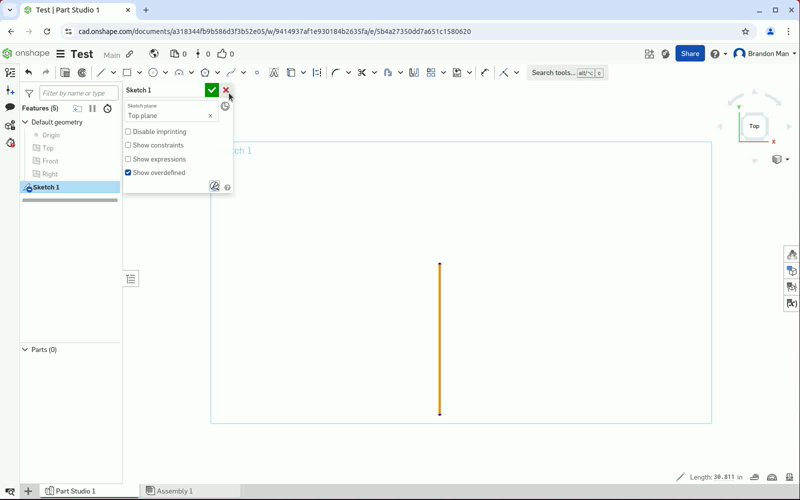
key(shift+h)
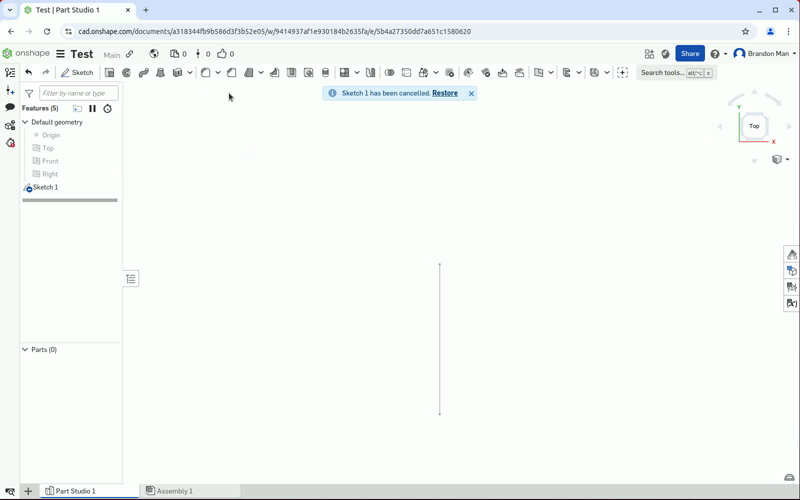
key(shift+s)
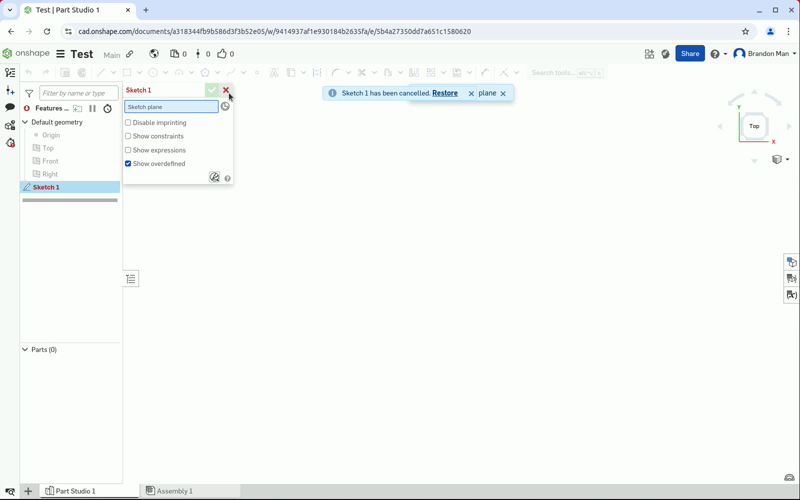
mouse_move(73, 150)
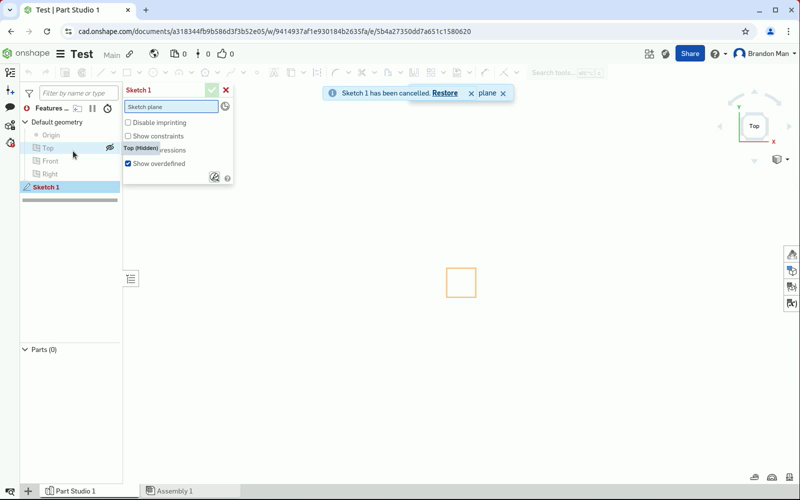
click(73, 150)
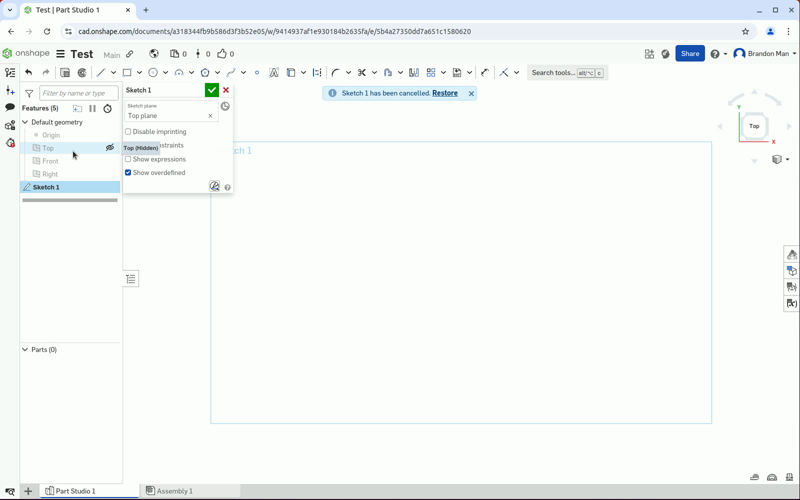
mouse_move(73, 352)
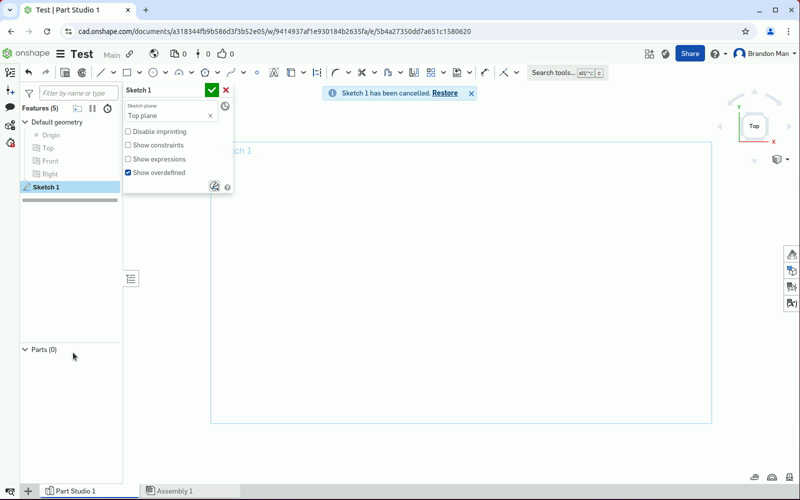
key(y)
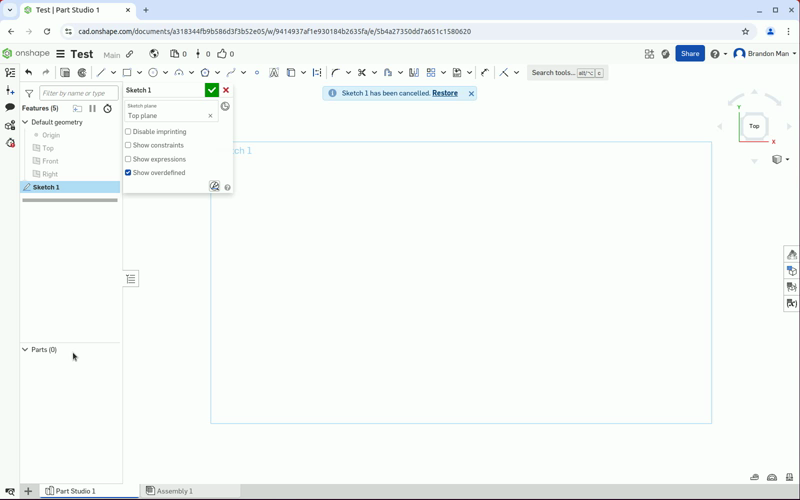
key(l)
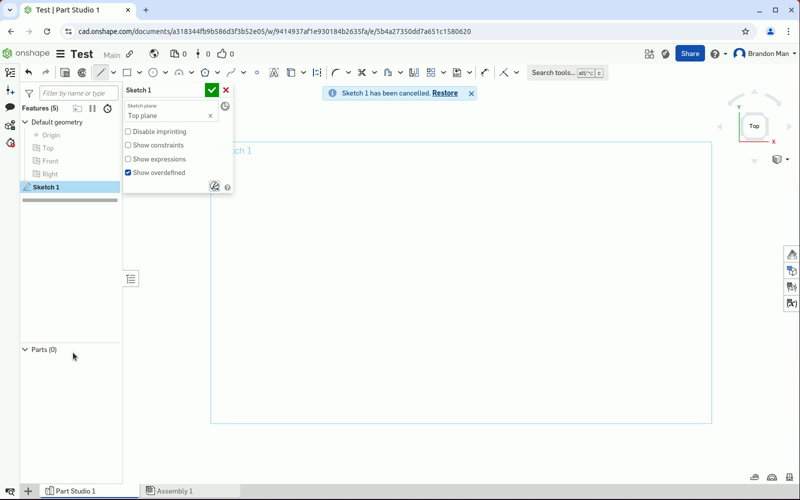
key_down(shift)
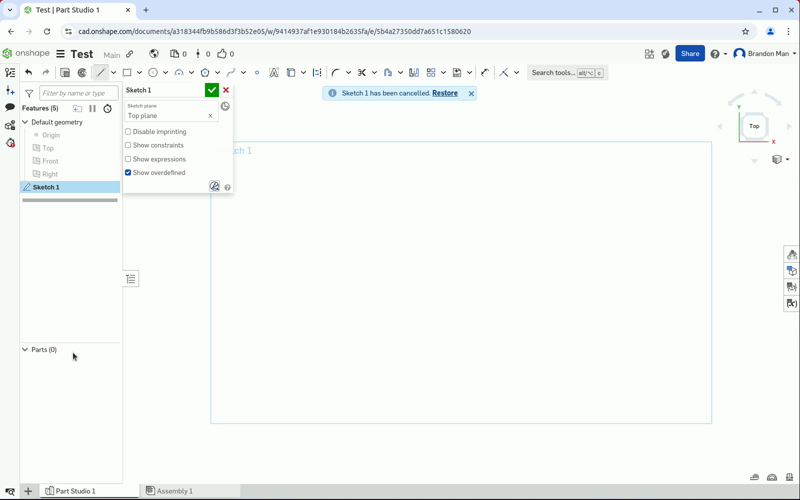
mouse_move(491, 394)
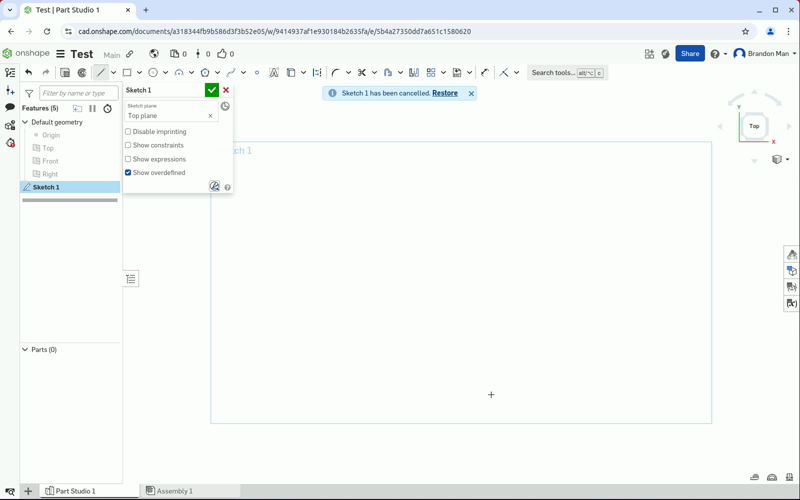
click(491, 394)
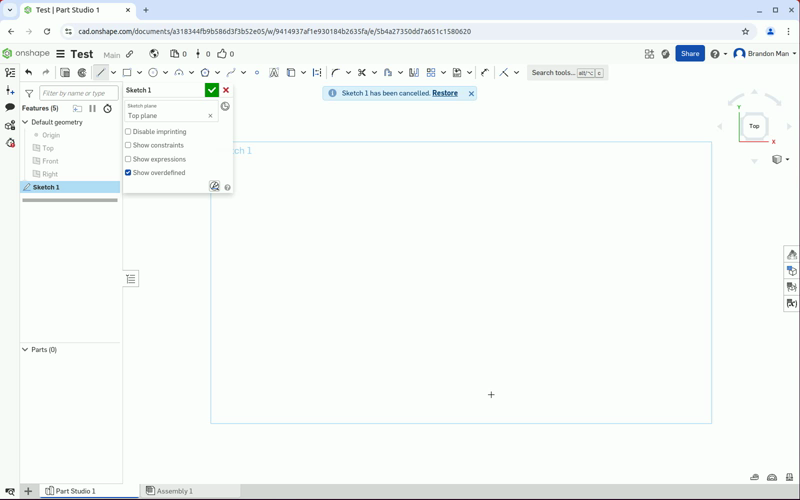
key_up(shift)
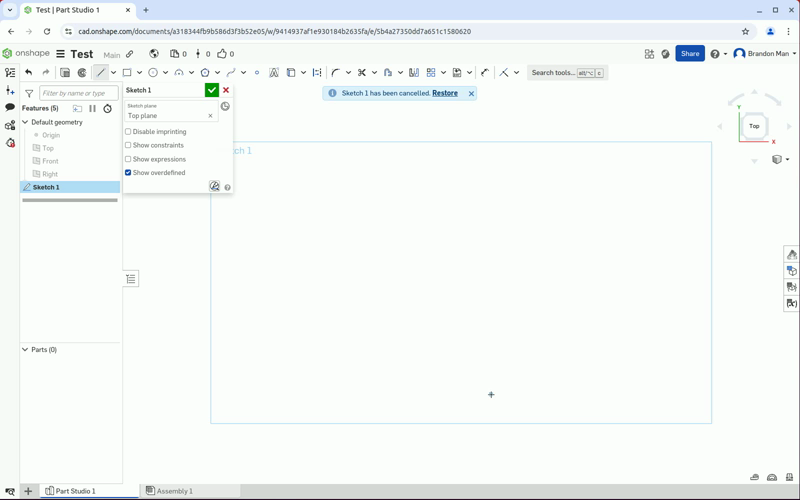
key_down(shift)
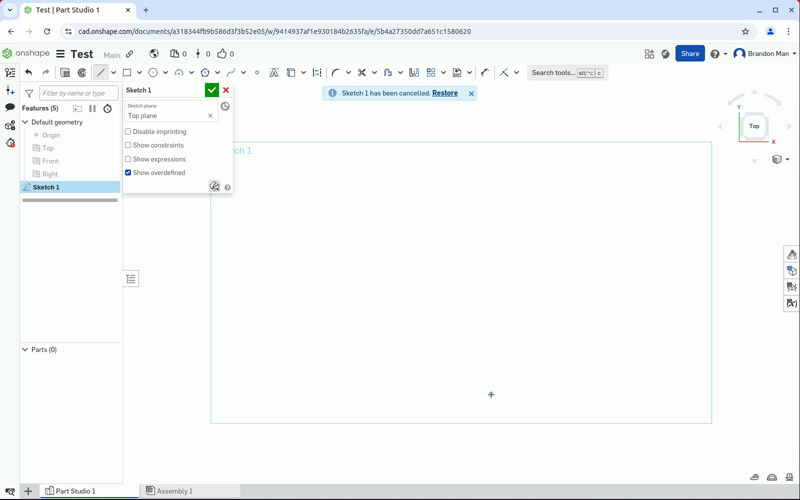
mouse_move(521, 394)
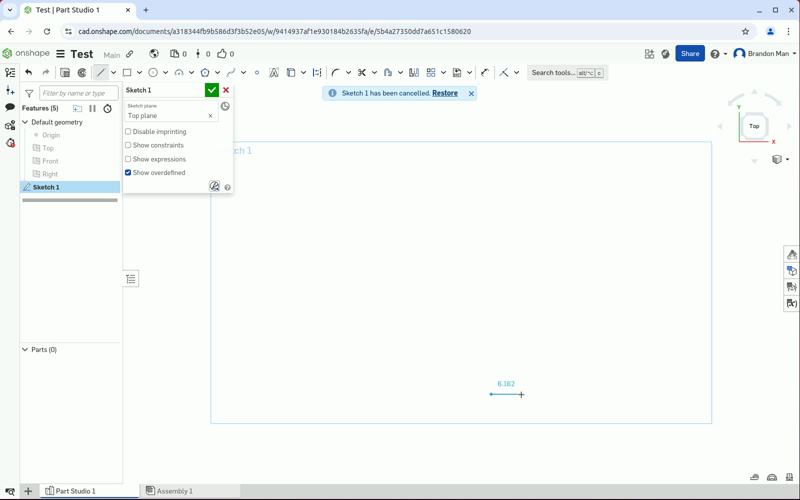
mouse_move(509, 394)
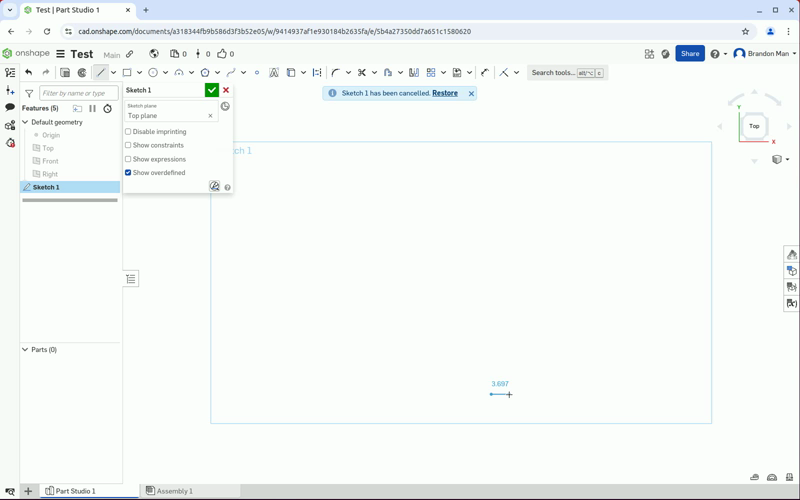
click(509, 394)
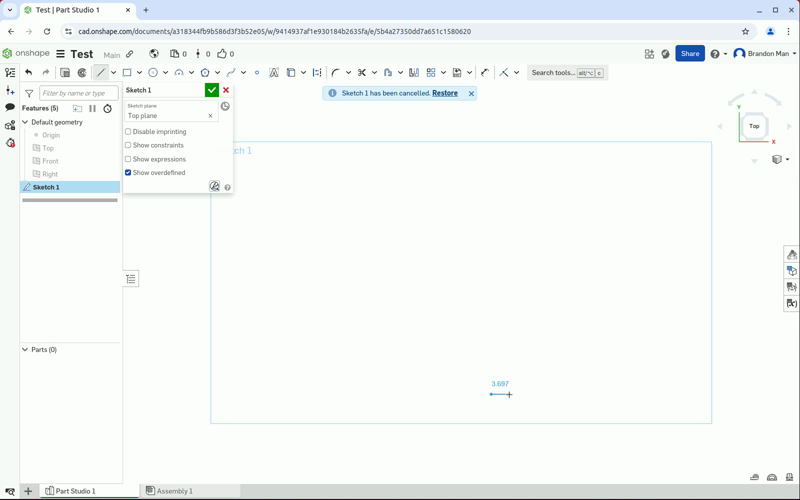
key_up(shift)
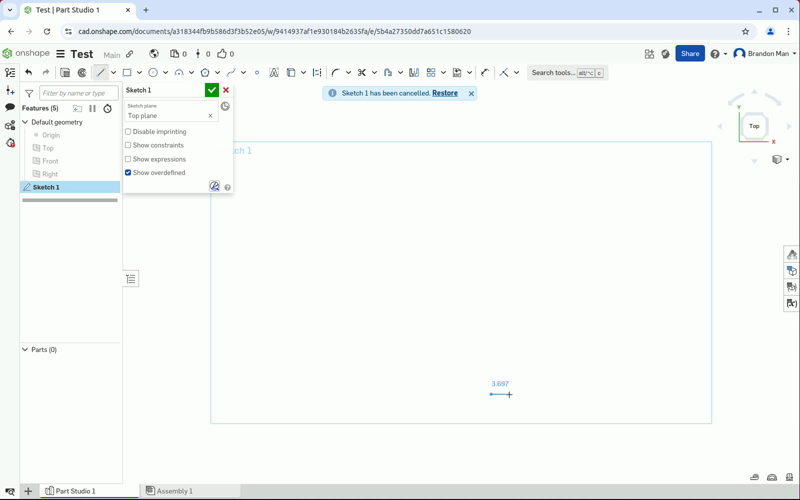
key_down(shift)
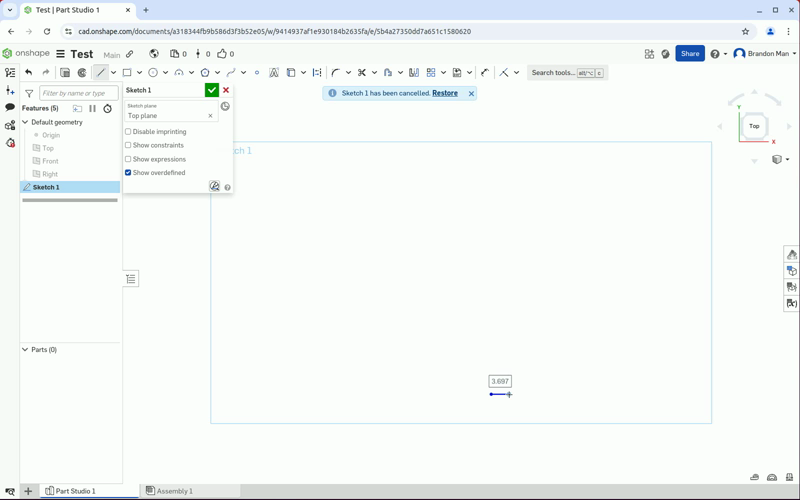
mouse_move(509, 222)
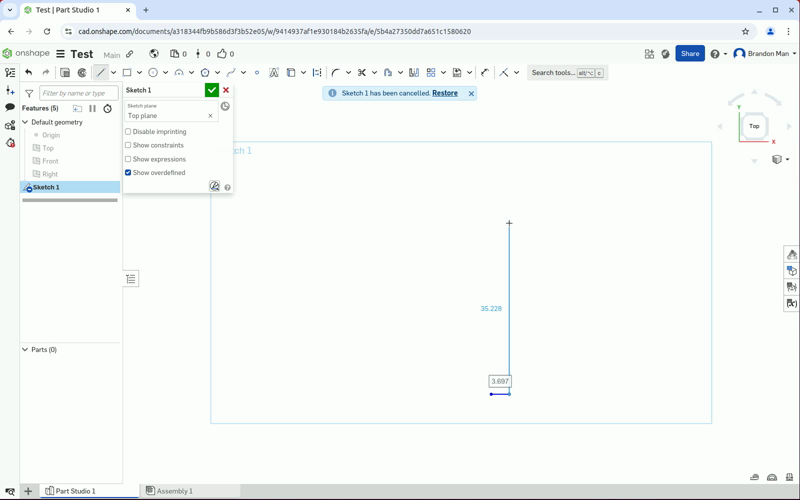
click(509, 222)
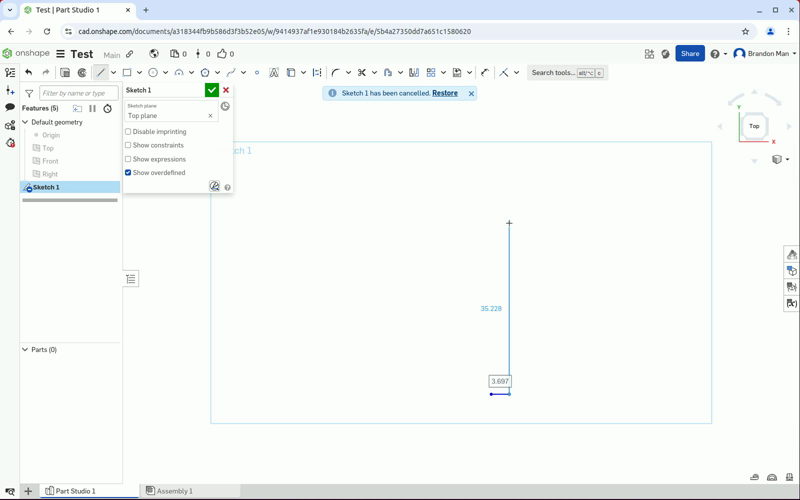
key_up(shift)
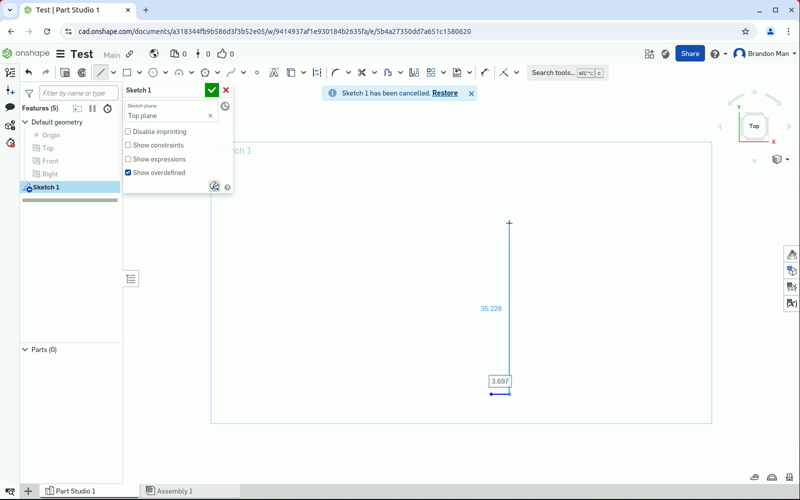
key_down(shift)
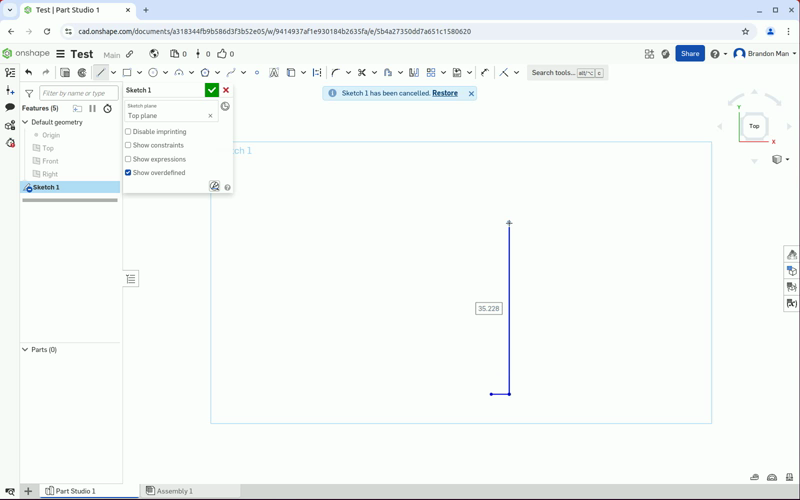
mouse_move(539, 222)
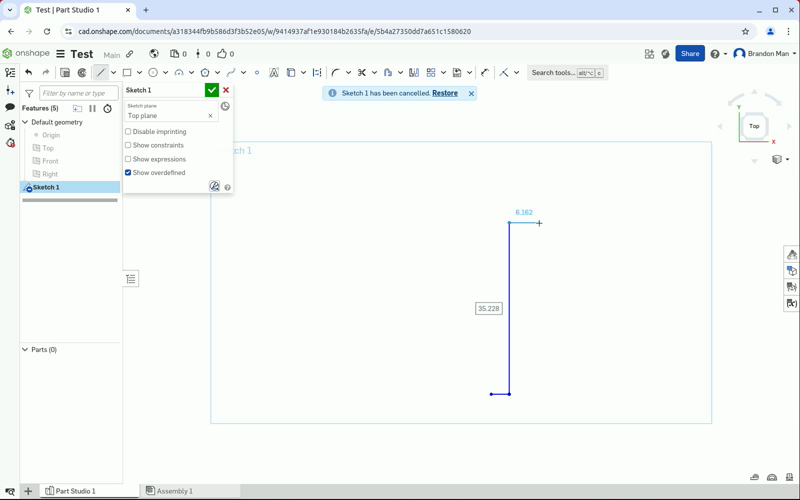
mouse_move(491, 222)
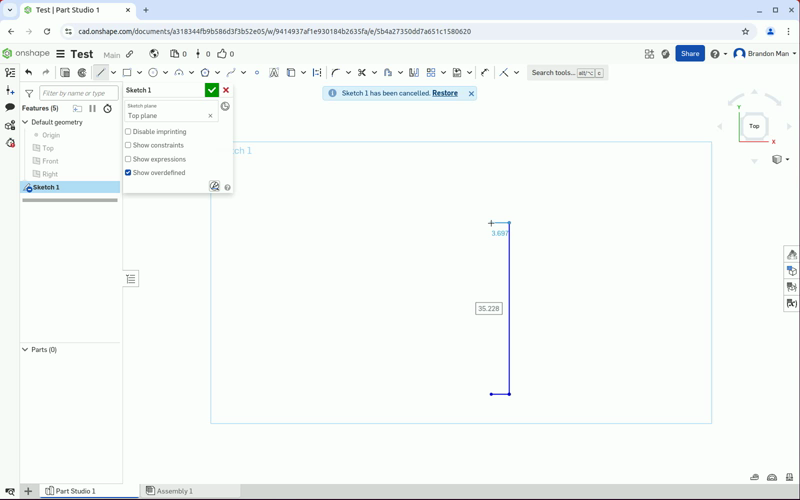
click(491, 222)
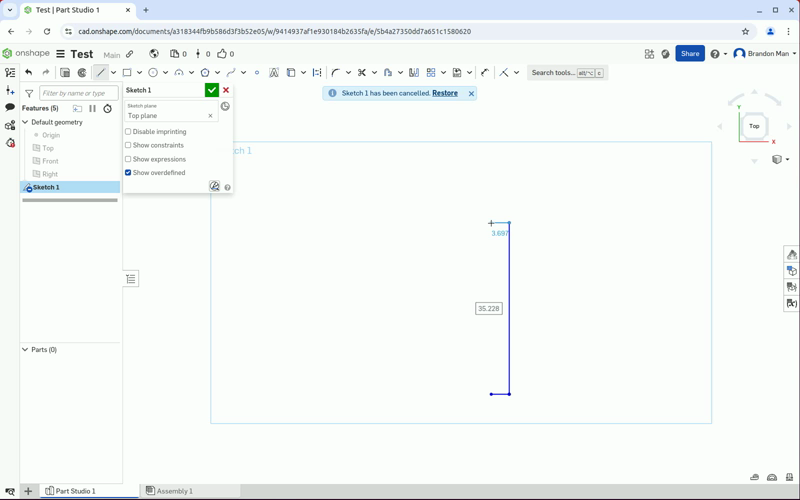
key_up(shift)
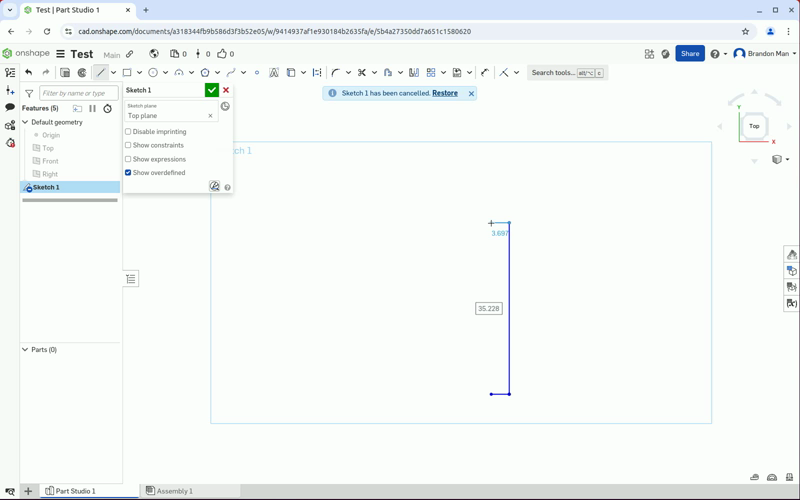
key_down(shift)
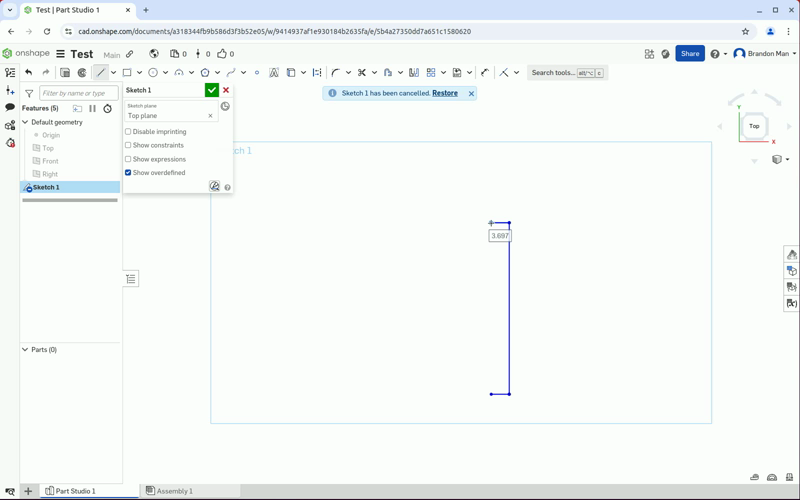
mouse_move(491, 394)
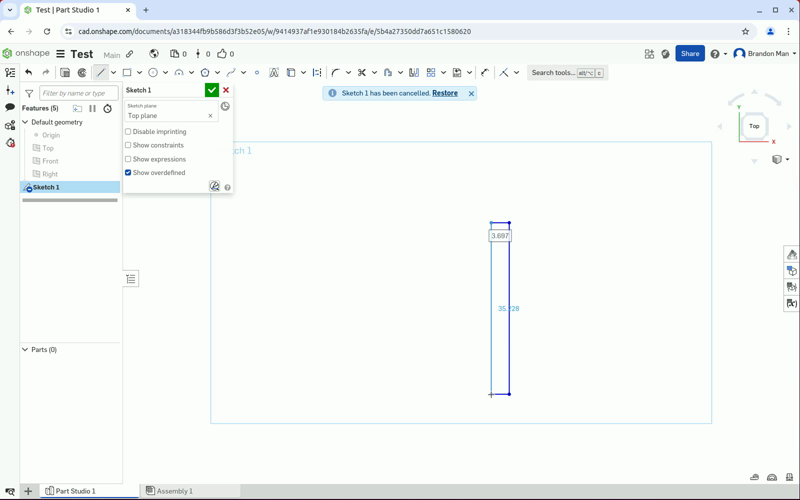
key_up(shift)
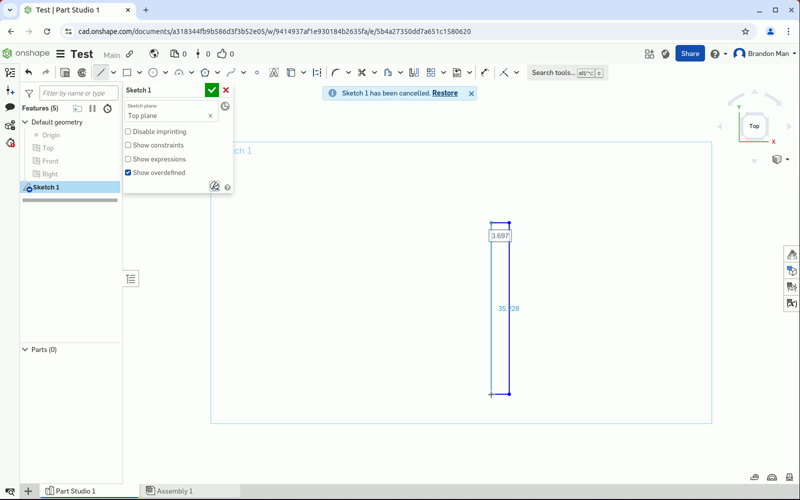
click(491, 394)
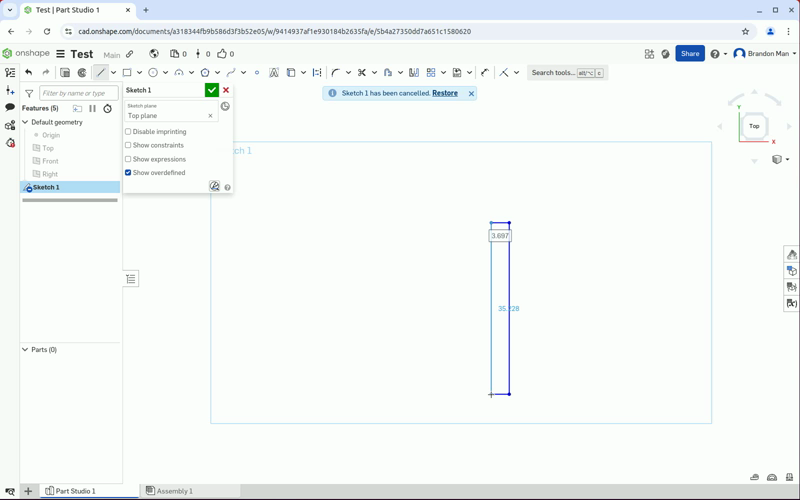
key(esc)
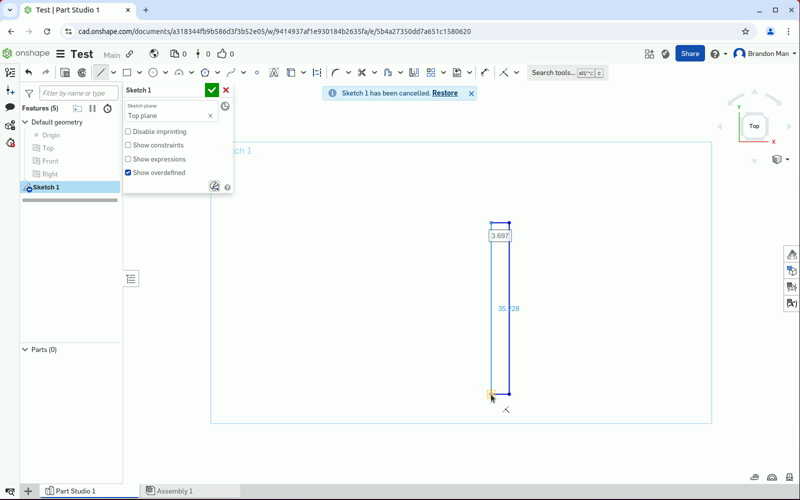
mouse_move(494, 359)
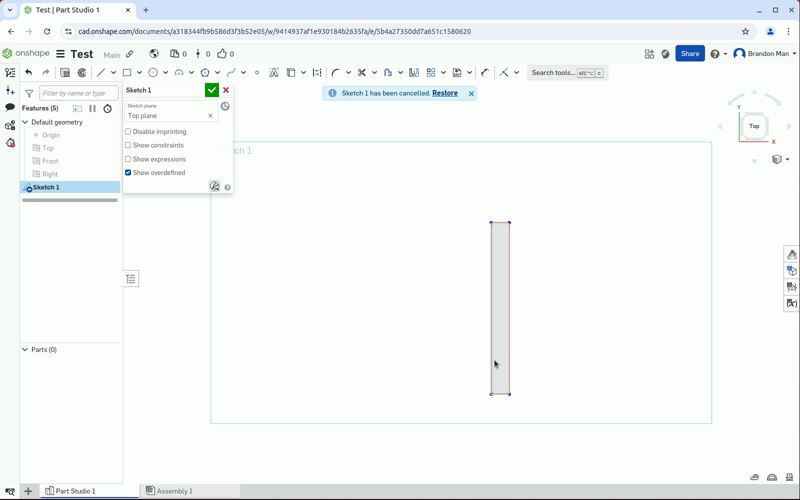
click(494, 359)
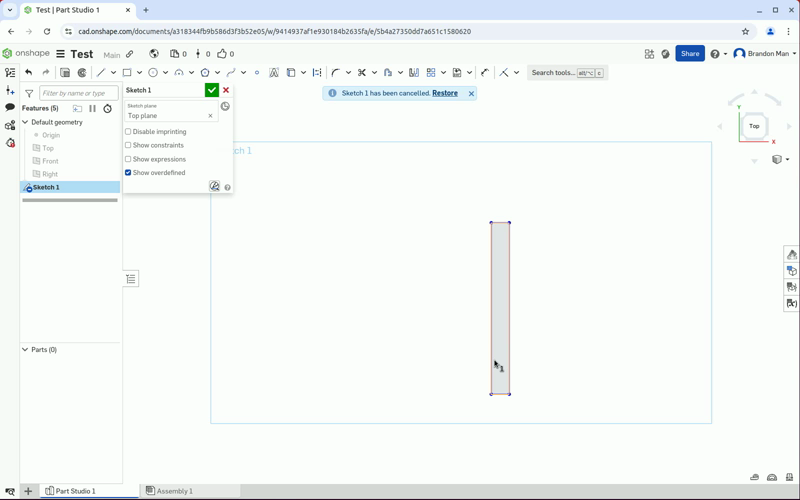
mouse_move(73, 352)
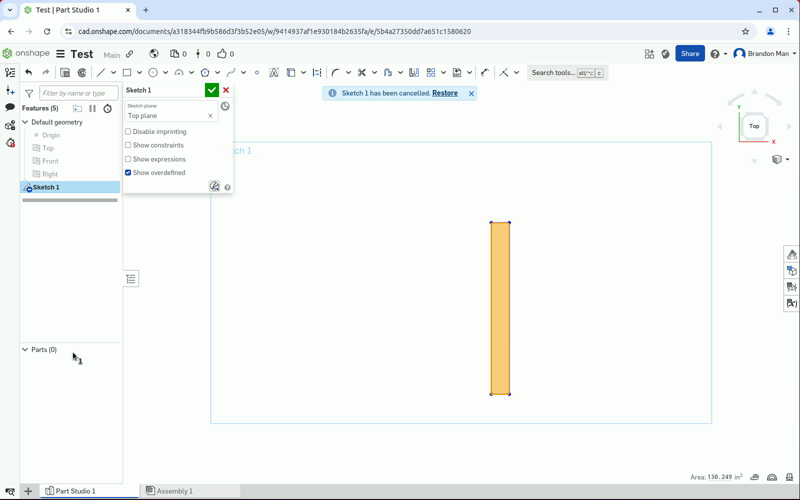
key(shift+y)
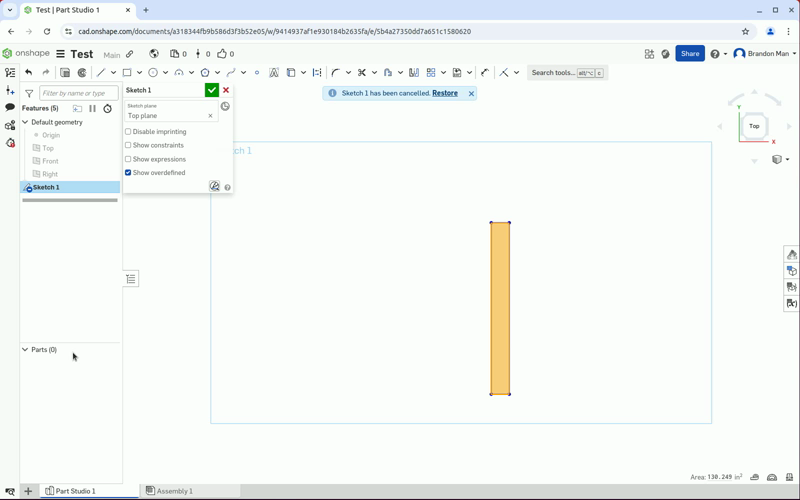
key(shift+e)
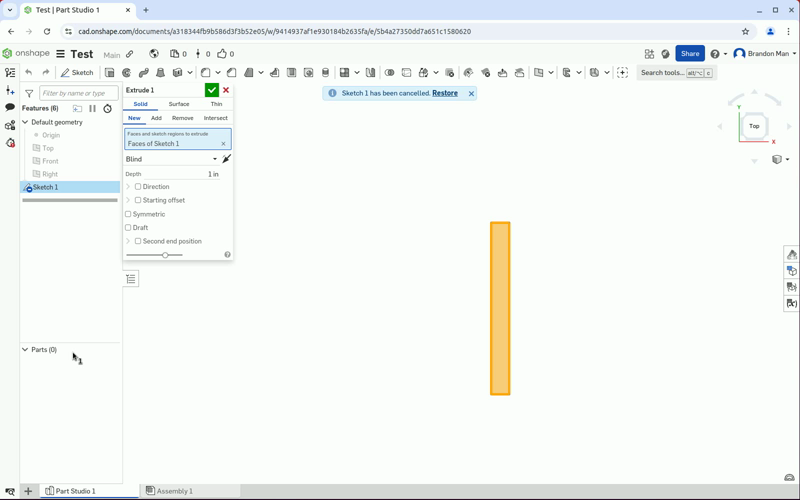
mouse_move(143, 106)
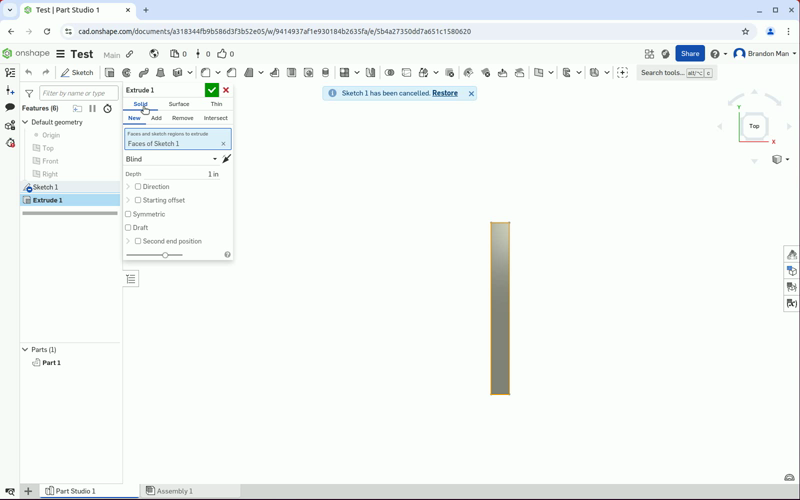
click(143, 106)
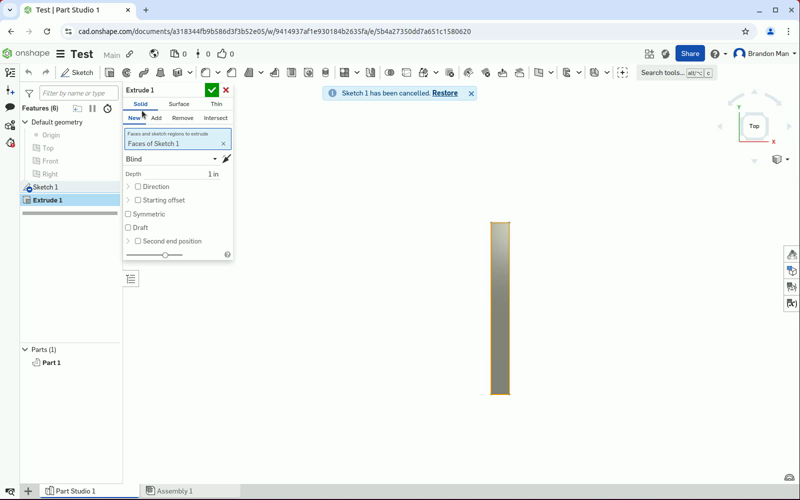
mouse_move(137, 120)
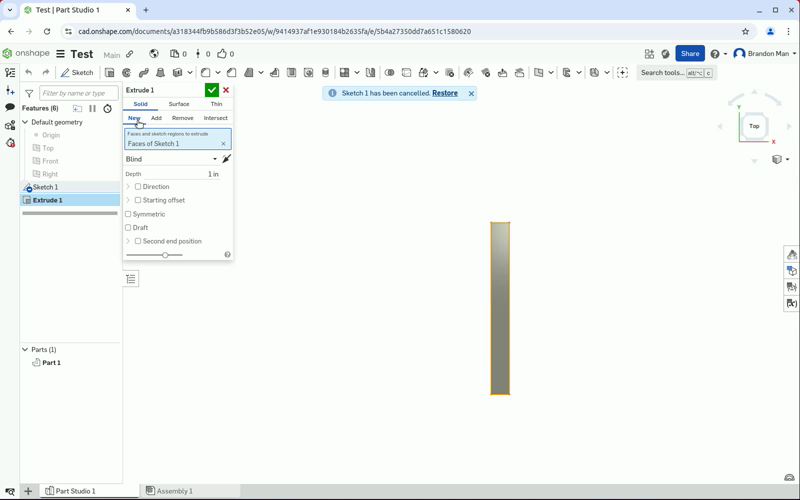
click(137, 120)
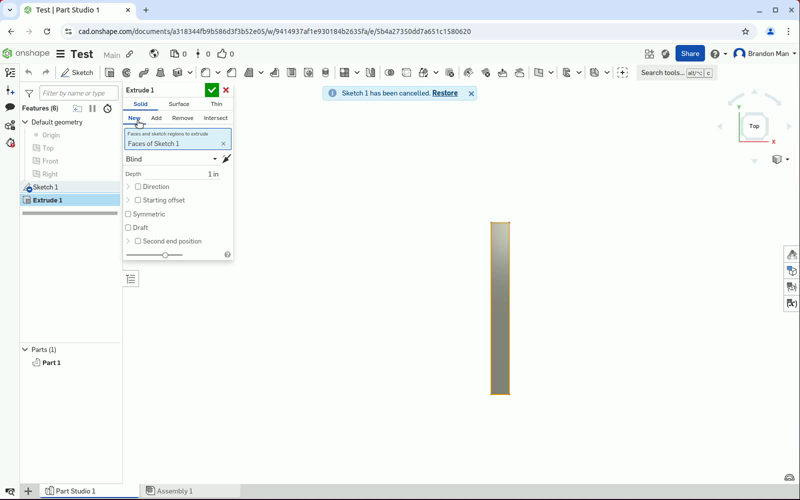
key(tab, 4)
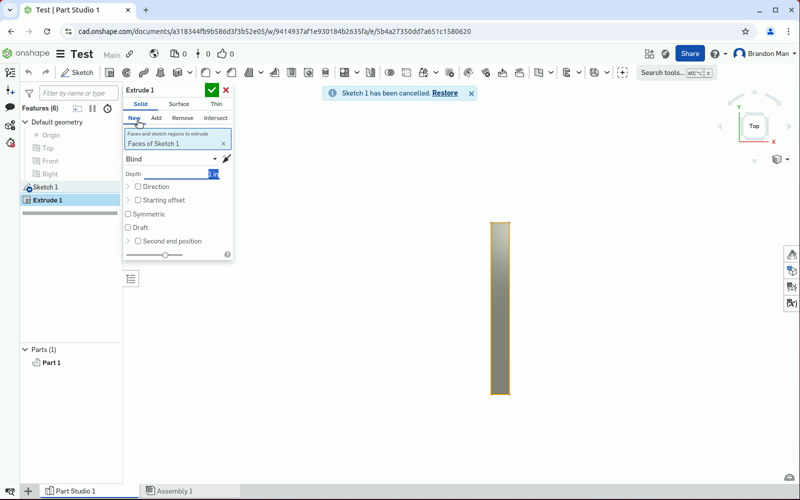
text(2.889)
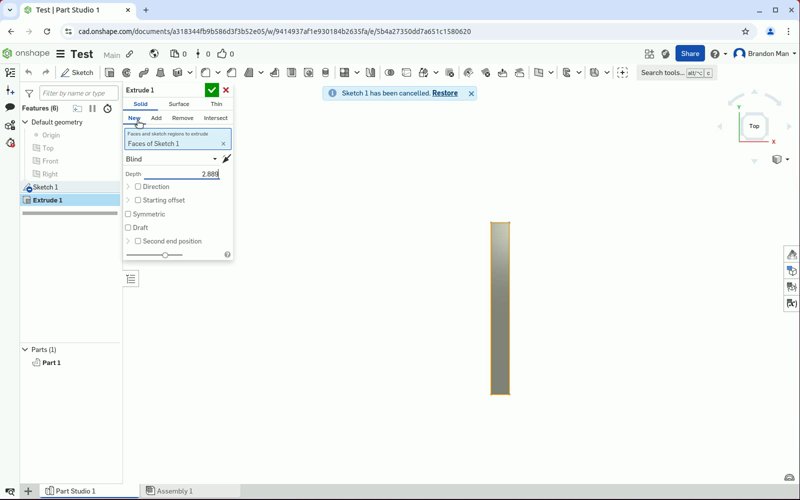
key(enter)
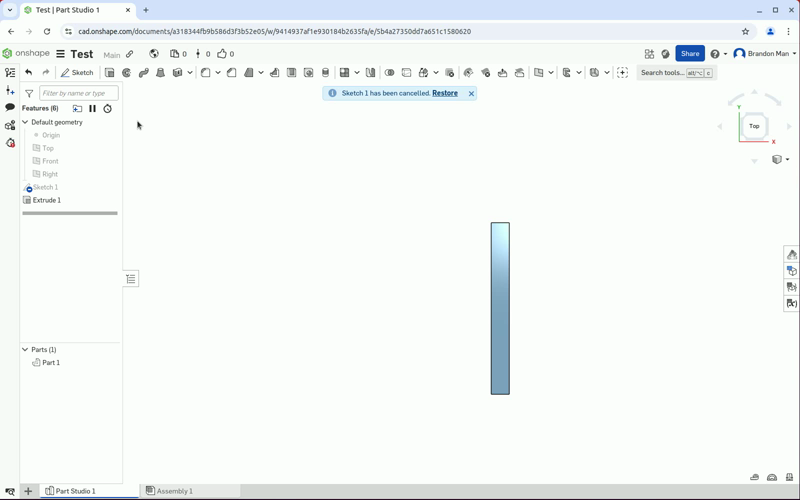
key(shift+h)
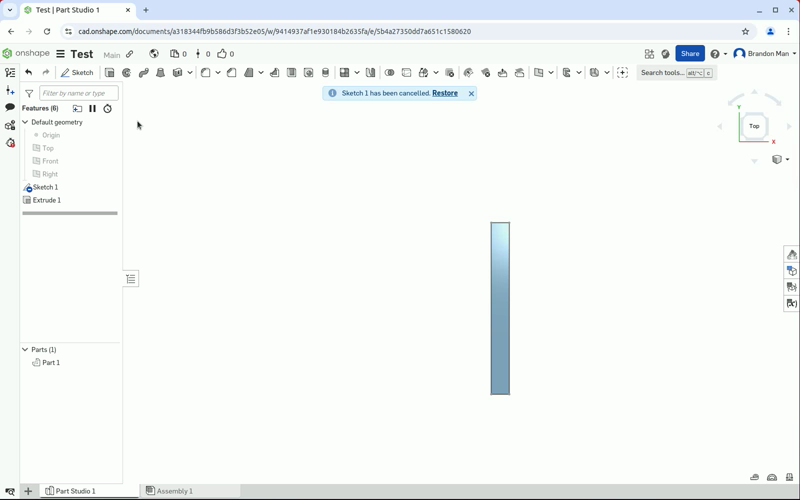
key(shift+h)
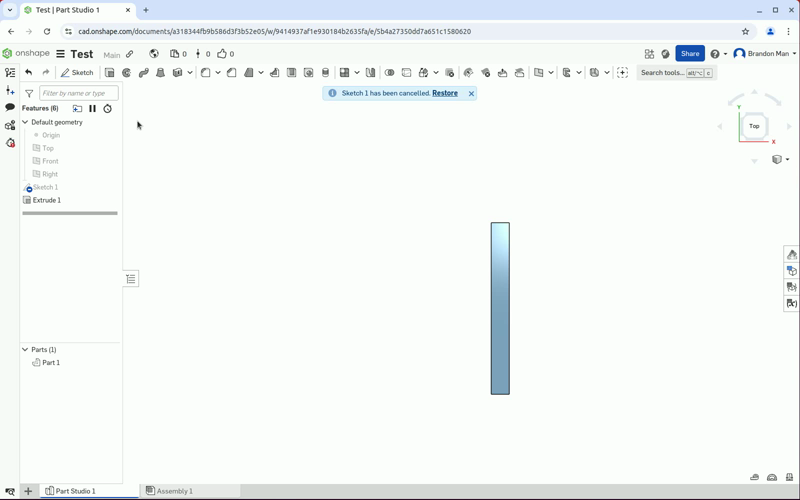
mouse_move(73, 189)
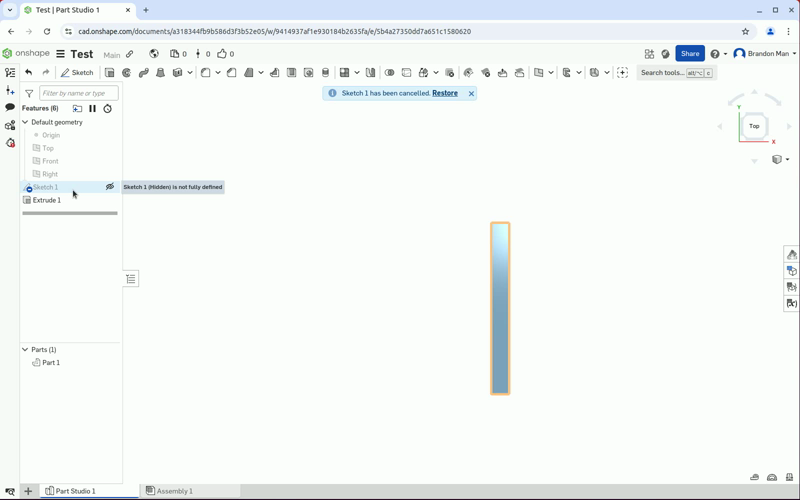
click(73, 189)
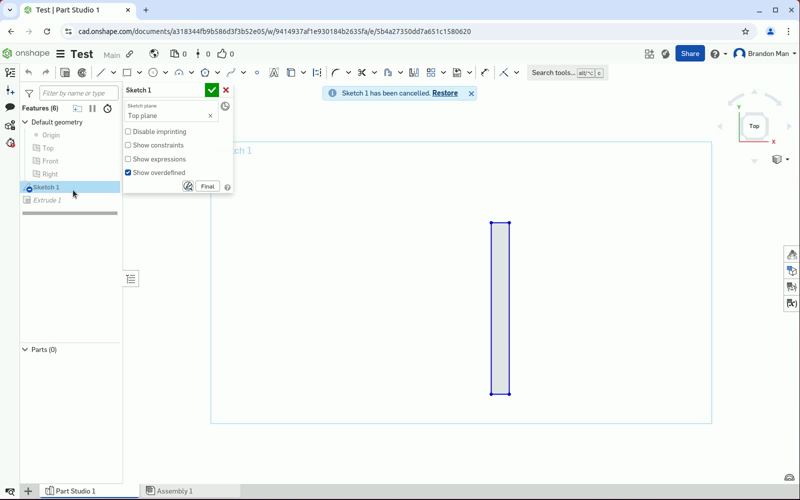
mouse_move(229, 92)
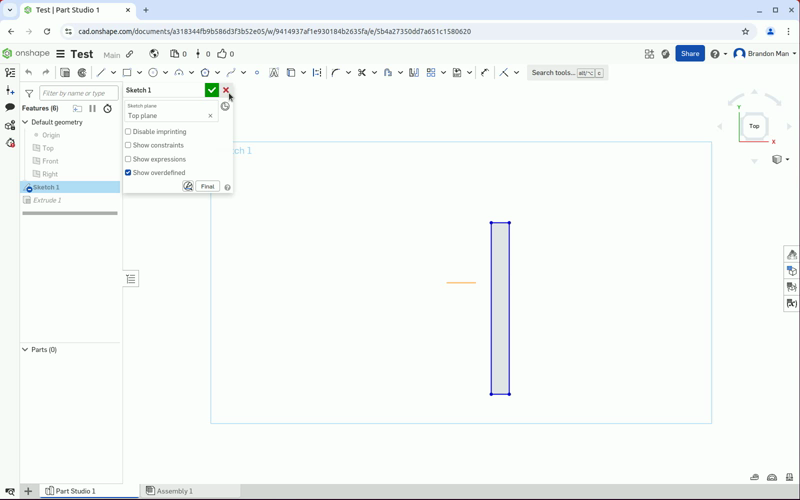
click(229, 92)
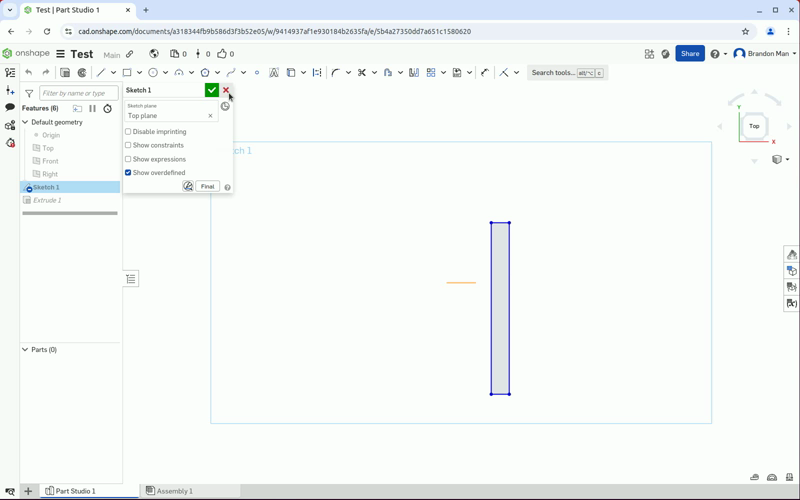
key(shift+s)
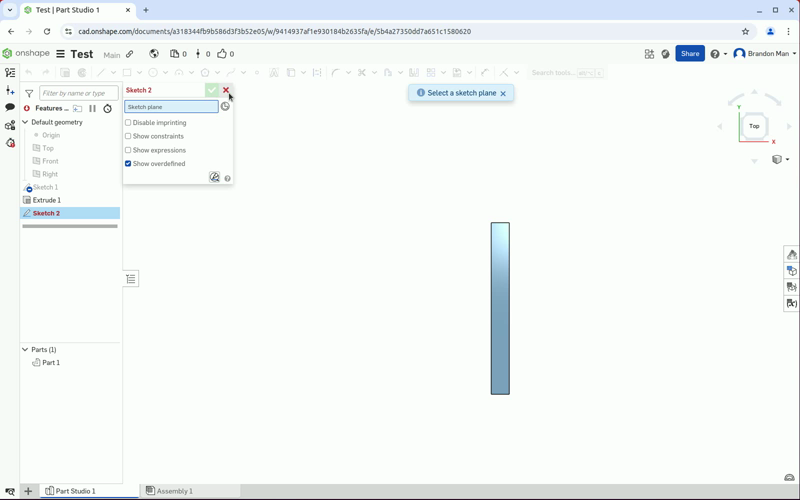
mouse_move(73, 150)
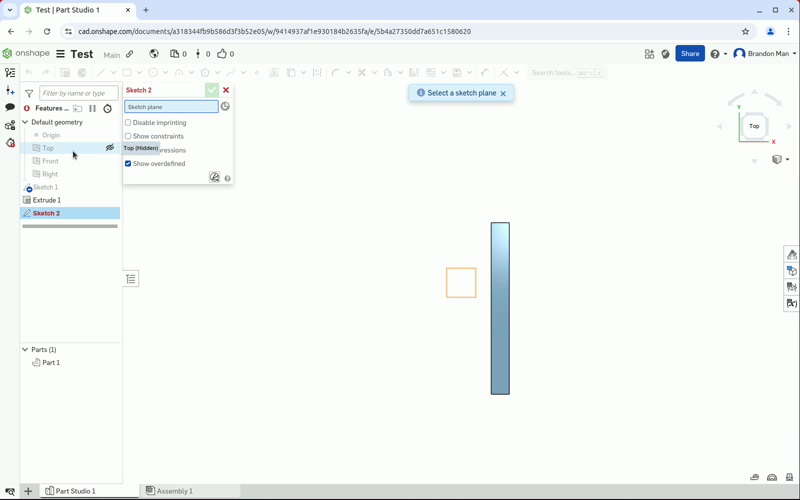
click(73, 150)
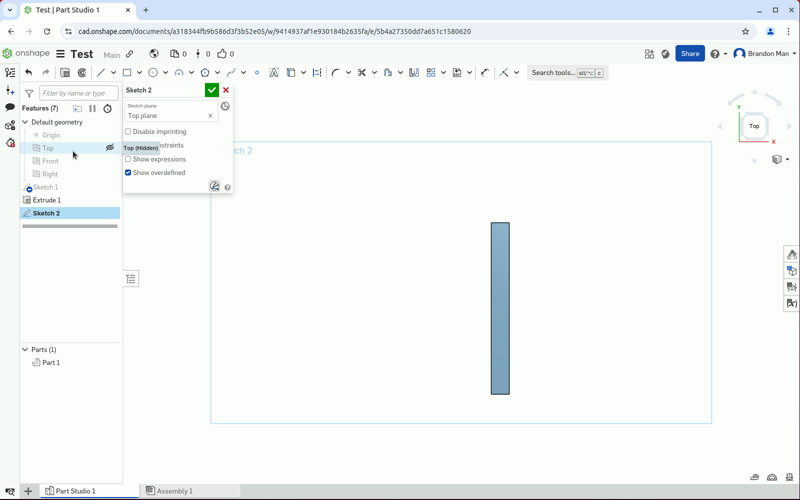
mouse_move(73, 352)
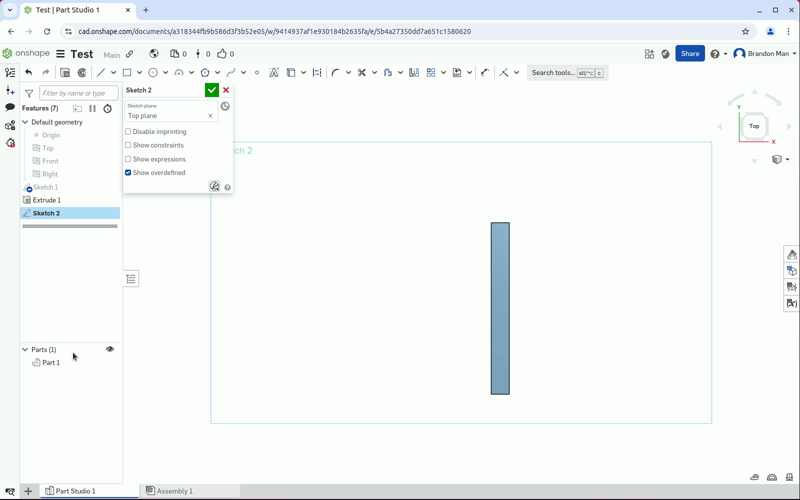
key(y)
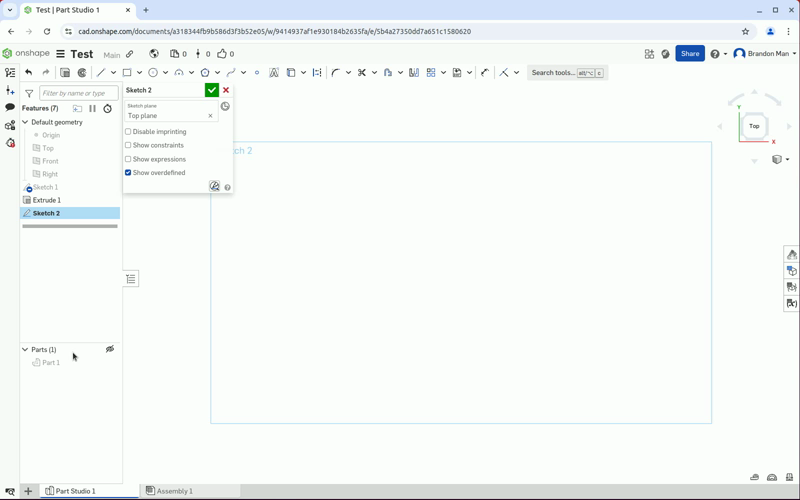
key(l)
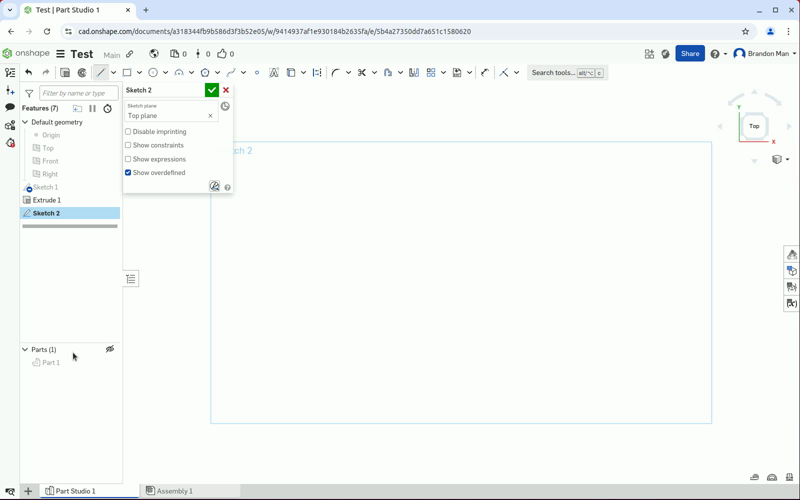
key_down(shift)
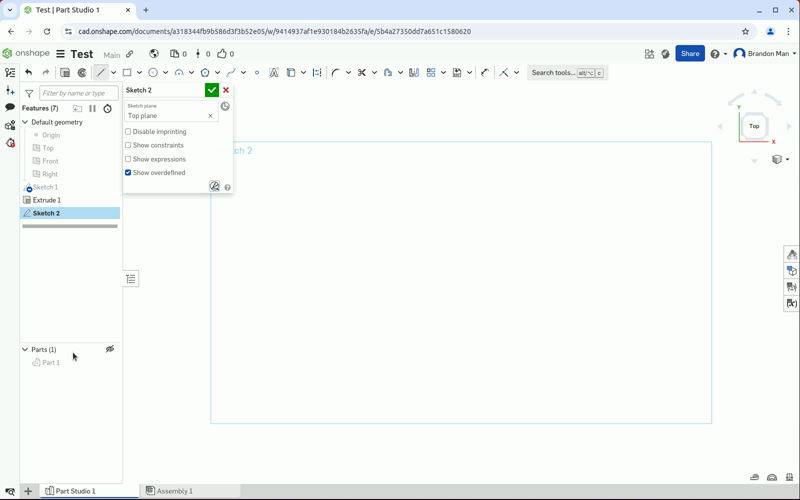
mouse_move(375, 239)
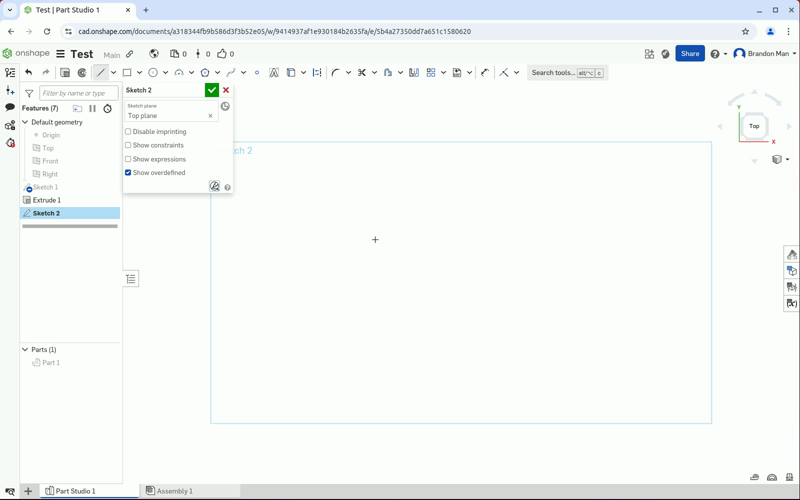
click(375, 239)
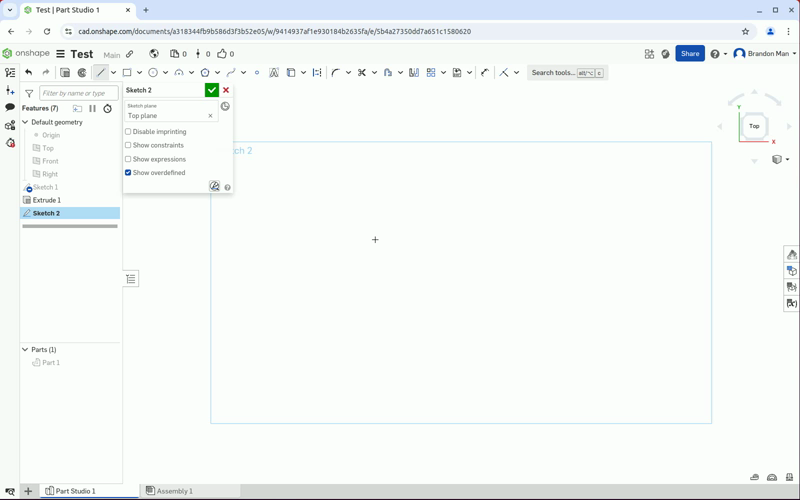
key_up(shift)
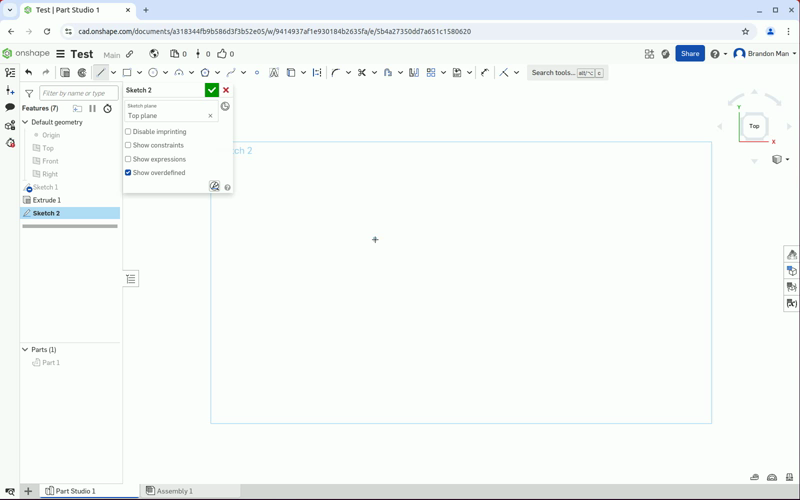
key_down(shift)
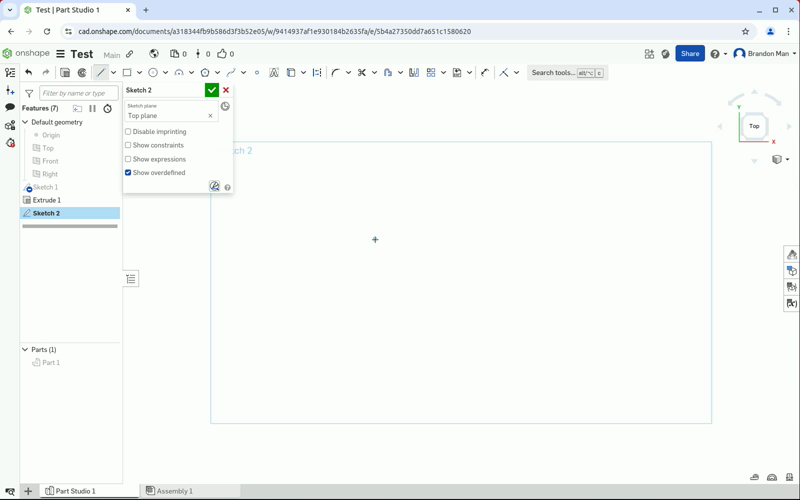
mouse_move(527, 239)
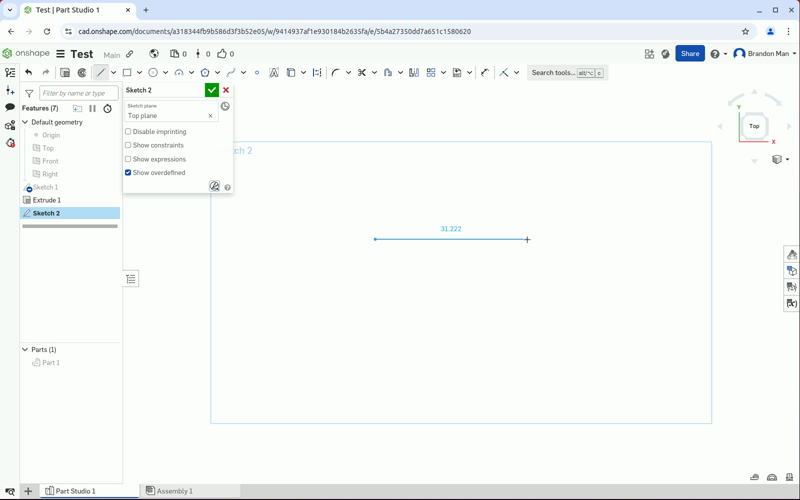
click(527, 239)
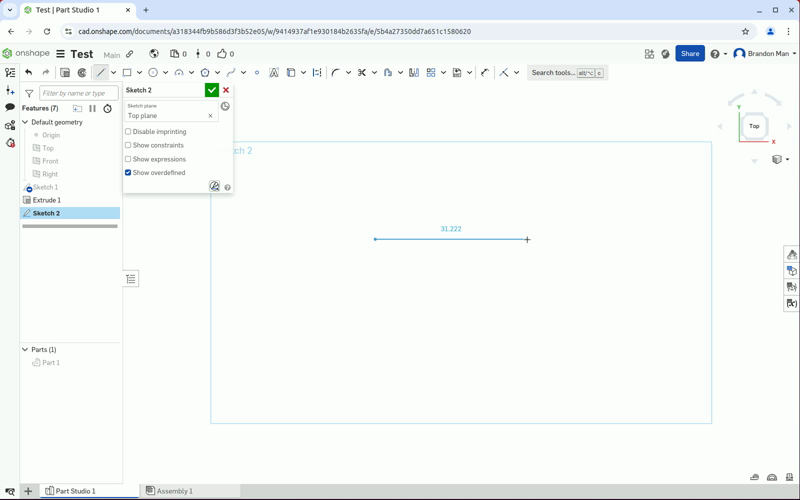
key_up(shift)
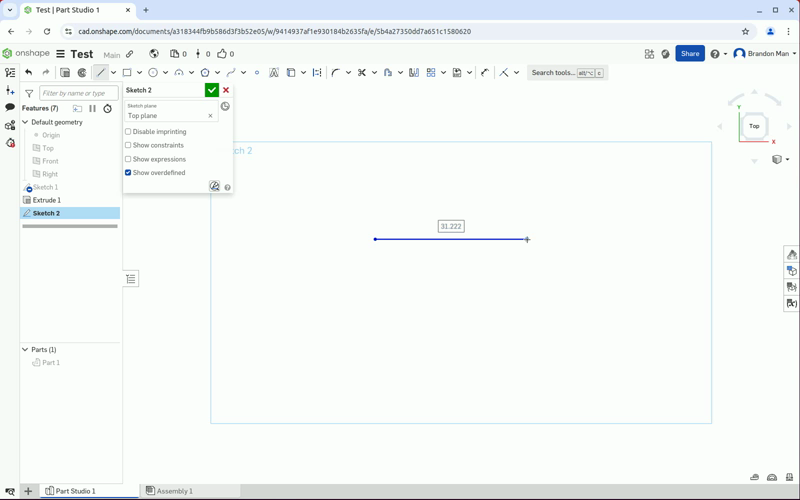
key_down(shift)
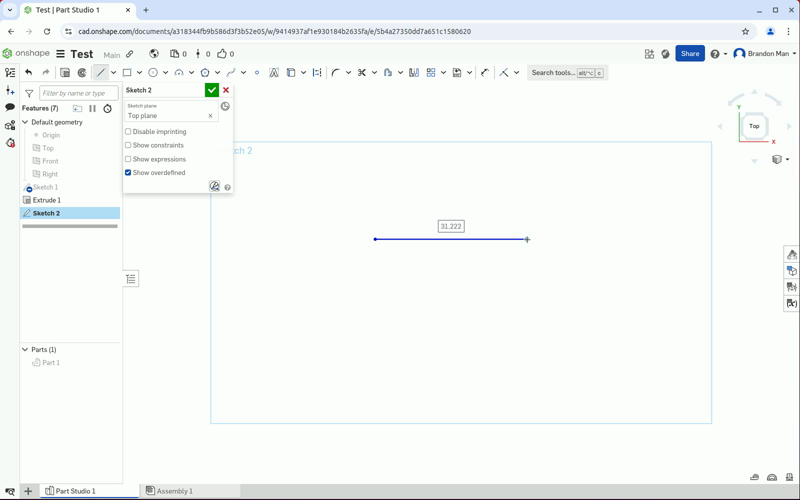
mouse_move(557, 239)
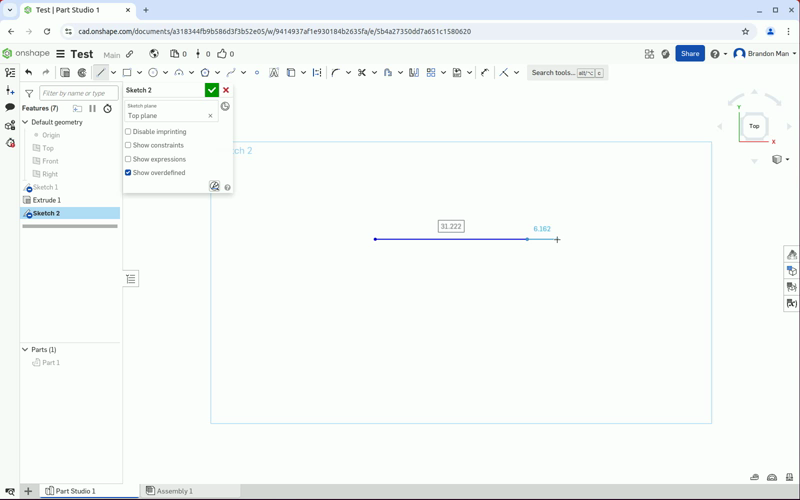
mouse_move(527, 220)
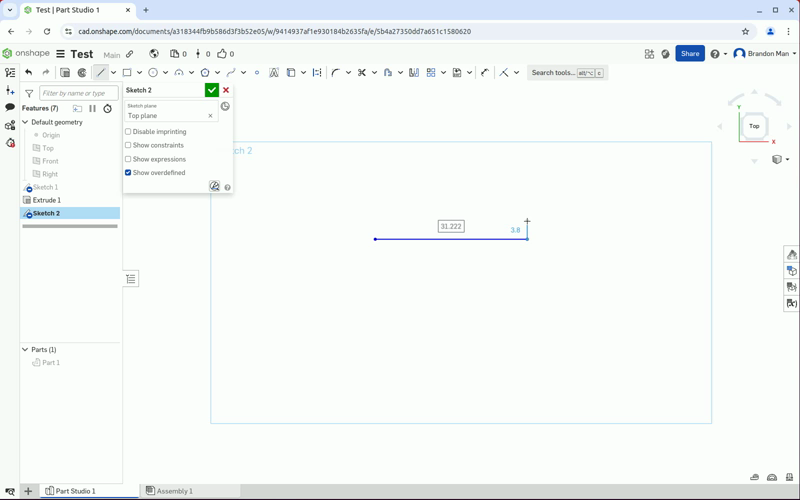
click(527, 220)
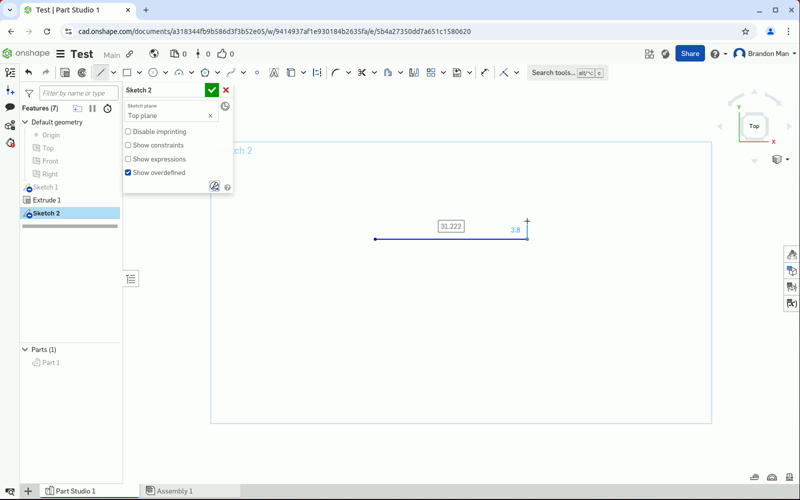
key_up(shift)
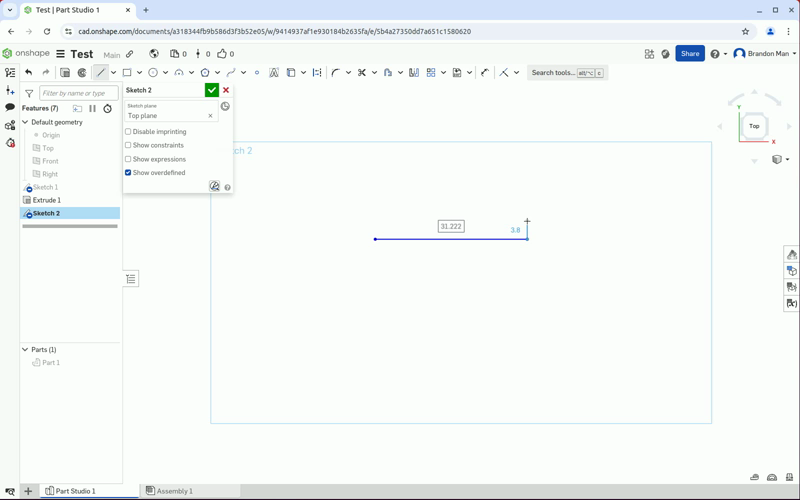
key_down(shift)
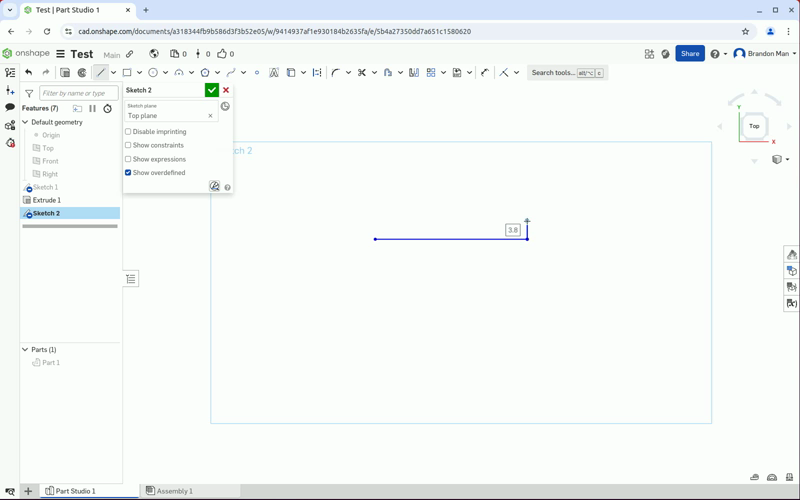
mouse_move(375, 220)
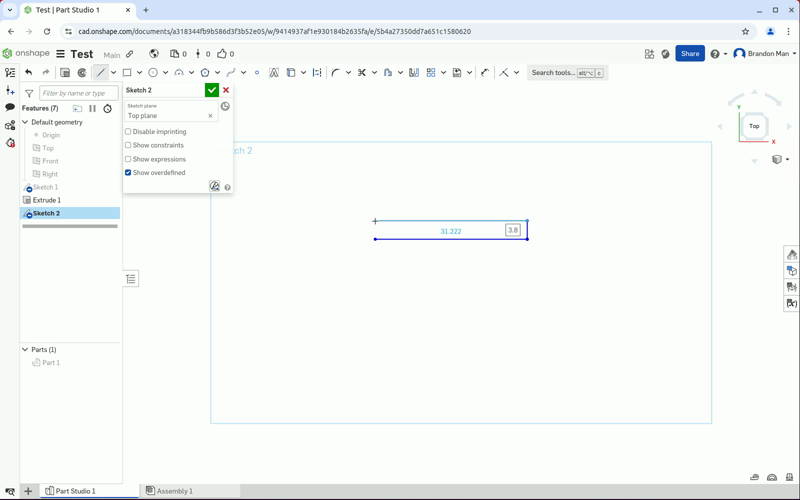
click(375, 220)
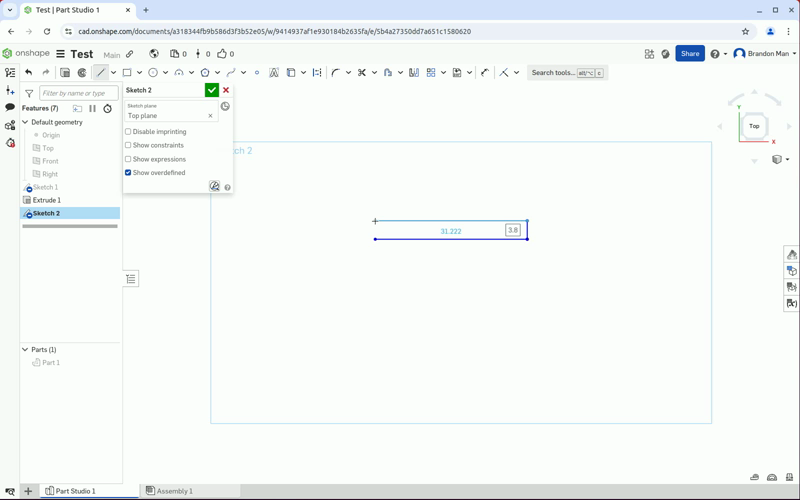
key_up(shift)
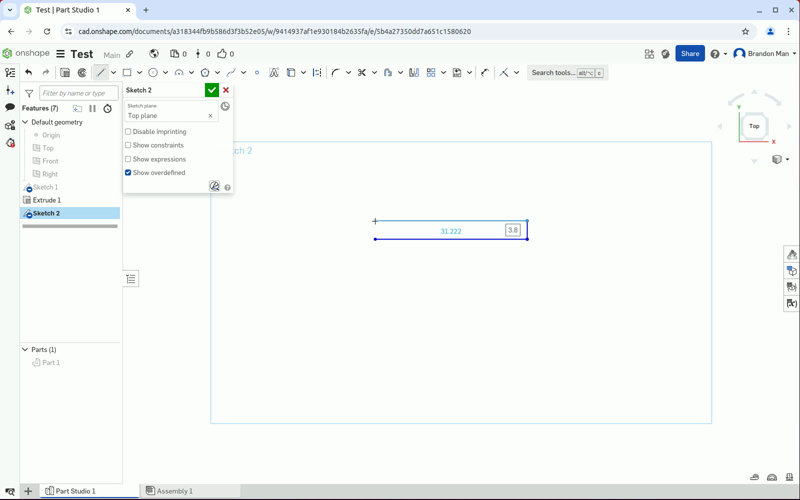
mouse_move(405, 220)
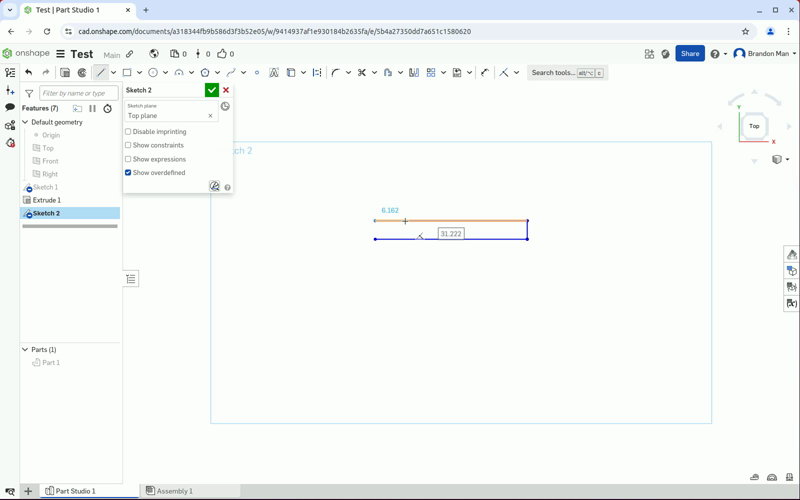
key_down(shift)
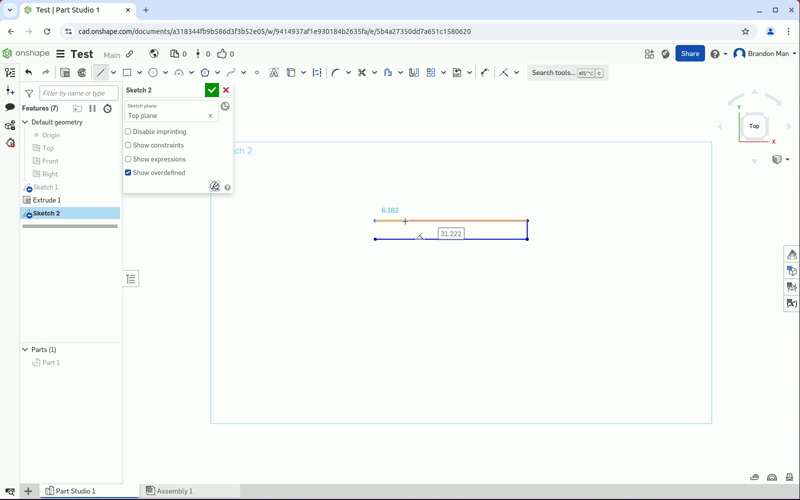
mouse_move(375, 239)
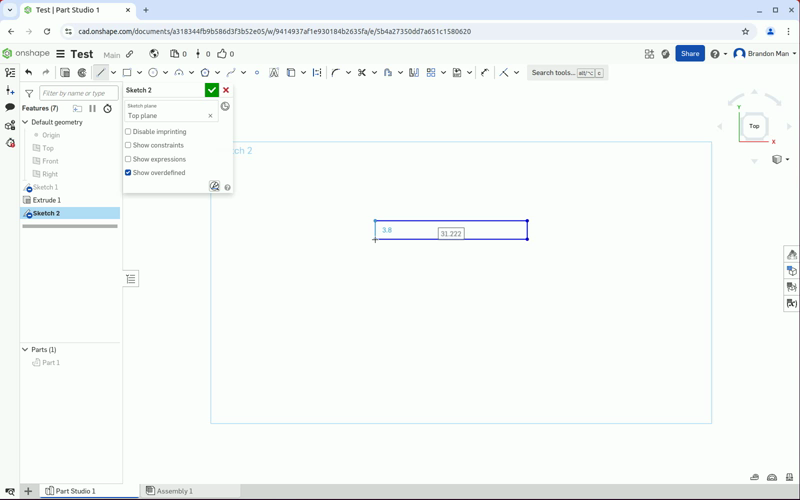
key_up(shift)
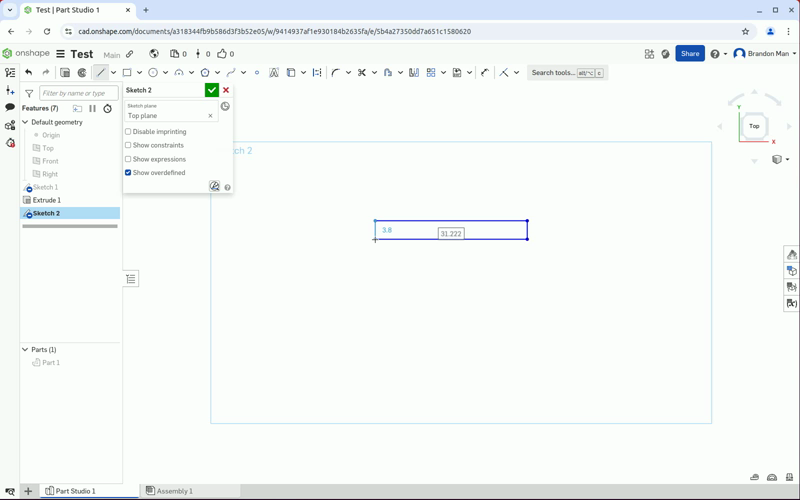
click(375, 239)
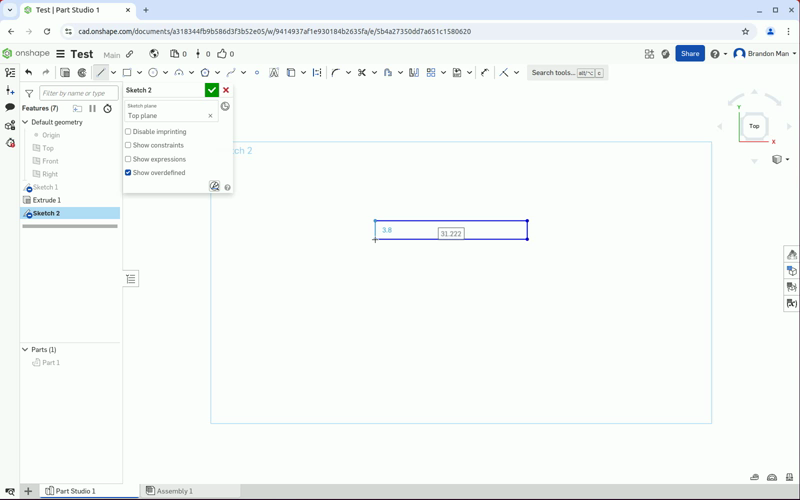
key(esc)
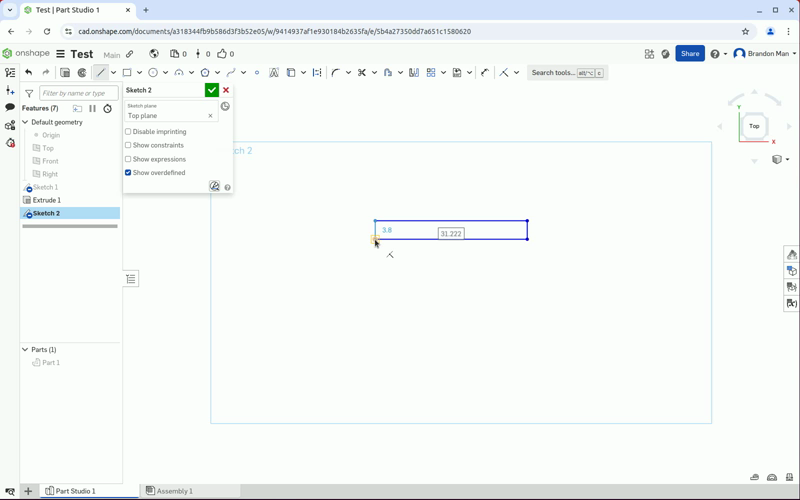
mouse_move(382, 230)
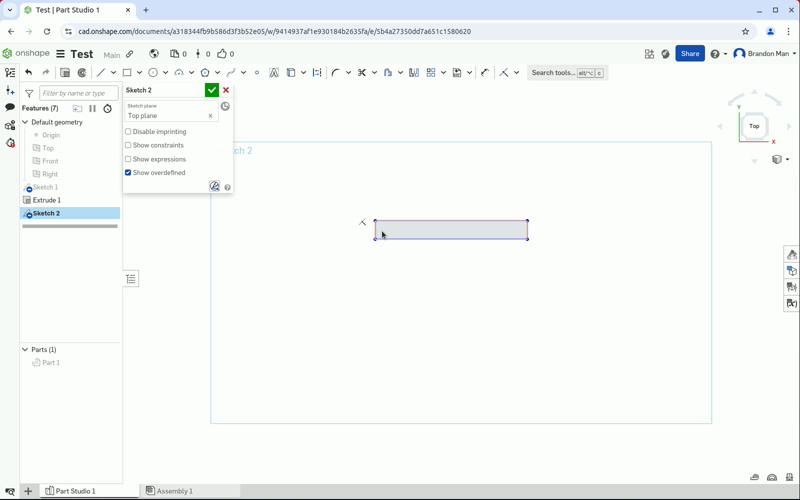
click(382, 230)
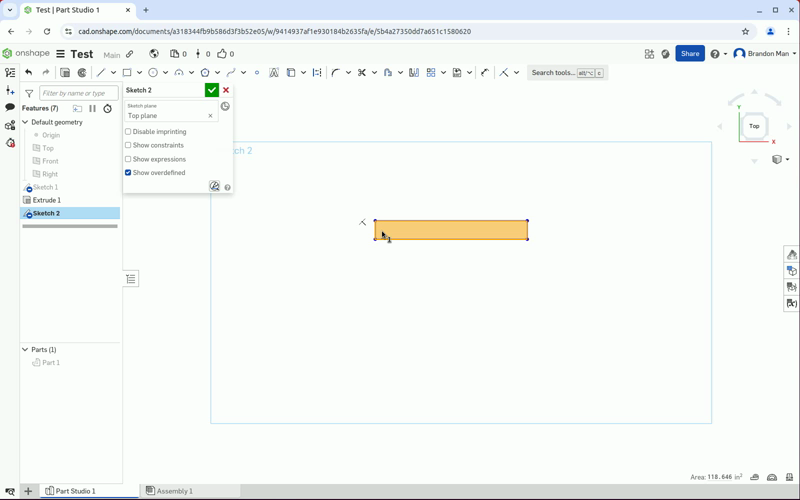
mouse_move(73, 352)
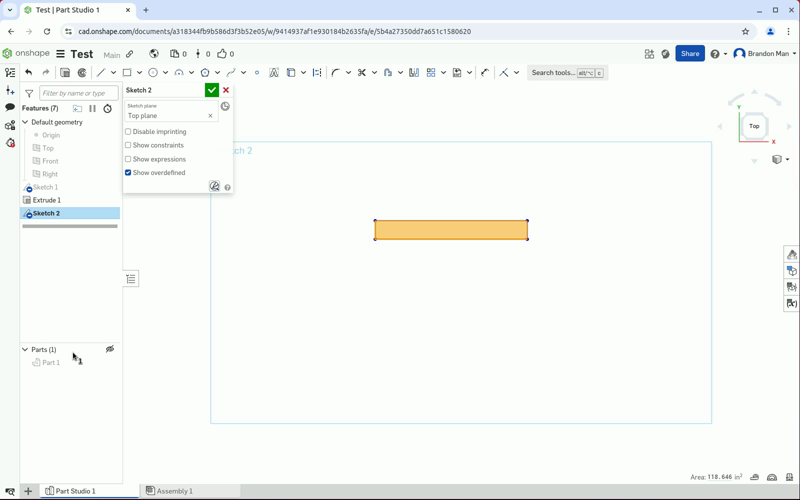
key(shift+y)
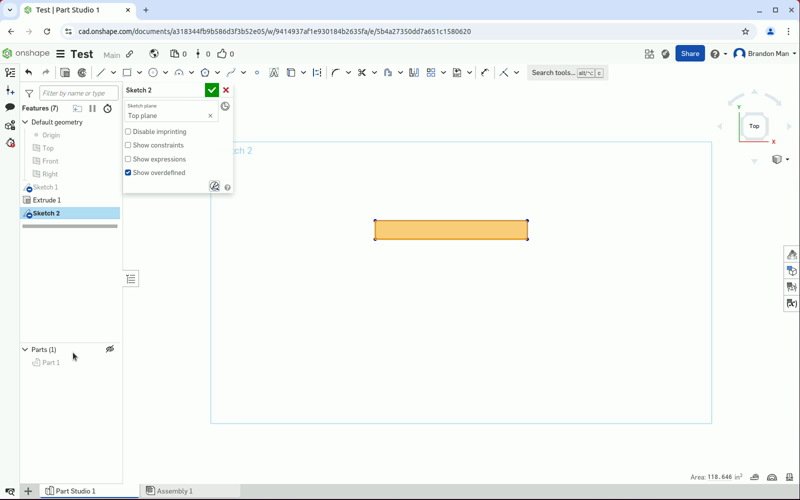
key(shift+e)
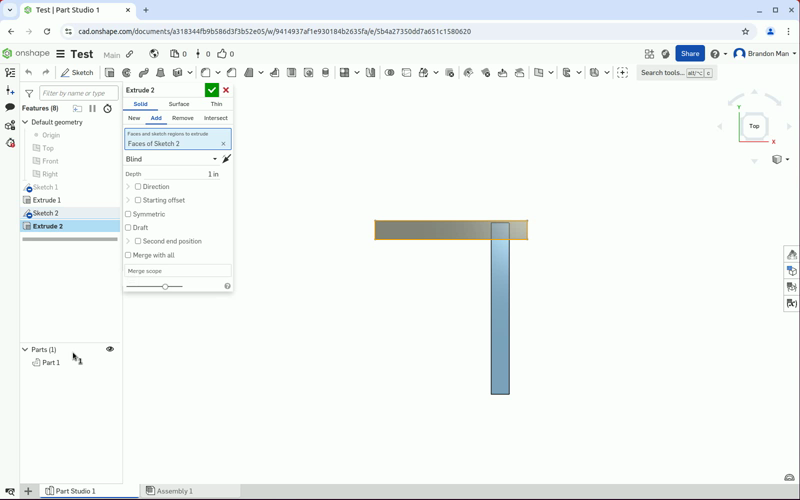
mouse_move(143, 106)
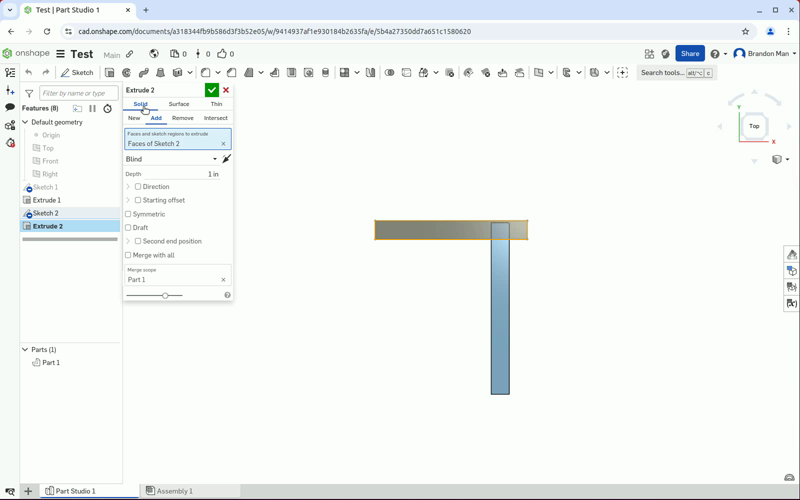
click(143, 106)
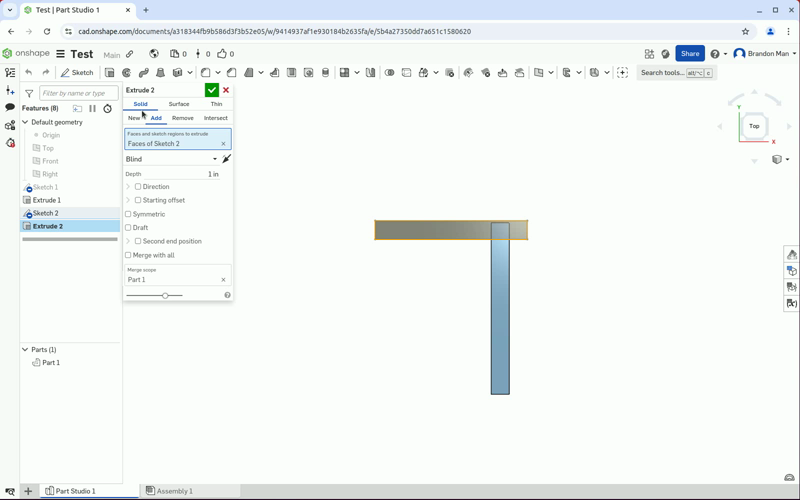
mouse_move(137, 120)
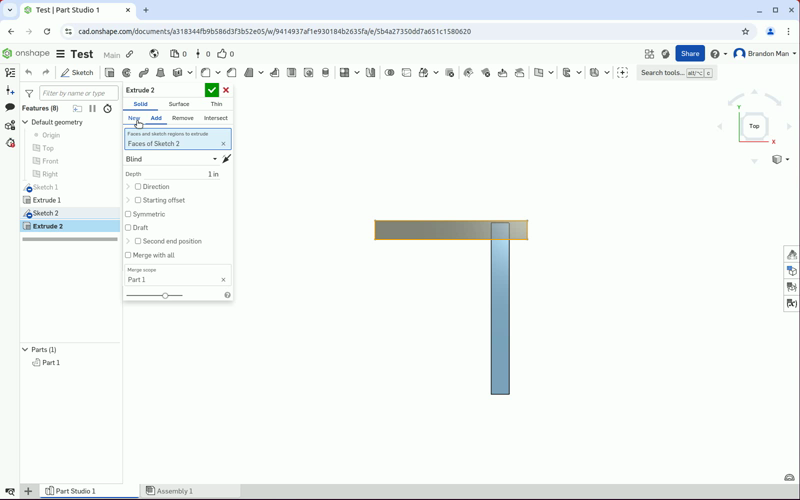
click(137, 120)
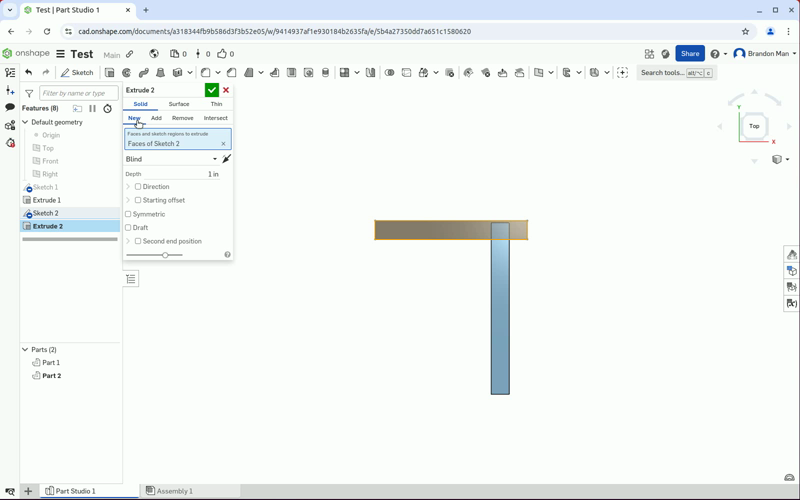
key(tab, 4)
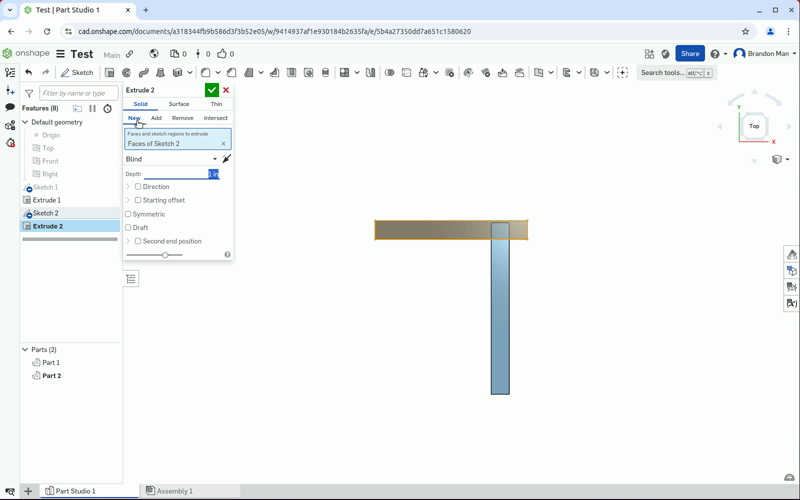
text(2.889)
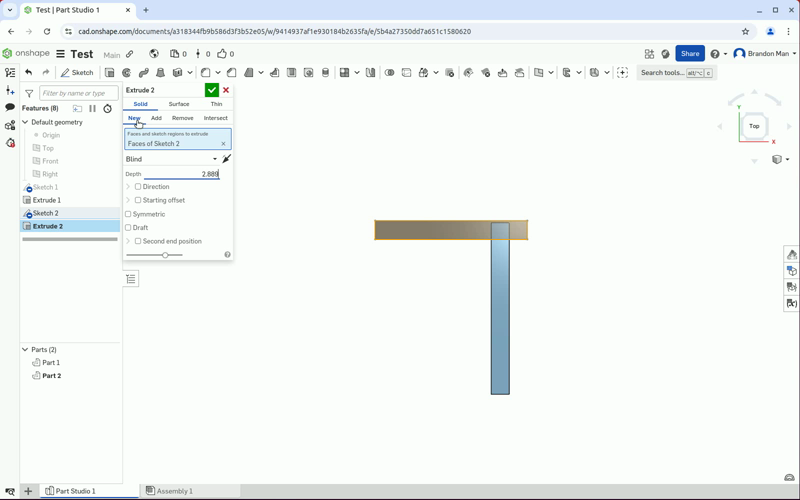
key(enter)
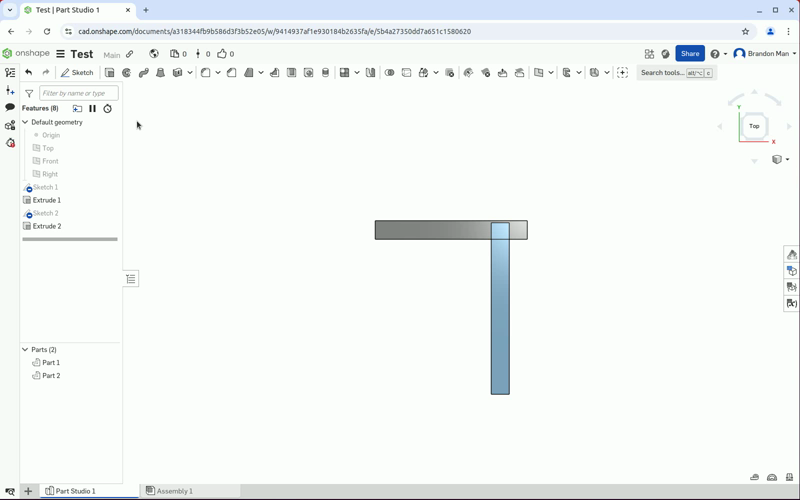
key(shift+h)
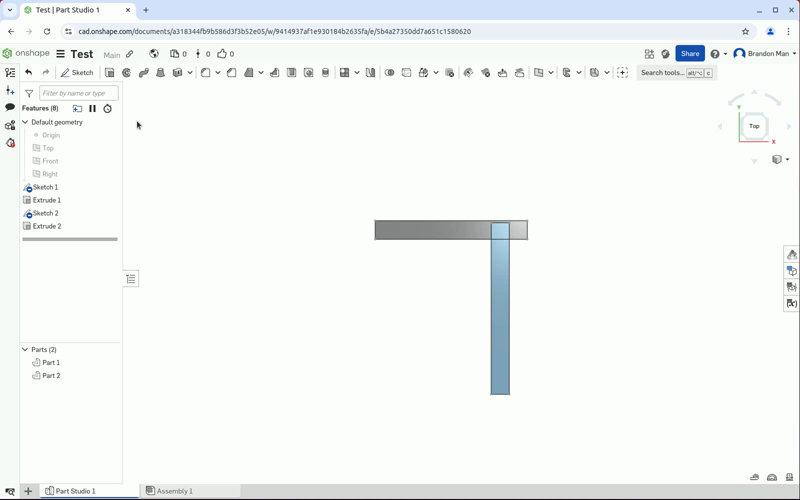
key(shift+h)
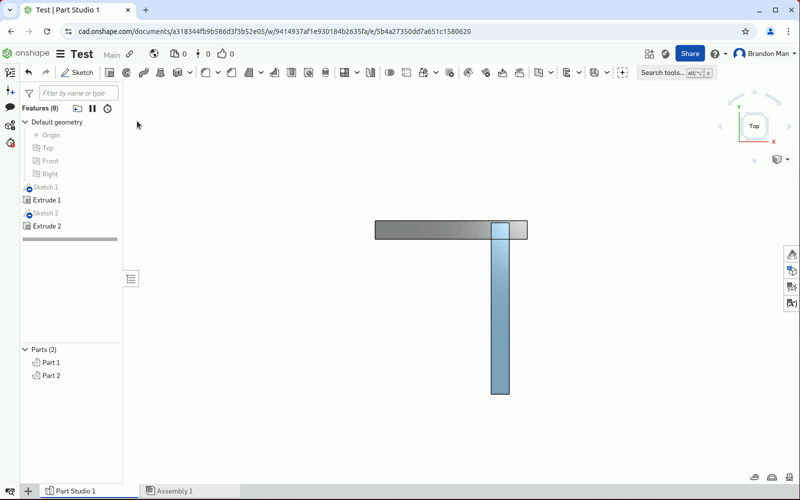
mouse_move(73, 189)
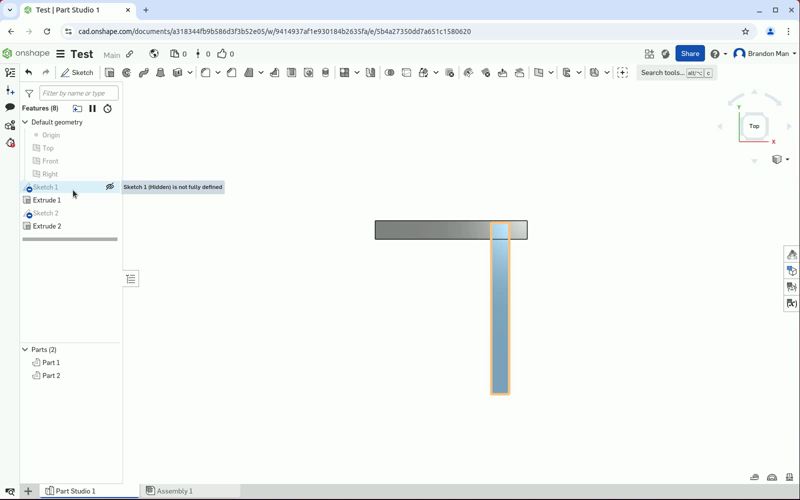
click(73, 189)
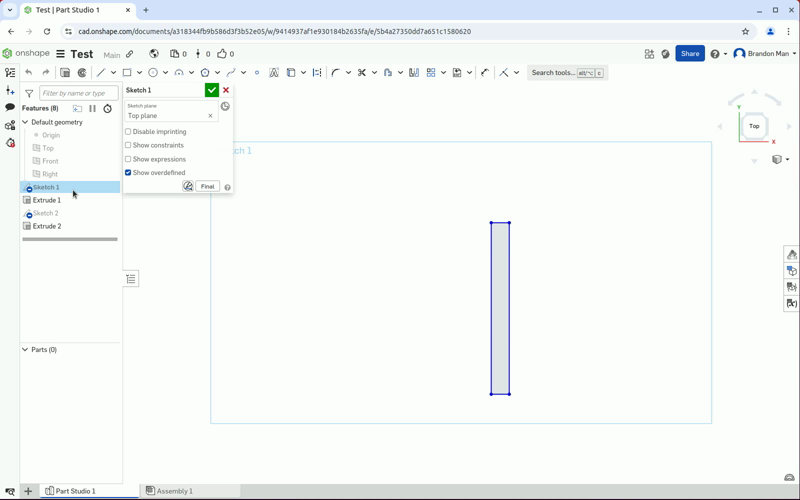
mouse_move(229, 92)
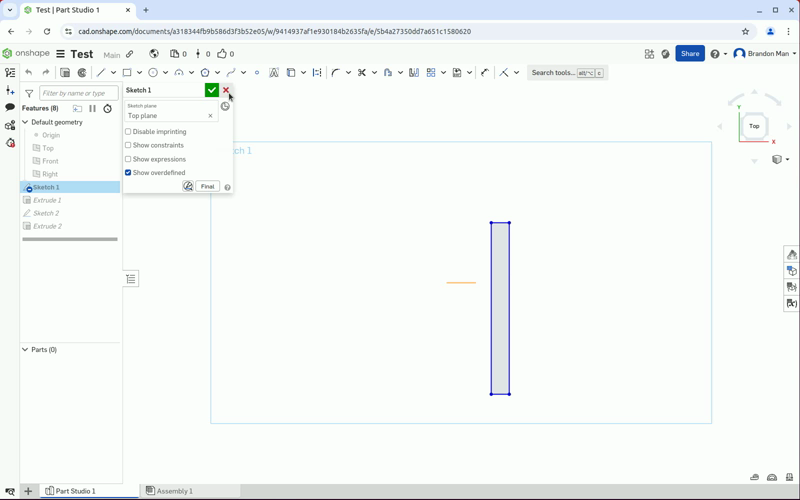
click(229, 92)
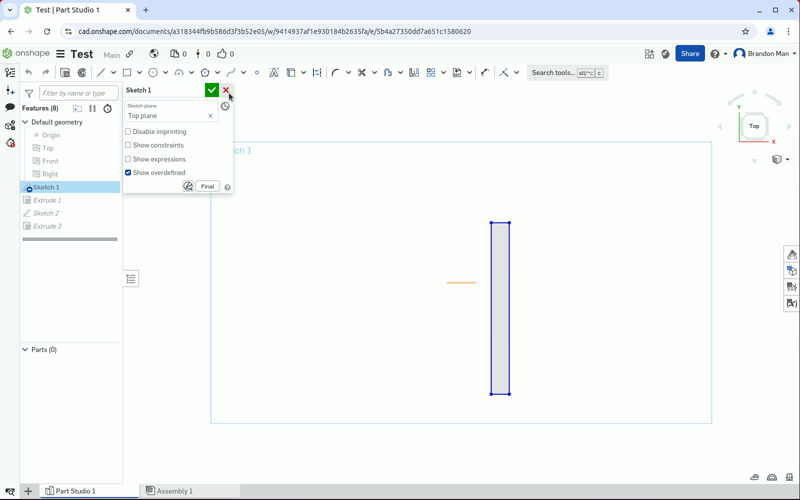
key(shift+s)
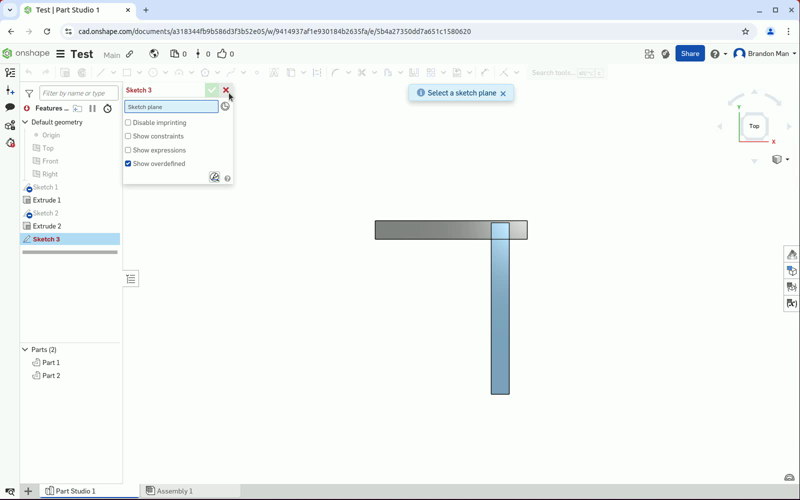
mouse_move(73, 150)
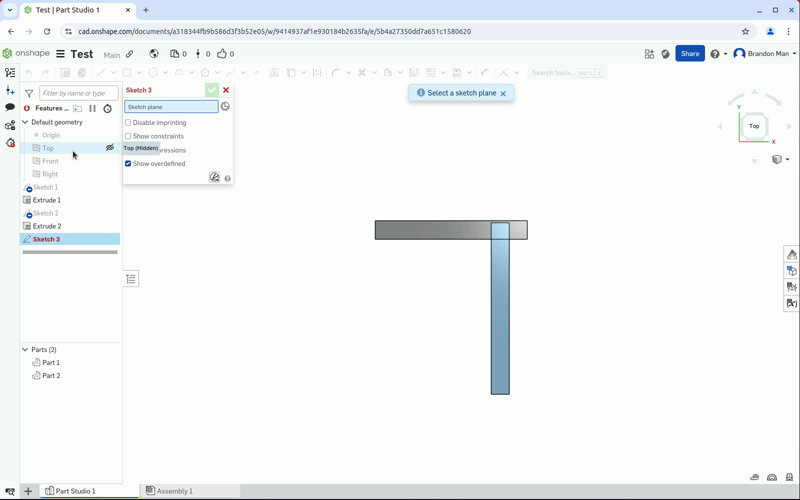
click(73, 150)
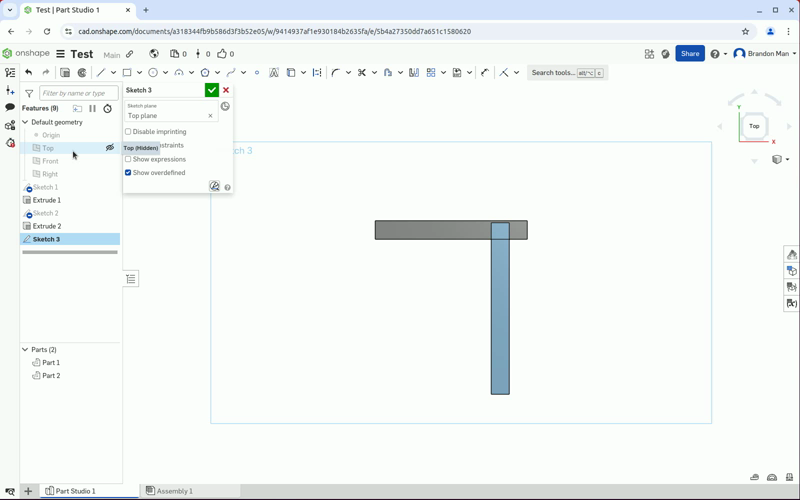
mouse_move(73, 352)
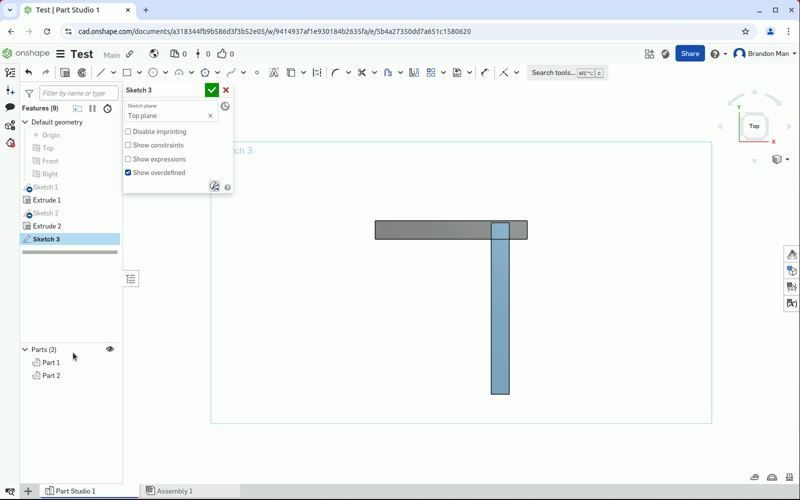
key(y)
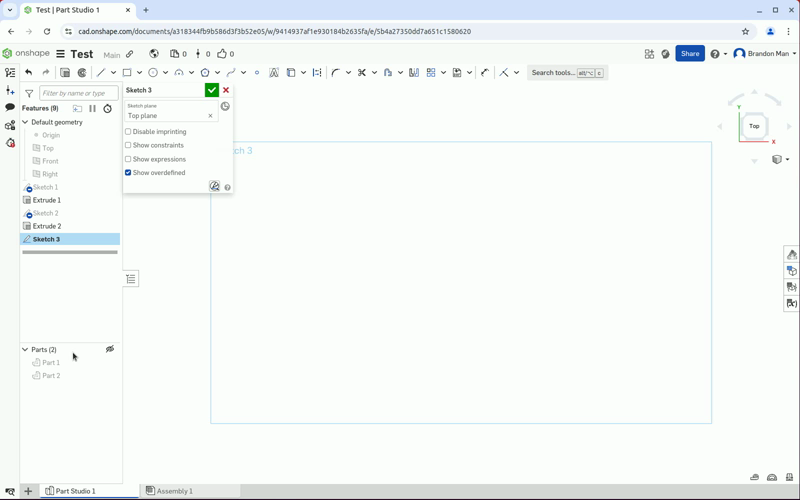
key(l)
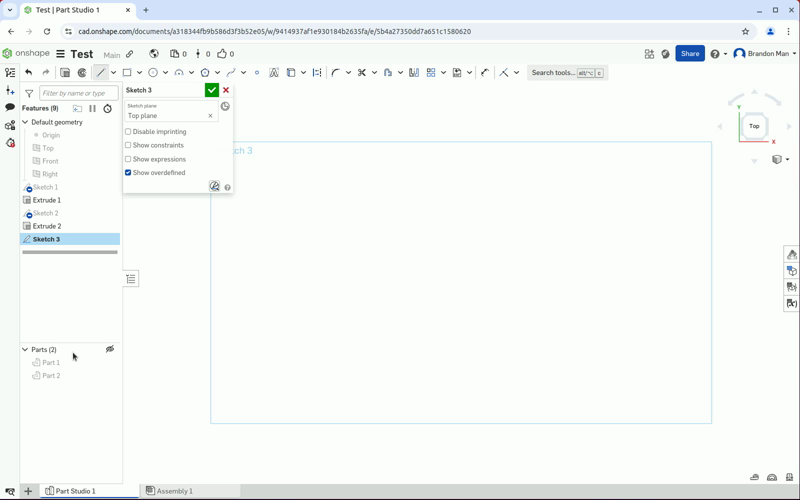
key_down(shift)
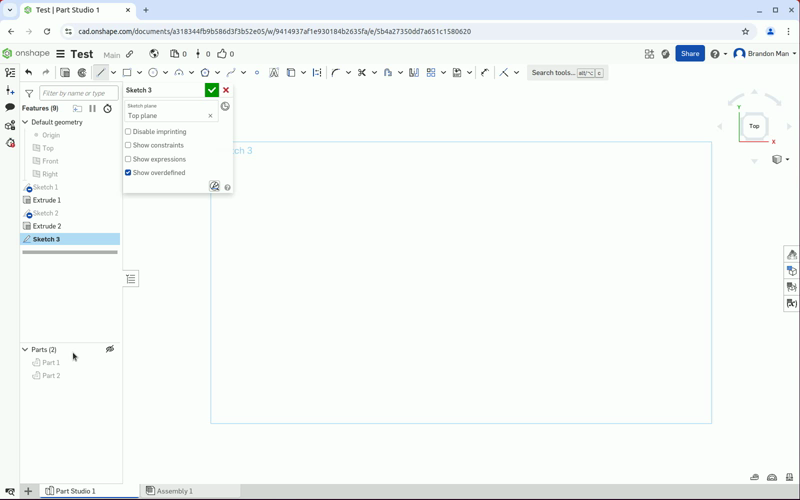
mouse_move(393, 395)
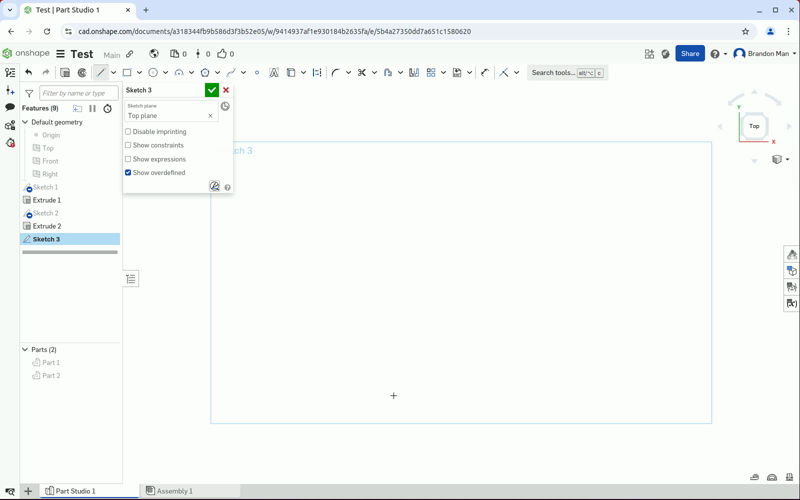
click(393, 395)
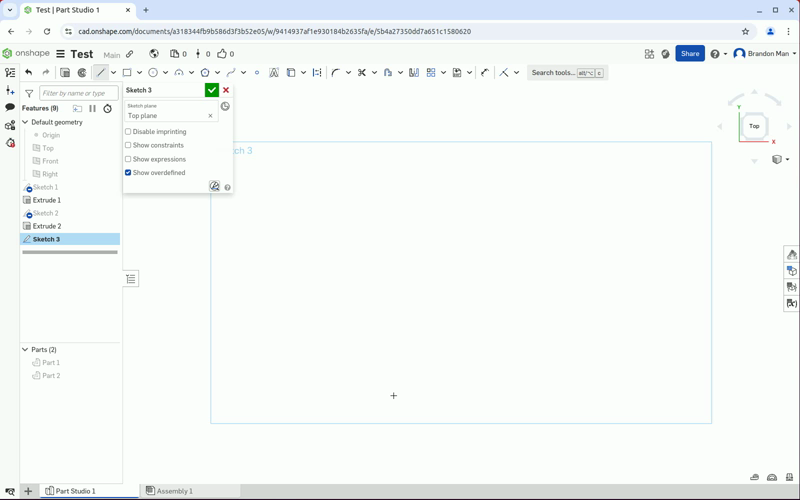
key_up(shift)
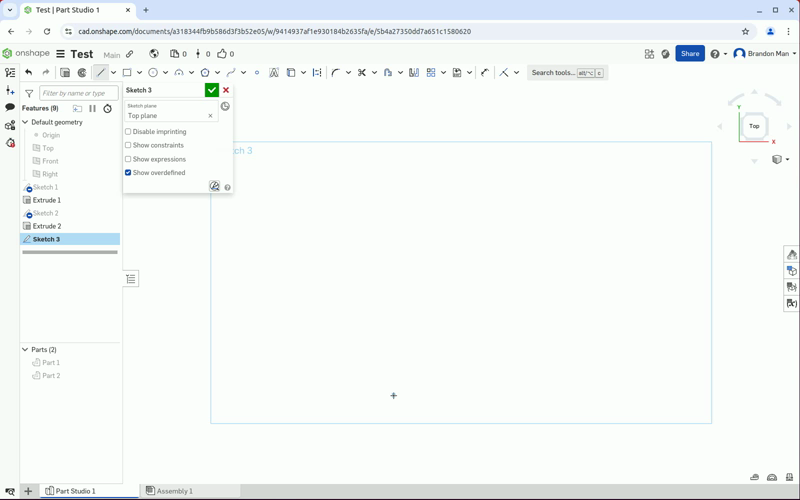
key_down(shift)
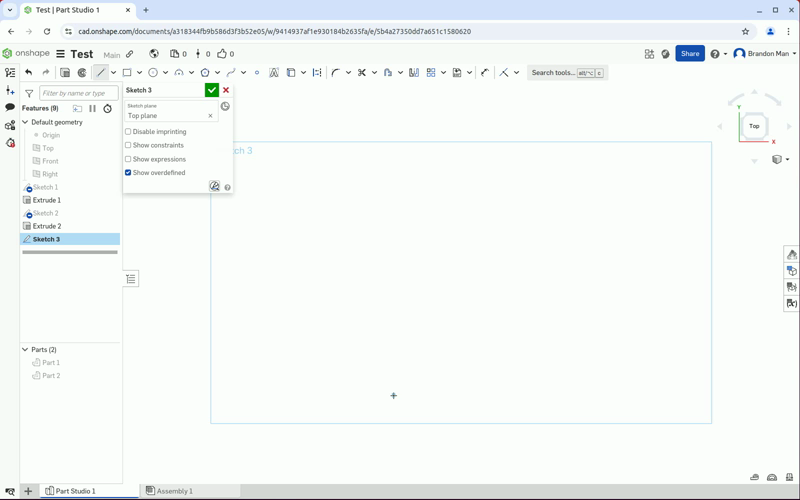
mouse_move(423, 395)
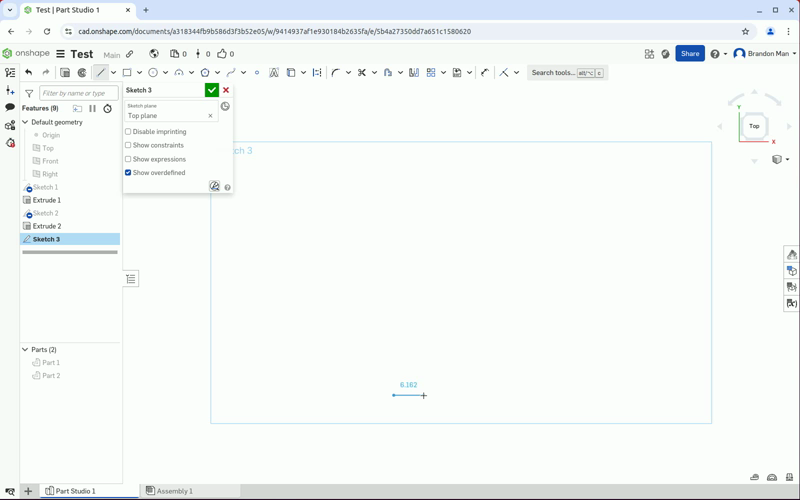
mouse_move(415, 395)
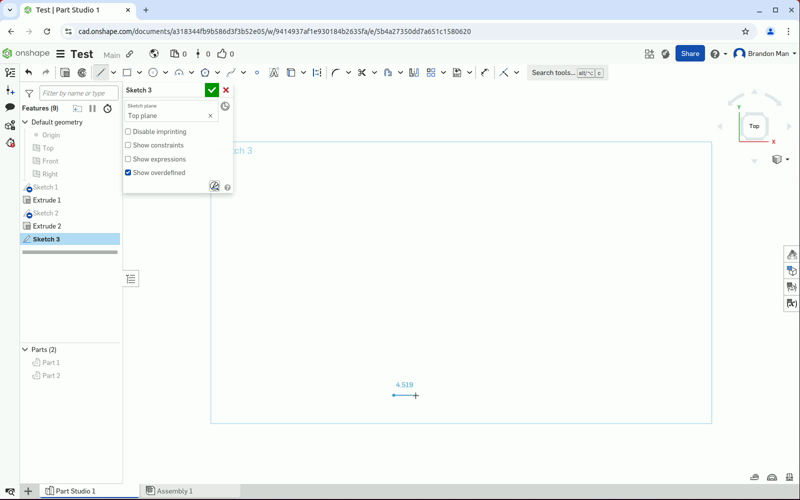
click(415, 395)
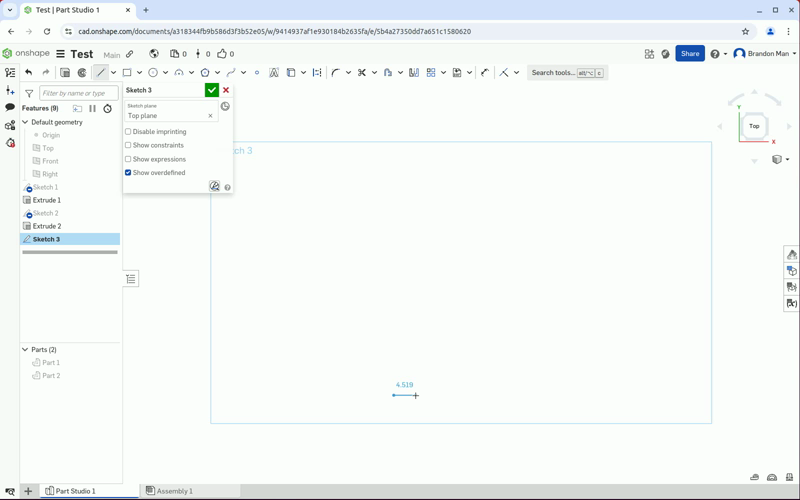
key_up(shift)
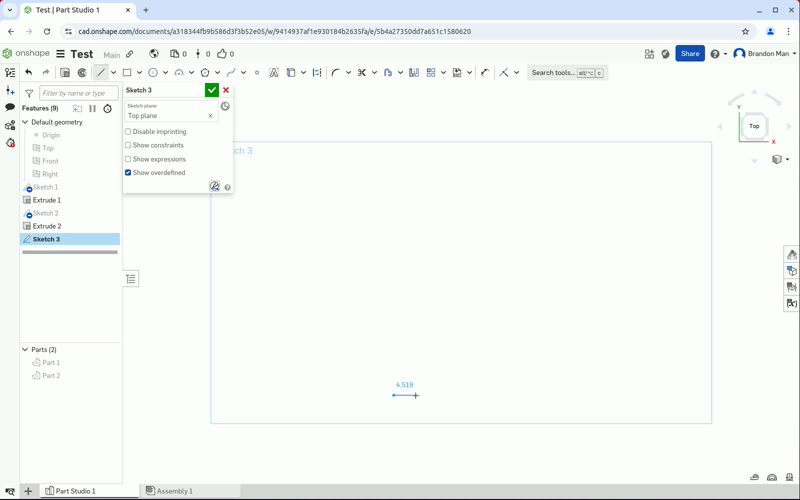
key_down(shift)
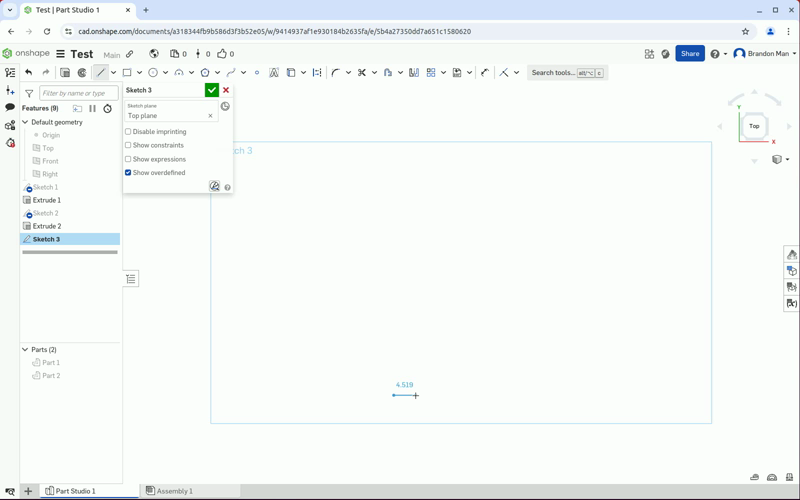
mouse_move(415, 222)
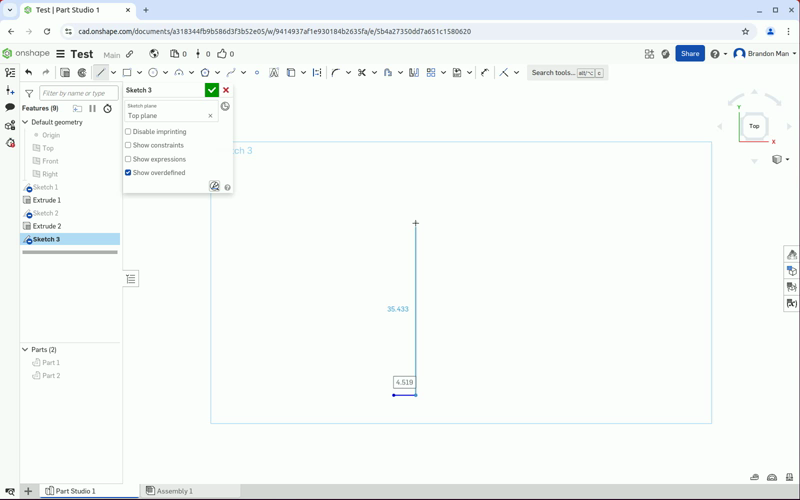
click(415, 222)
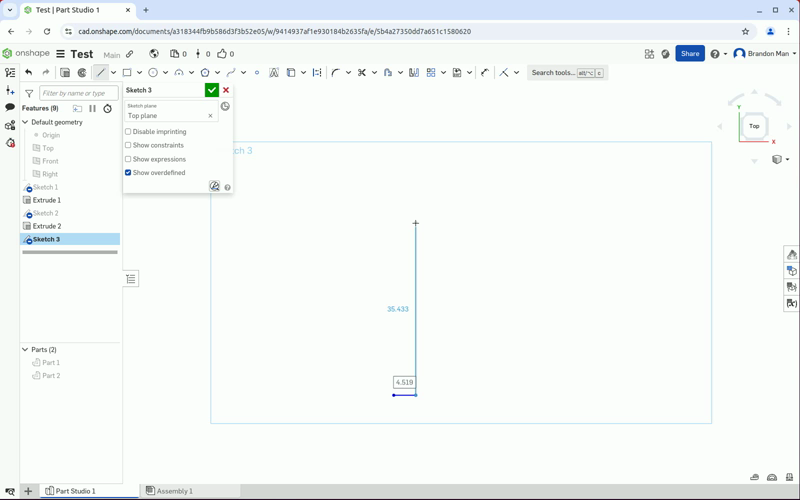
key_up(shift)
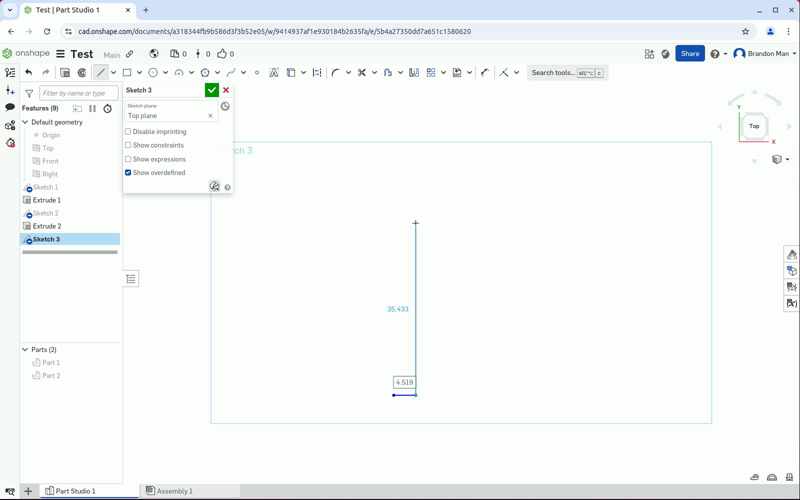
key_down(shift)
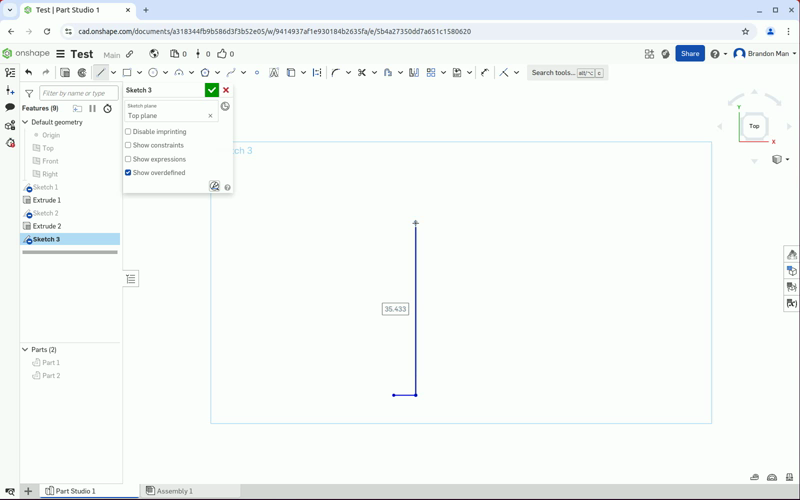
mouse_move(445, 222)
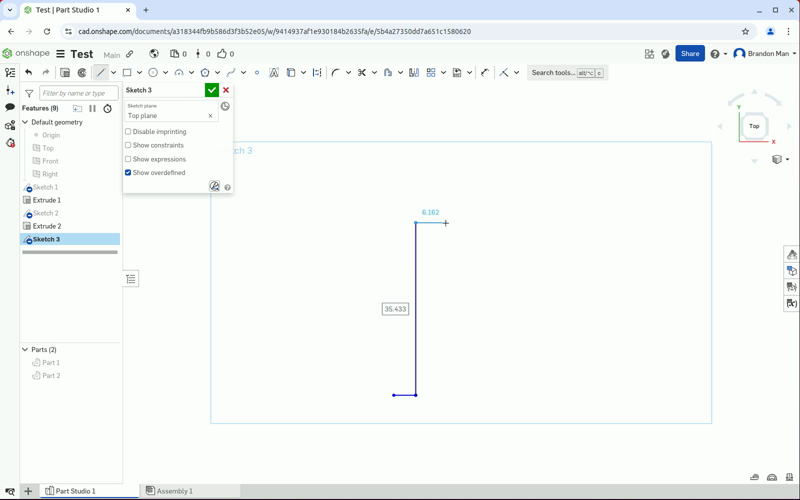
mouse_move(393, 222)
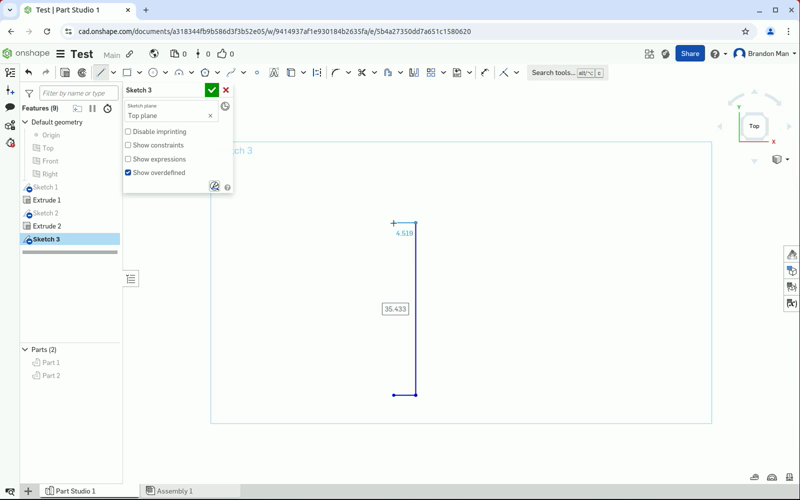
click(393, 222)
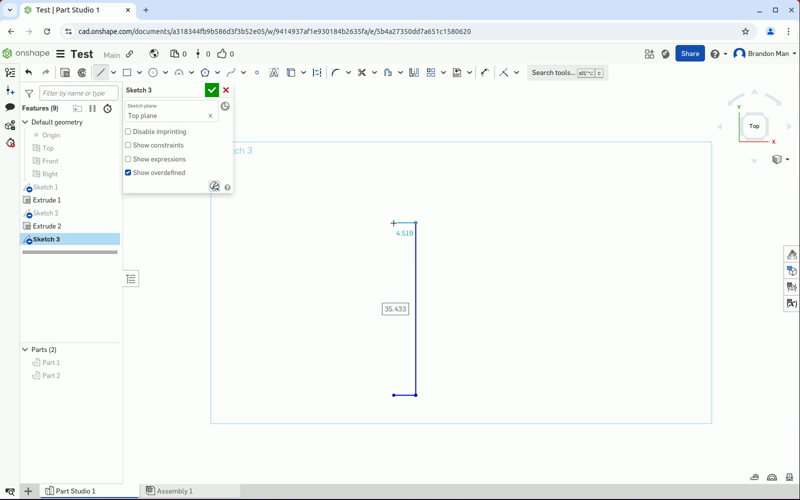
key_up(shift)
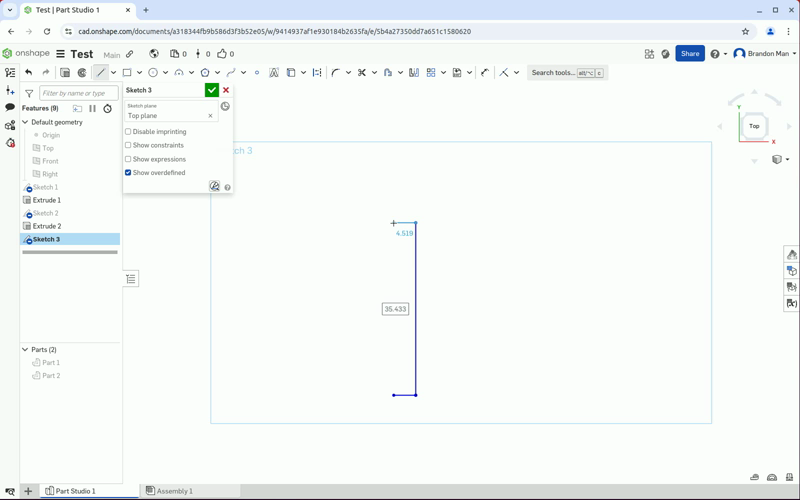
key_down(shift)
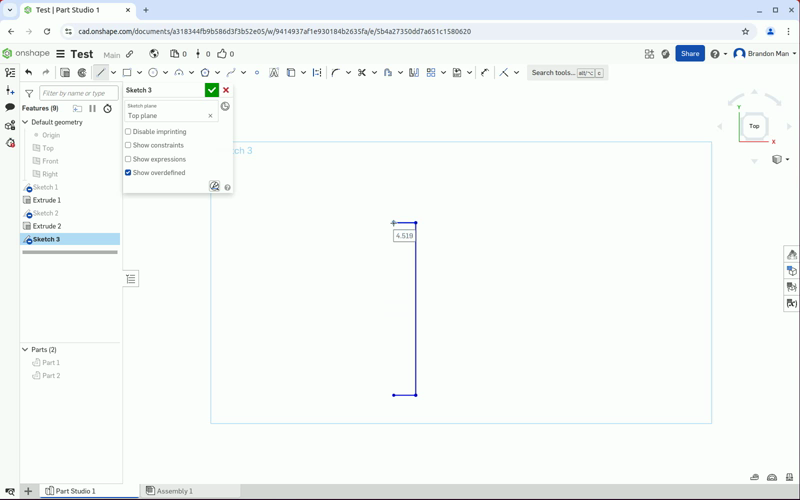
mouse_move(393, 395)
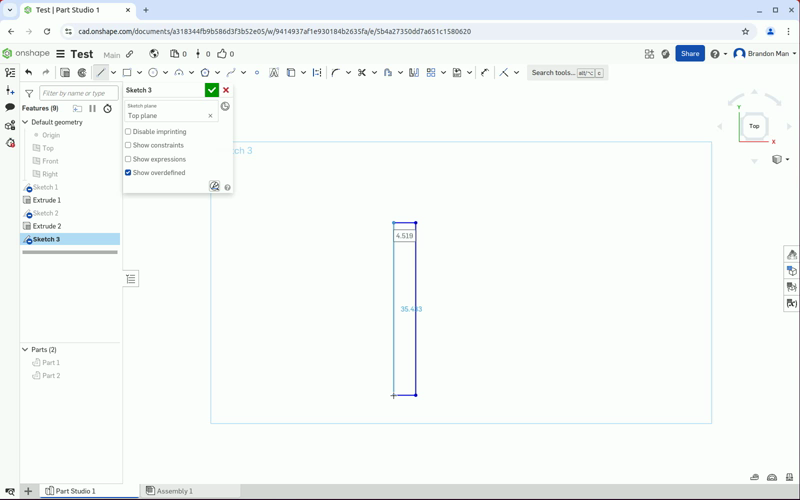
key_up(shift)
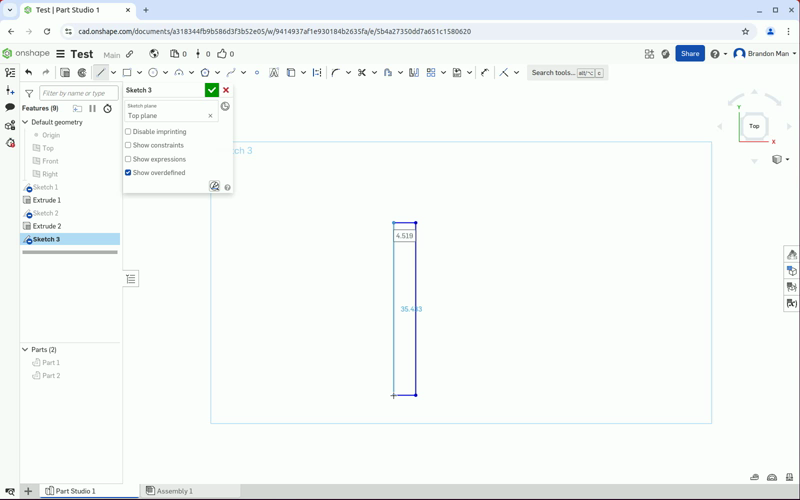
click(393, 395)
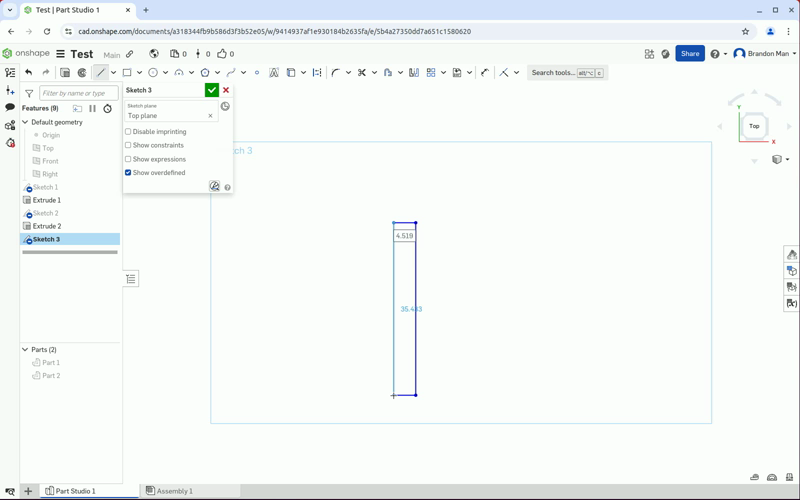
key(esc)
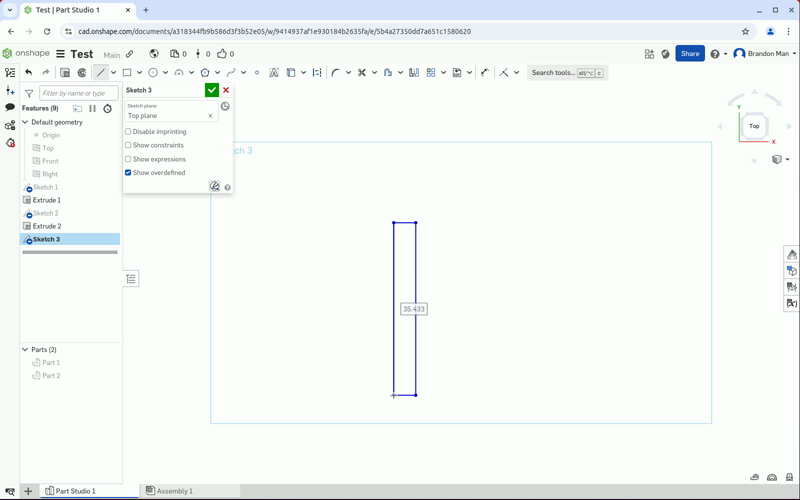
mouse_move(409, 264)
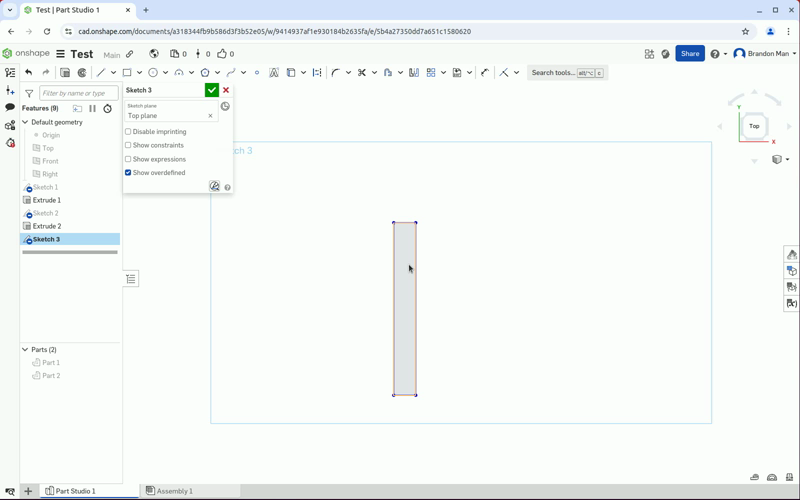
click(409, 264)
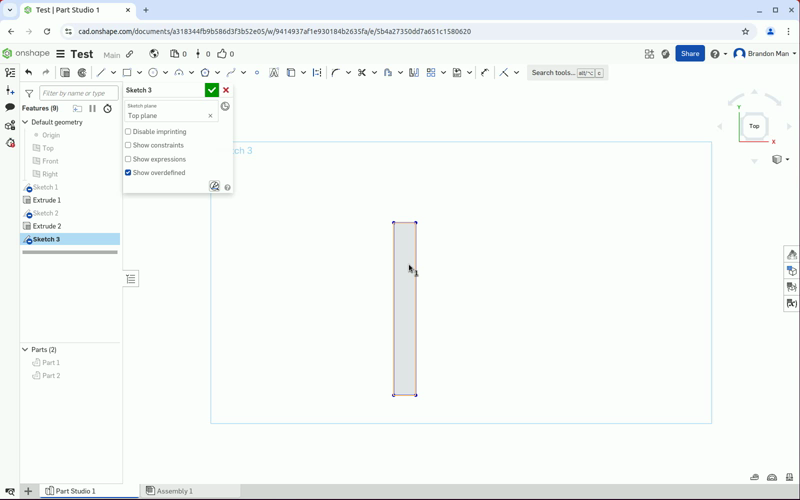
mouse_move(73, 352)
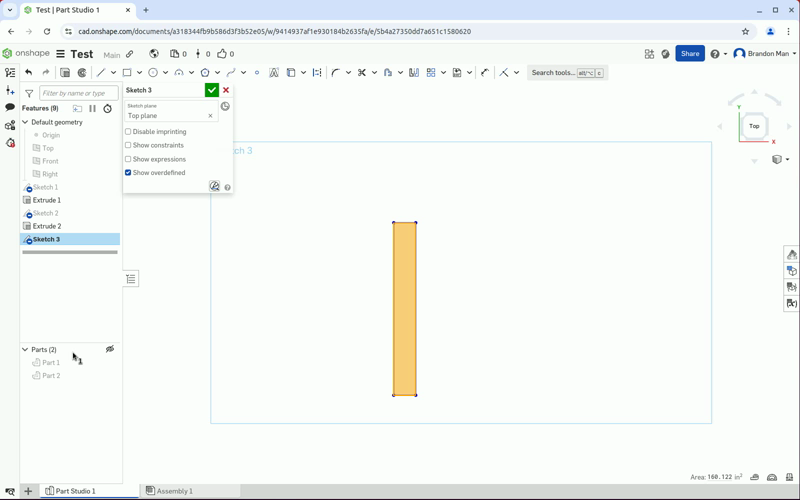
key(shift+y)
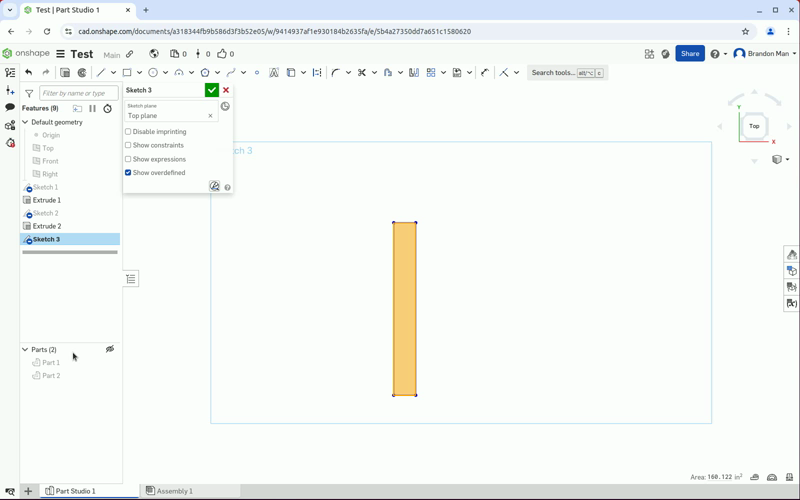
key(shift+e)
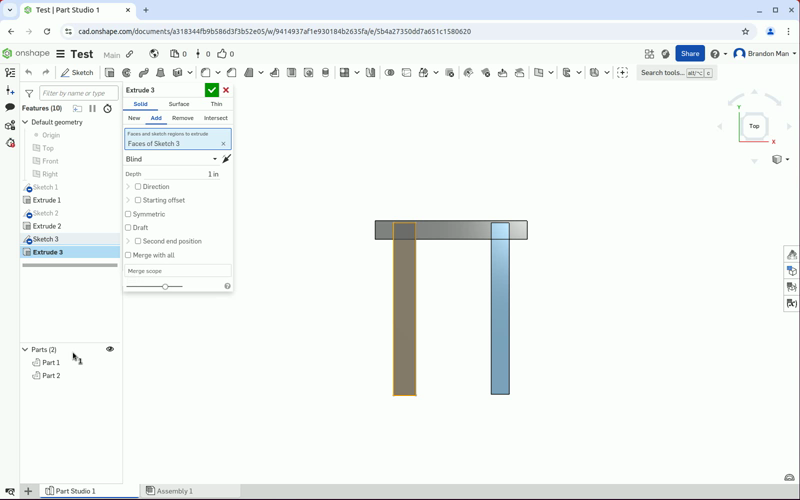
mouse_move(143, 106)
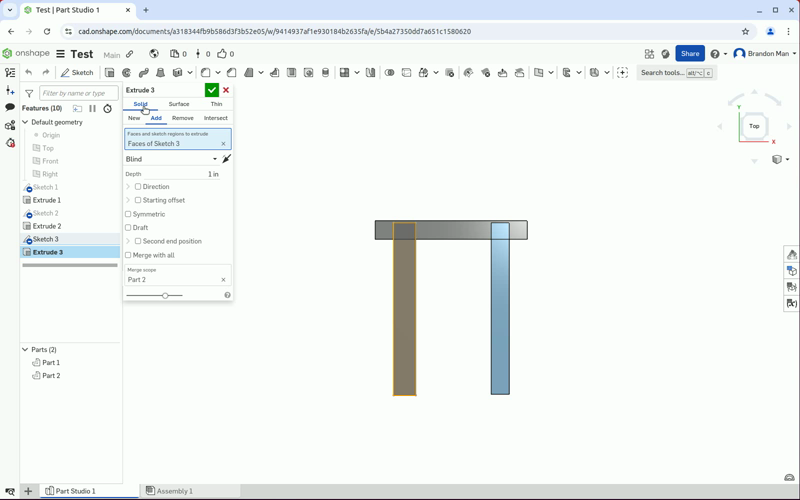
click(143, 106)
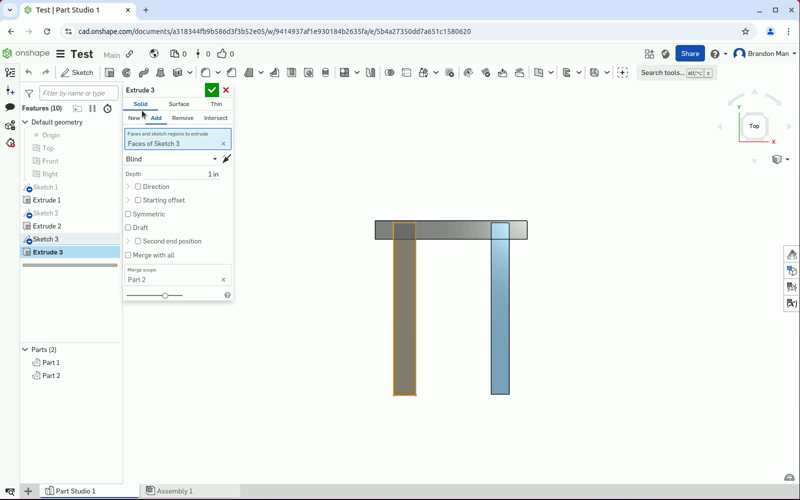
mouse_move(137, 120)
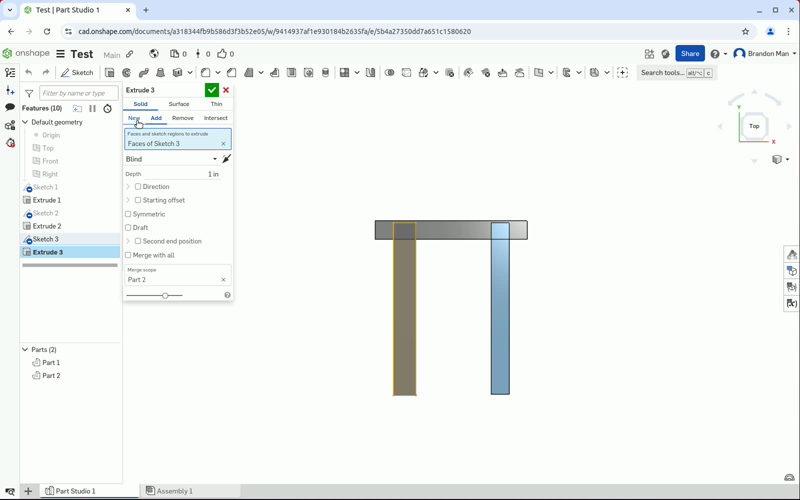
click(137, 120)
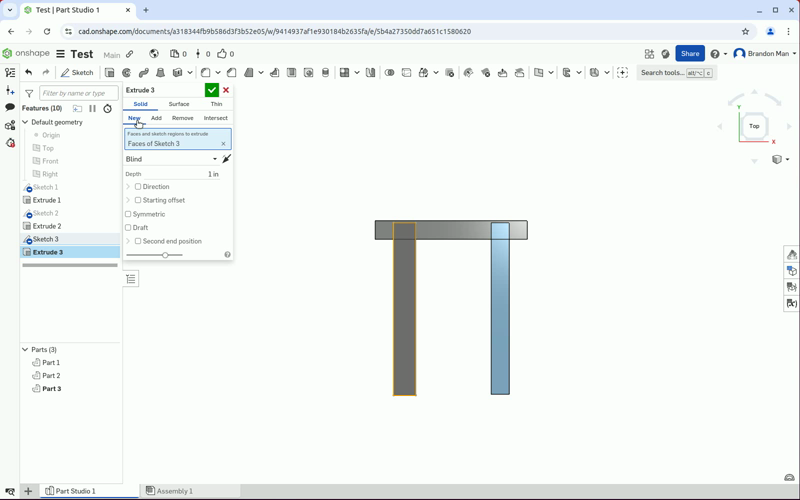
key(tab, 4)
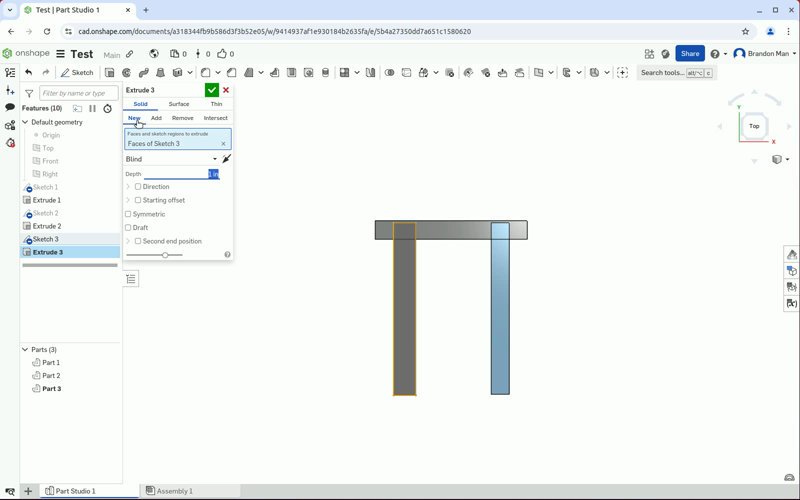
text(2.889)
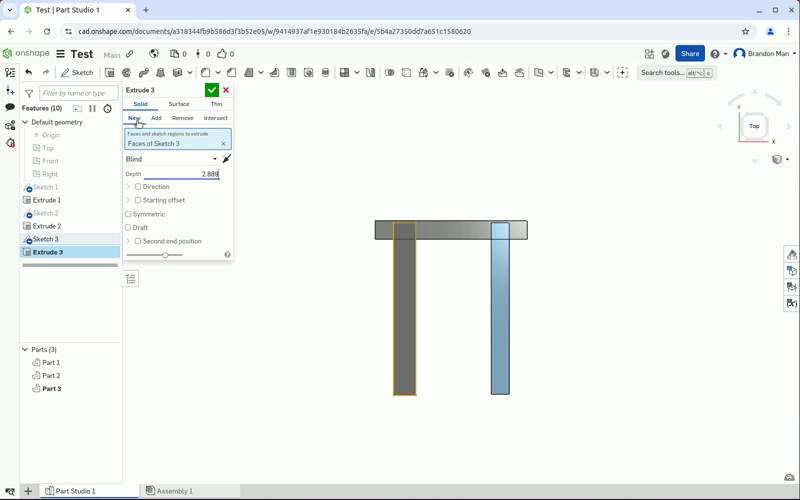
key(enter)
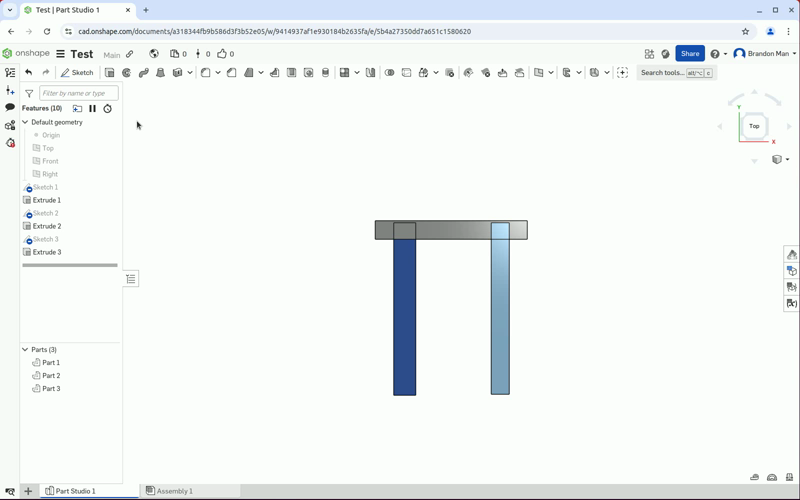
key(shift+h)
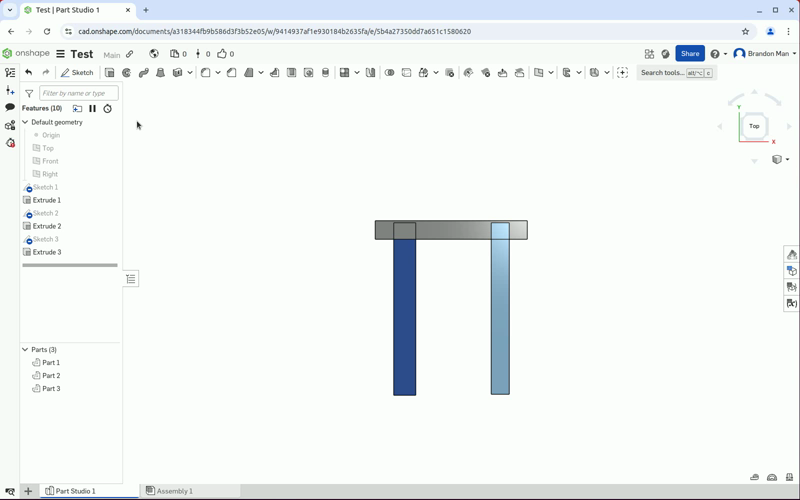
key(shift+h)
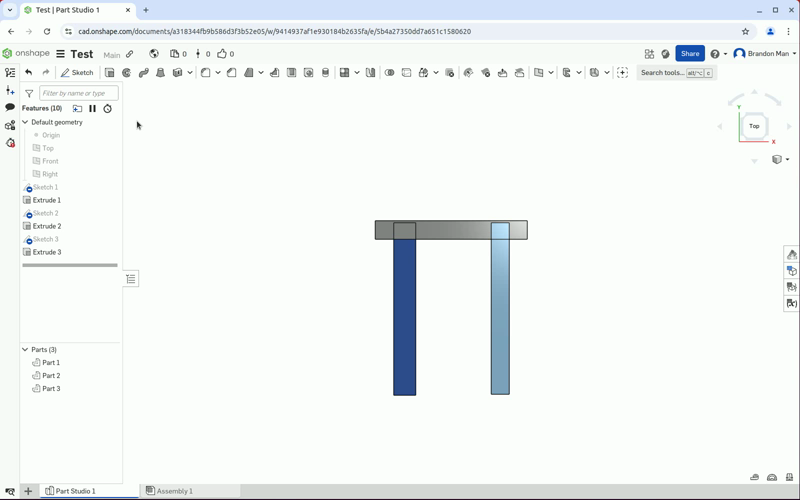
mouse_move(73, 189)
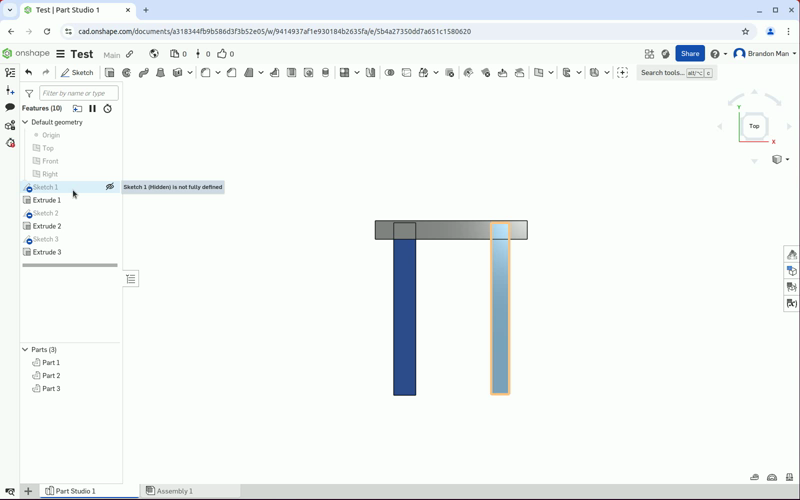
click(73, 189)
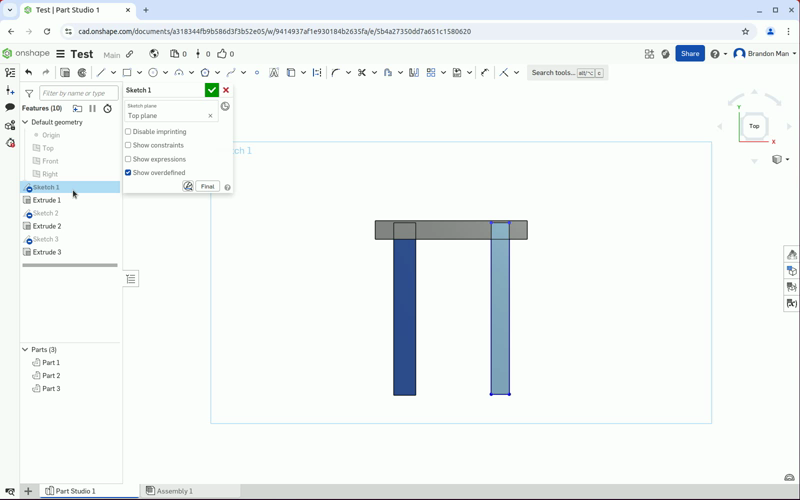
mouse_move(229, 92)
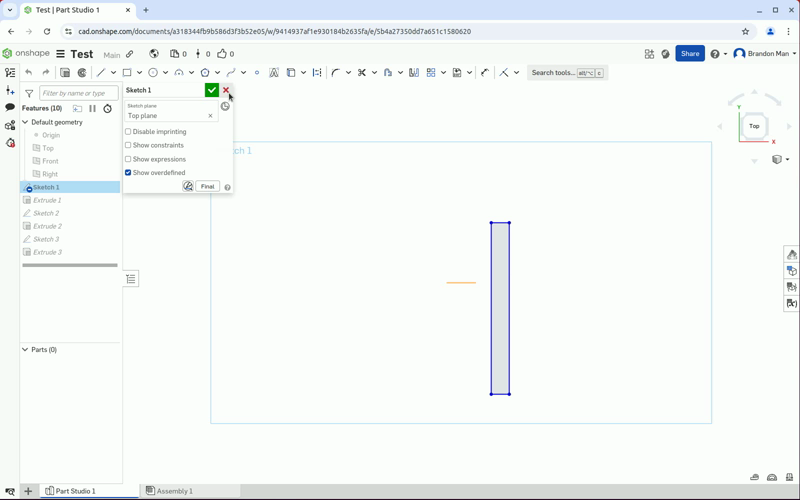
click(229, 92)
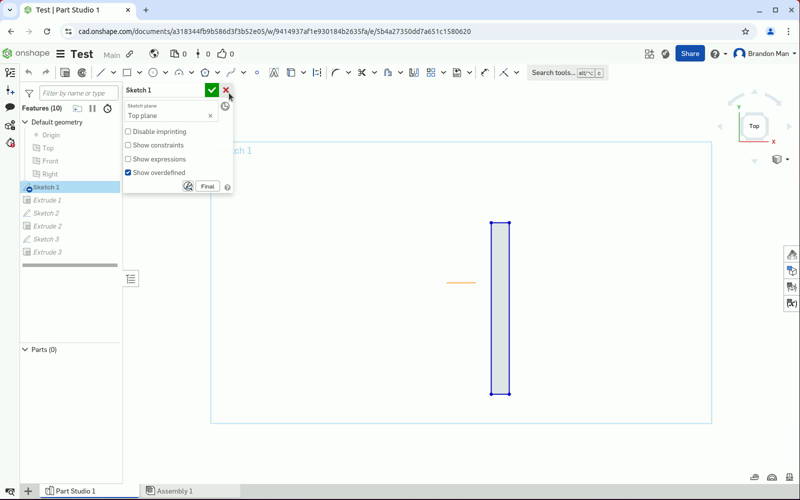
key(shift+s)
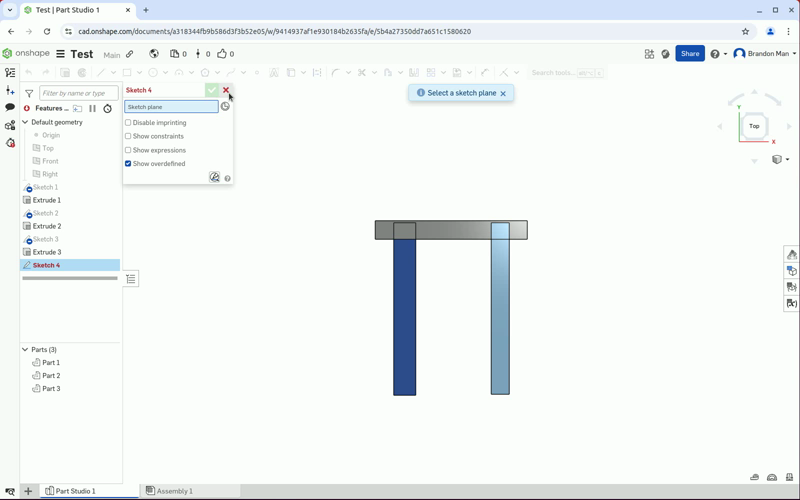
mouse_move(73, 150)
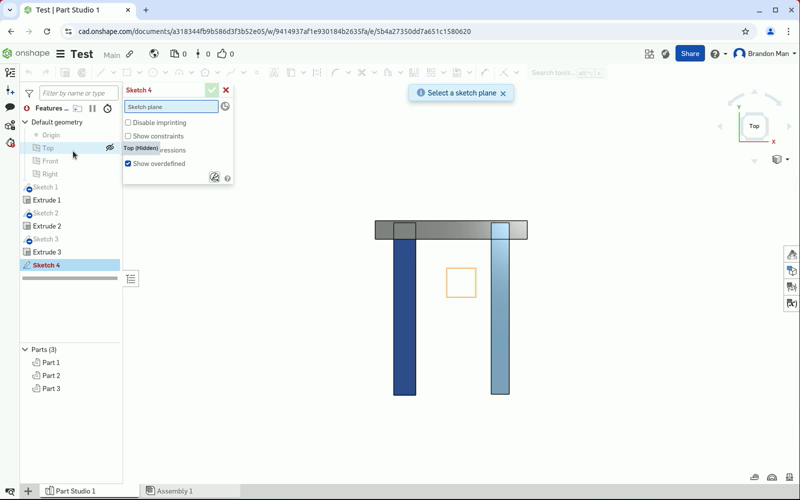
click(73, 150)
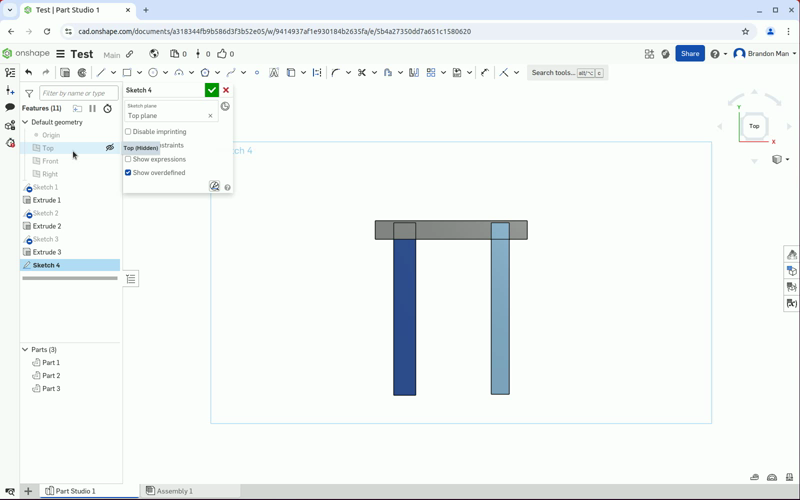
mouse_move(73, 352)
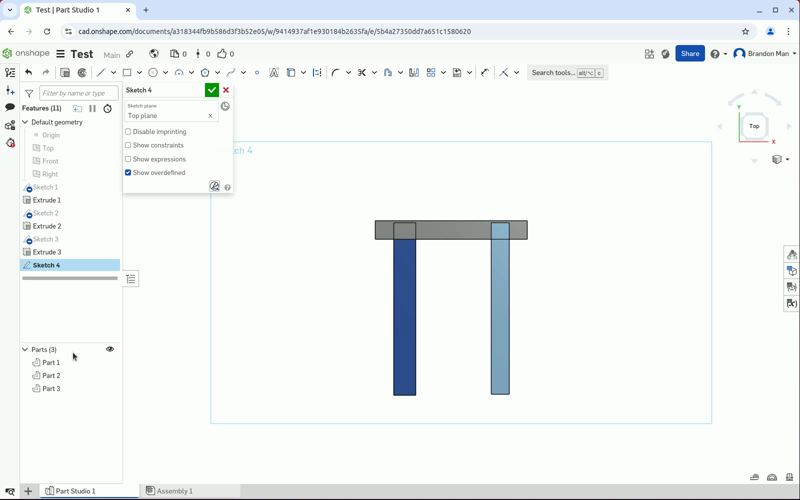
key(y)
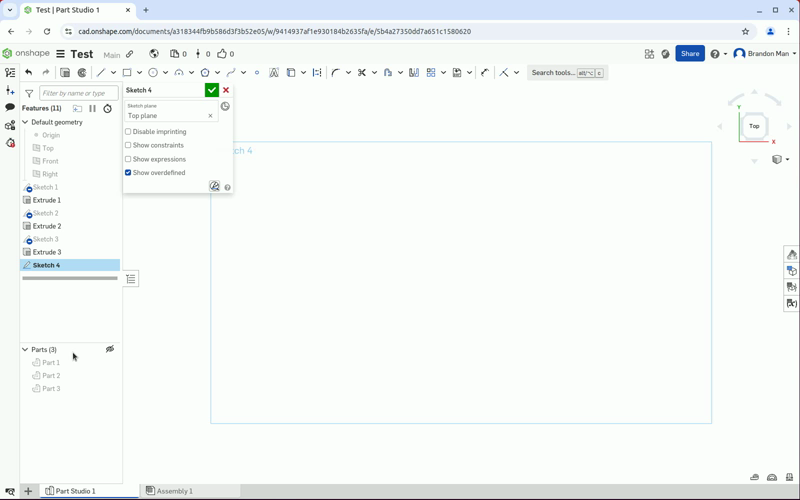
key(l)
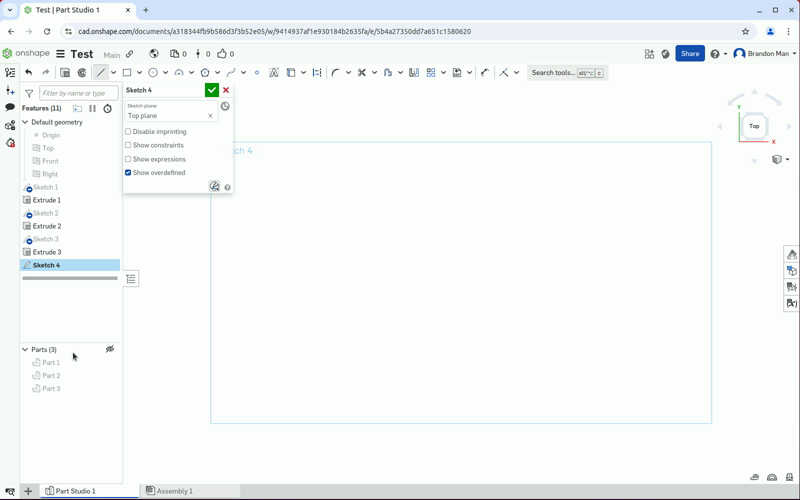
key_down(shift)
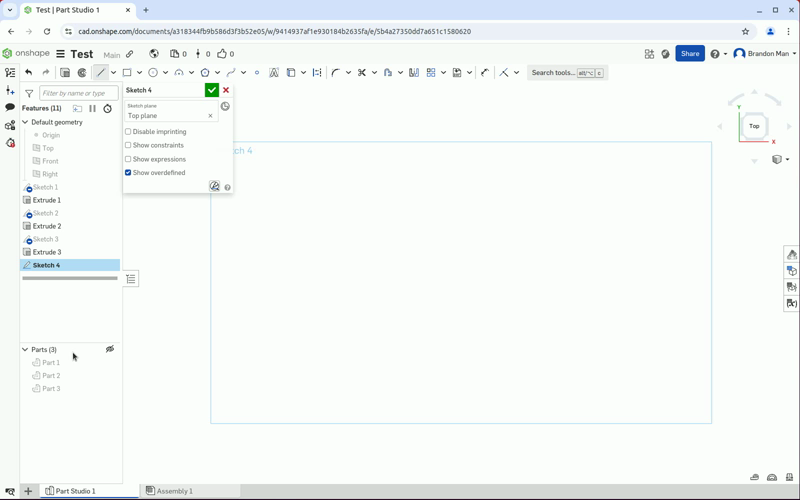
mouse_move(393, 273)
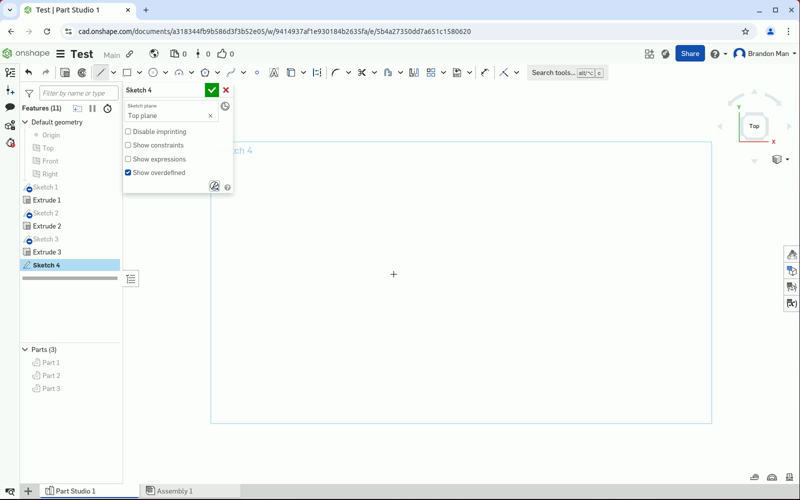
click(393, 273)
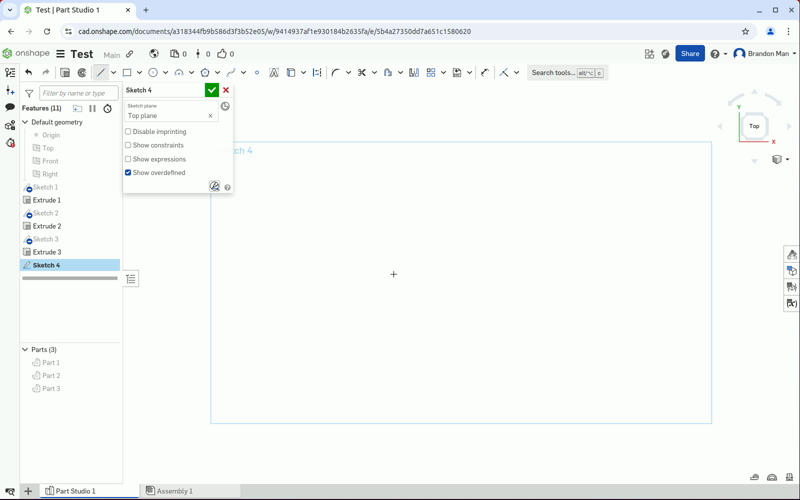
key_up(shift)
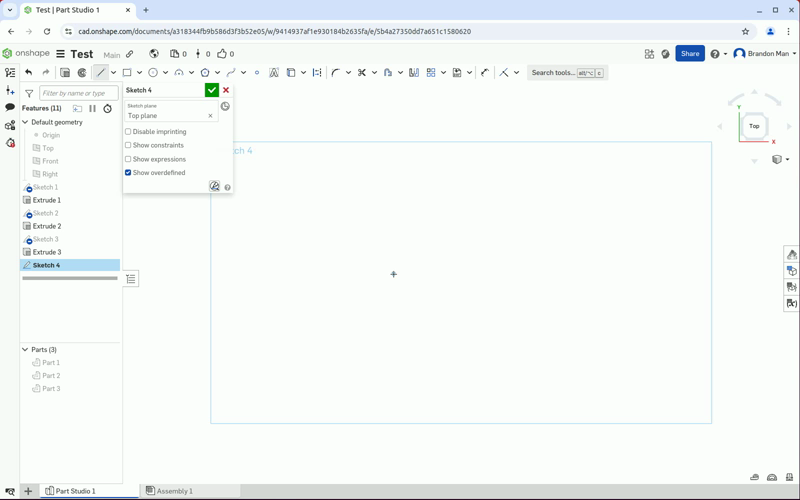
key_down(shift)
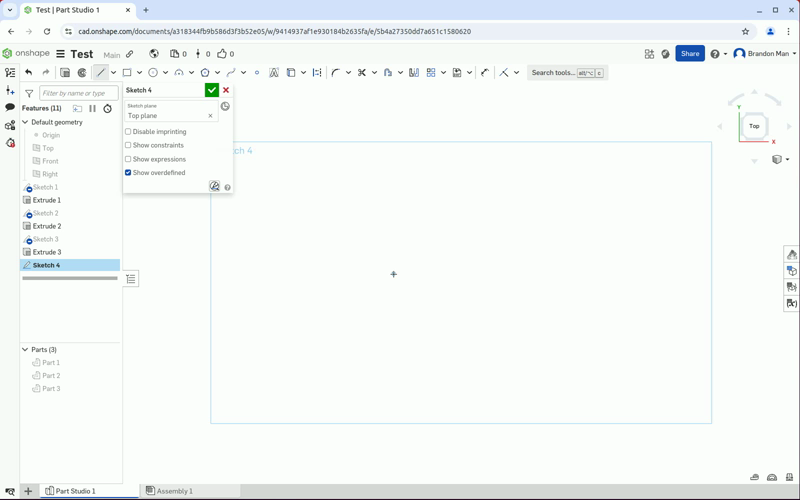
mouse_move(508, 273)
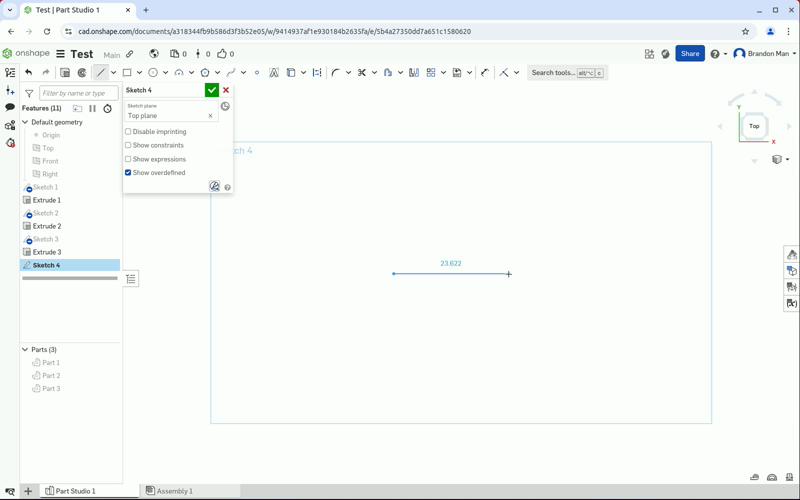
click(508, 273)
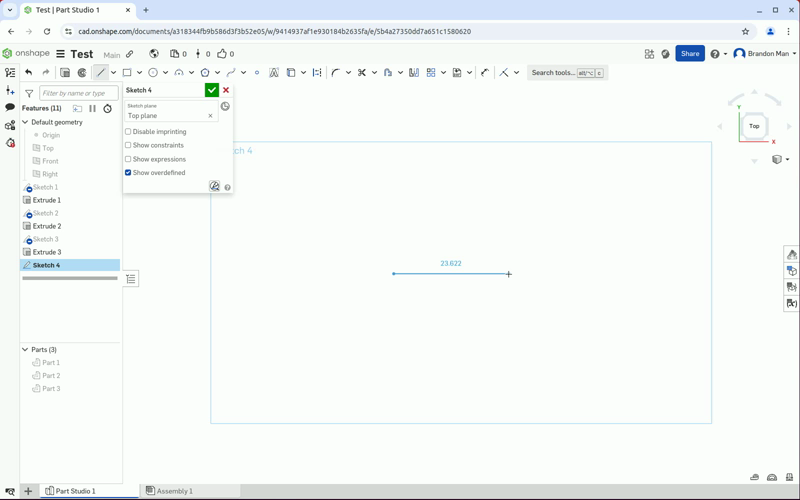
key_up(shift)
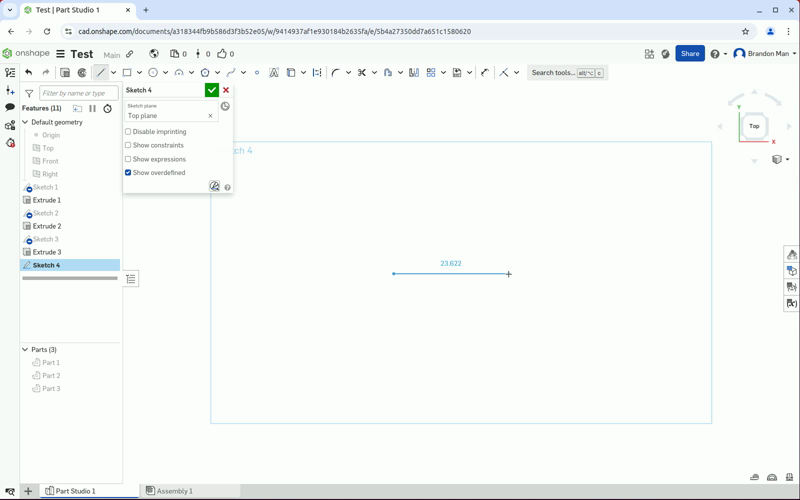
key_down(shift)
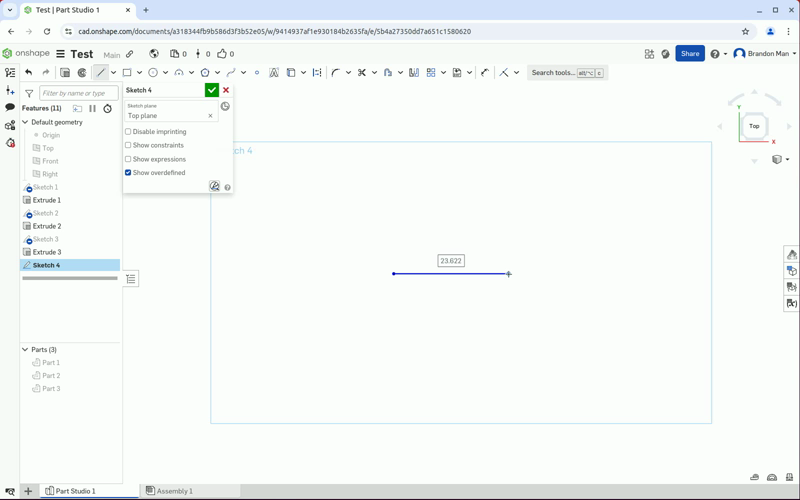
mouse_move(538, 273)
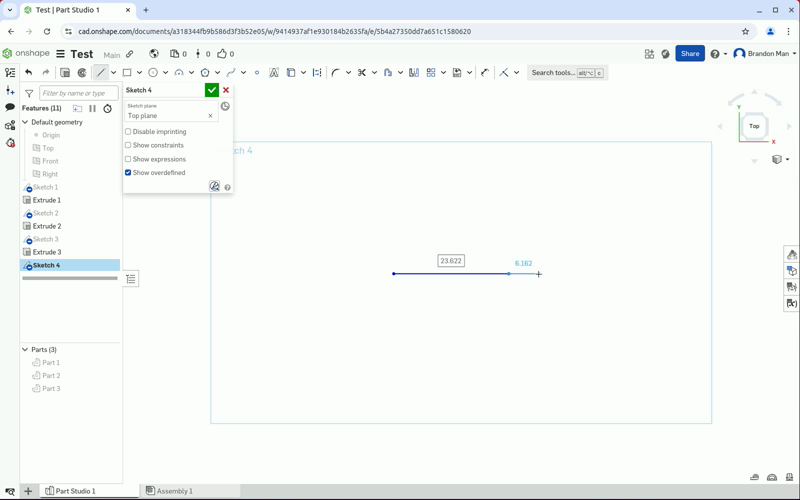
mouse_move(508, 265)
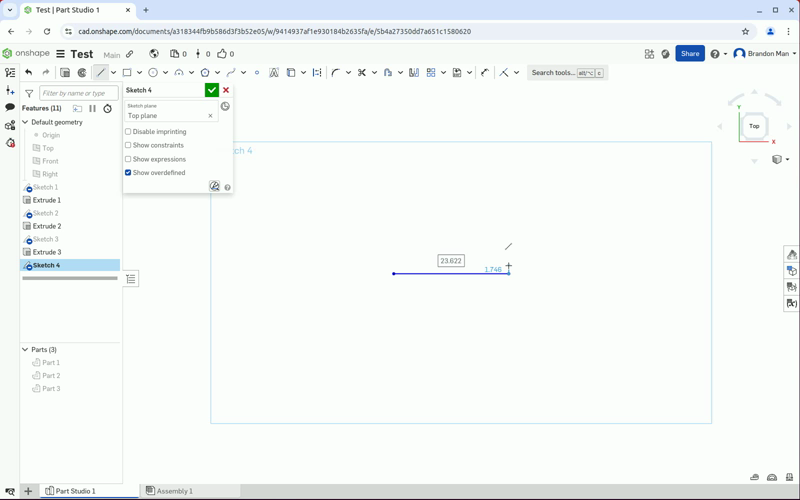
click(508, 265)
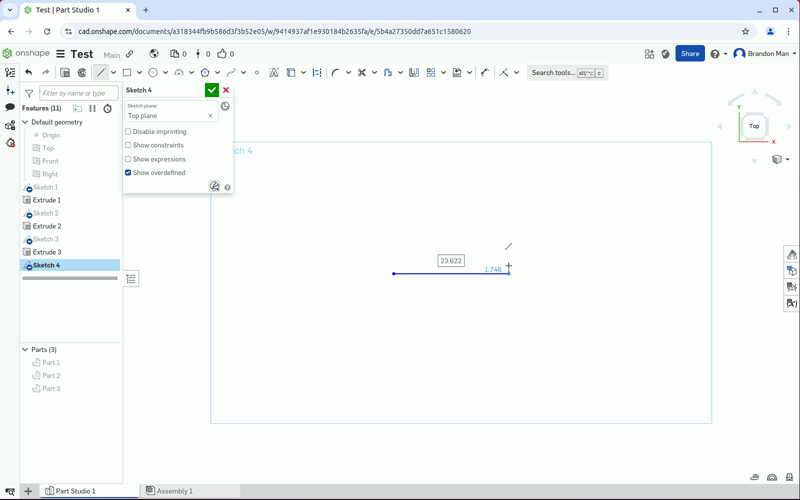
key_up(shift)
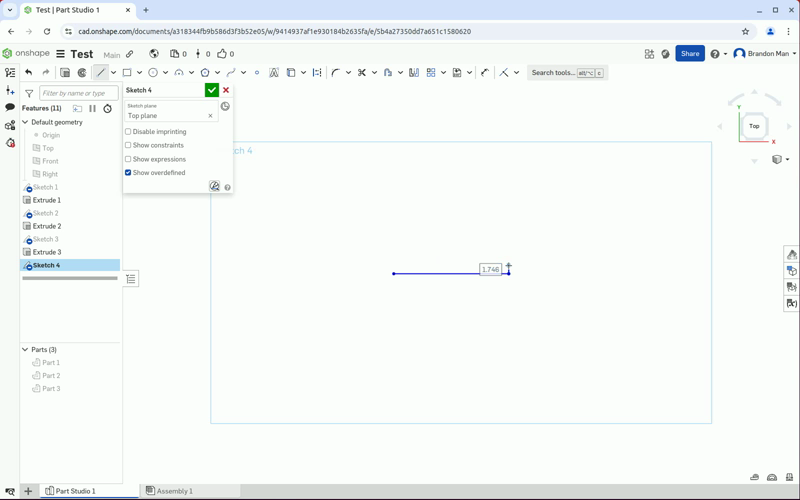
key_down(shift)
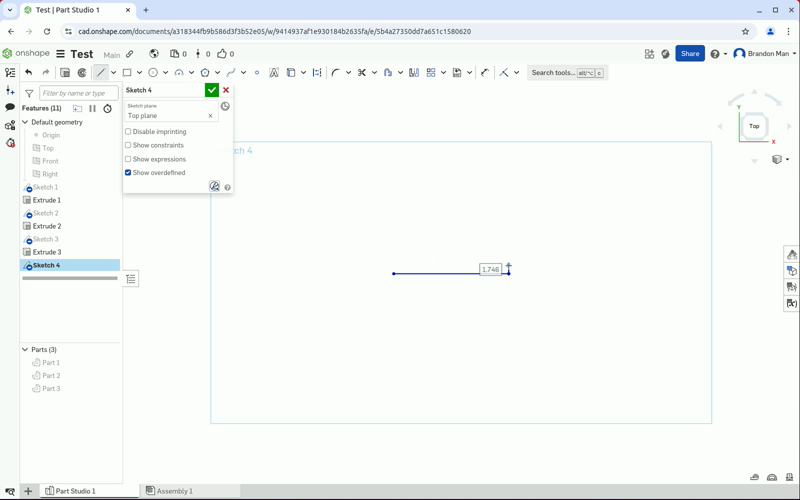
mouse_move(393, 265)
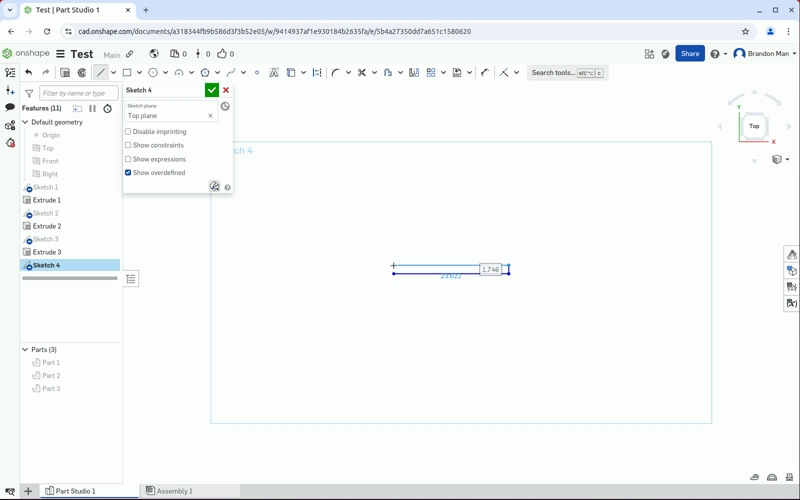
click(393, 265)
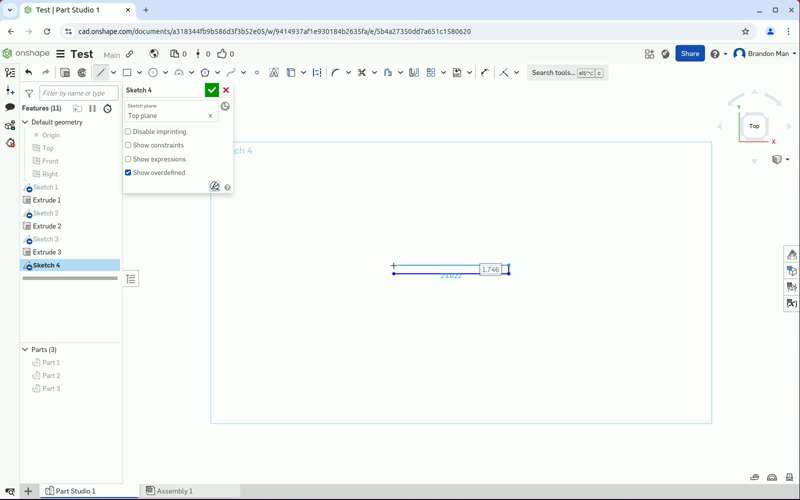
key_up(shift)
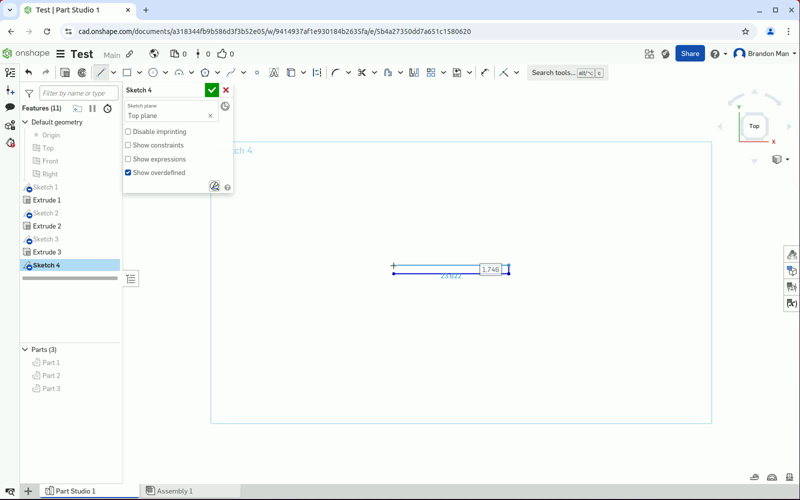
mouse_move(423, 265)
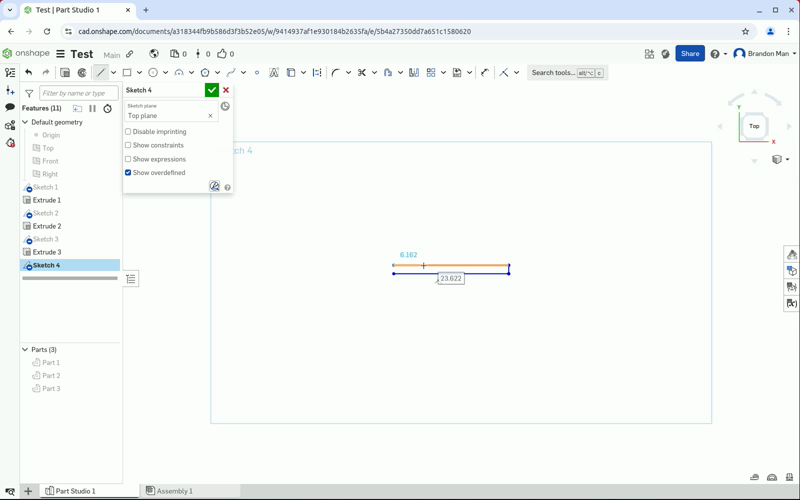
key_down(shift)
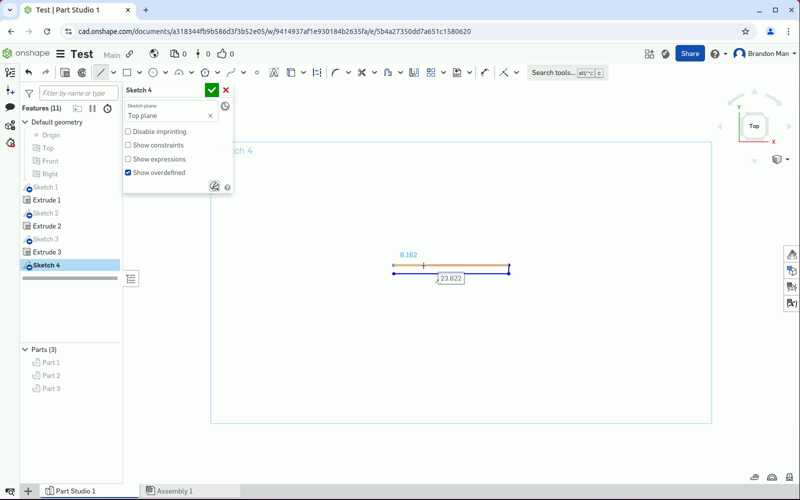
mouse_move(393, 273)
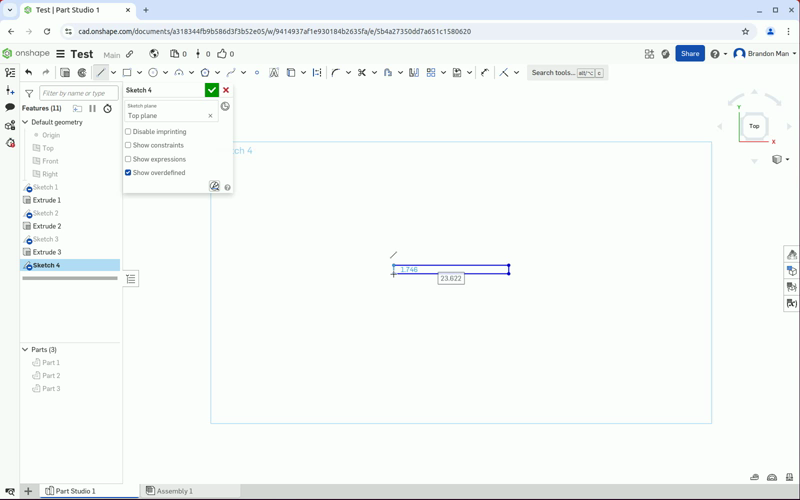
key_up(shift)
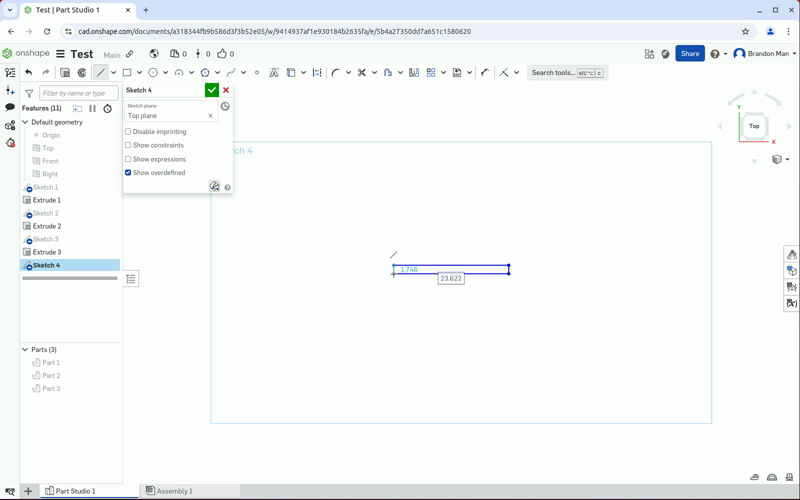
click(393, 273)
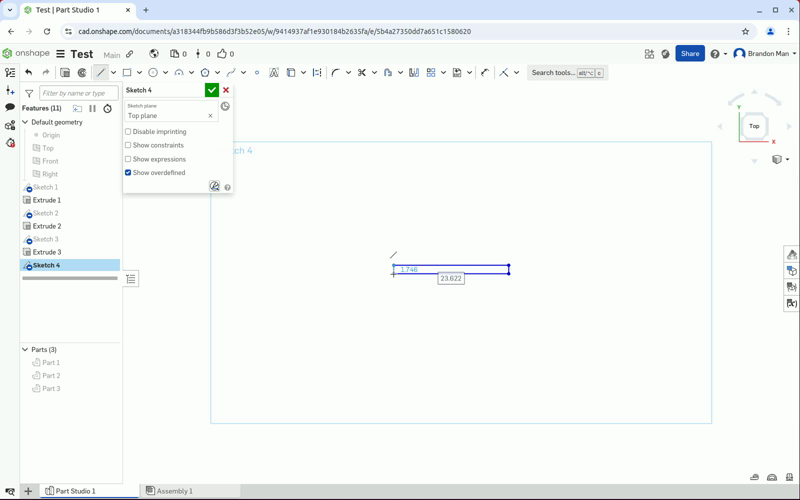
key(esc)
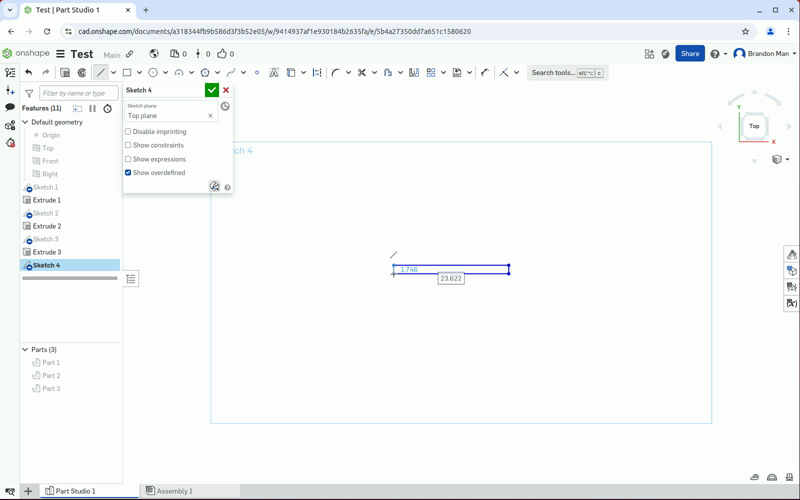
mouse_move(428, 272)
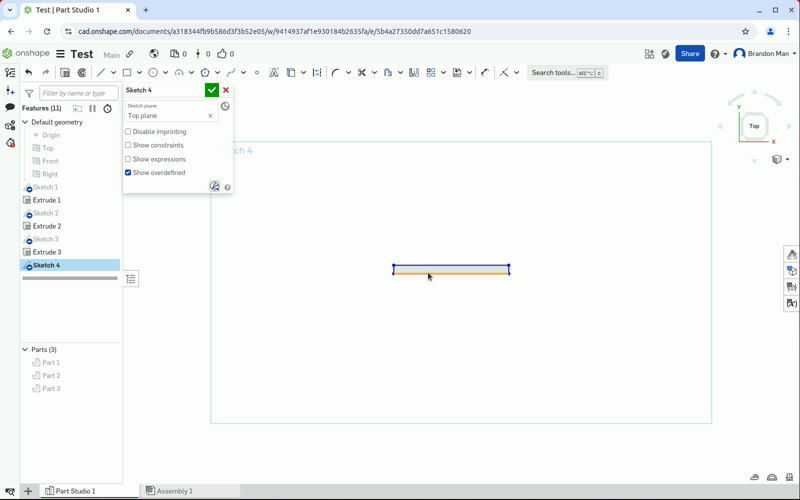
scroll(6)
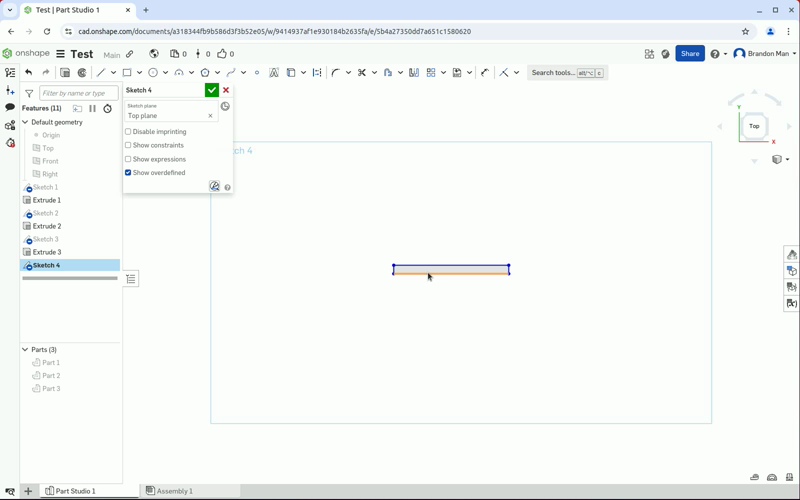
scroll(6)
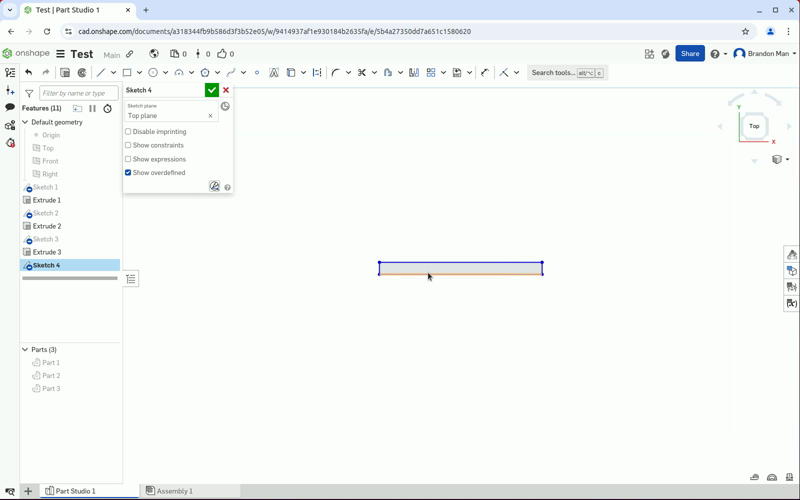
scroll(6)
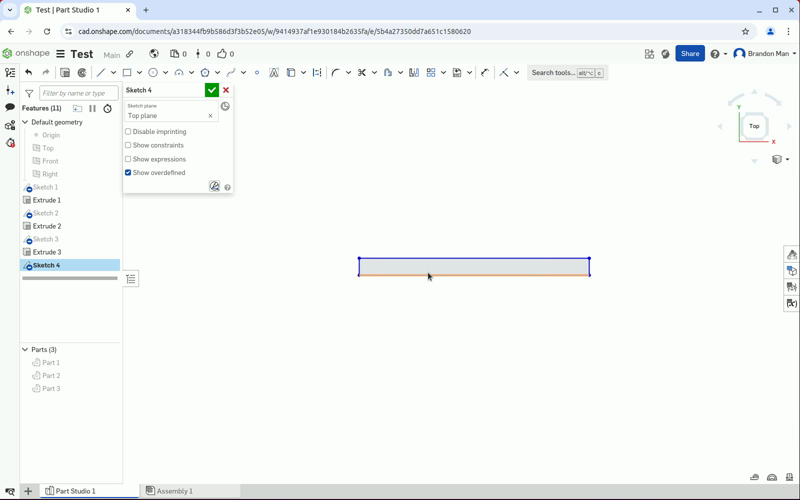
scroll(6)
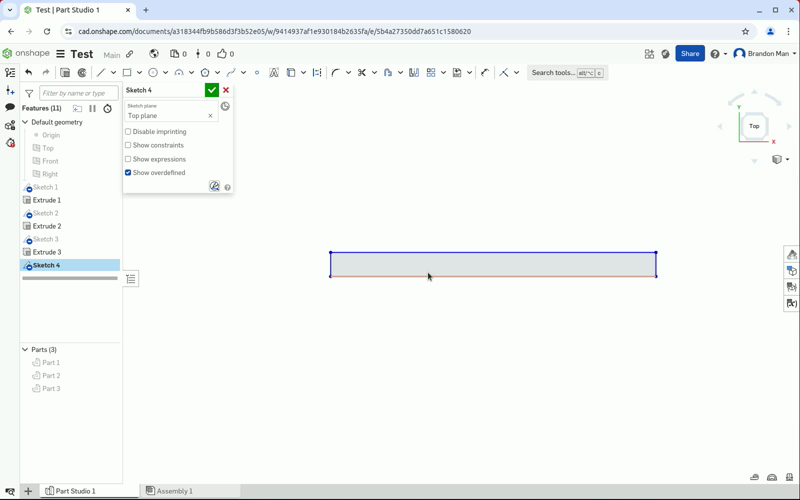
scroll(6)
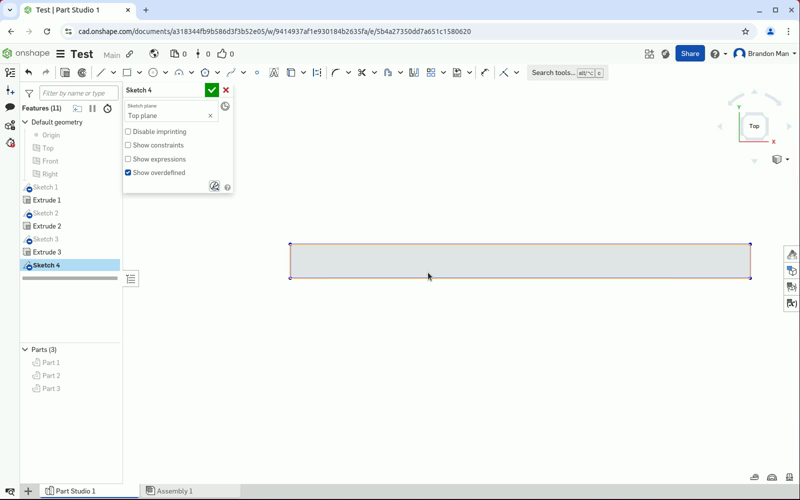
scroll(6)
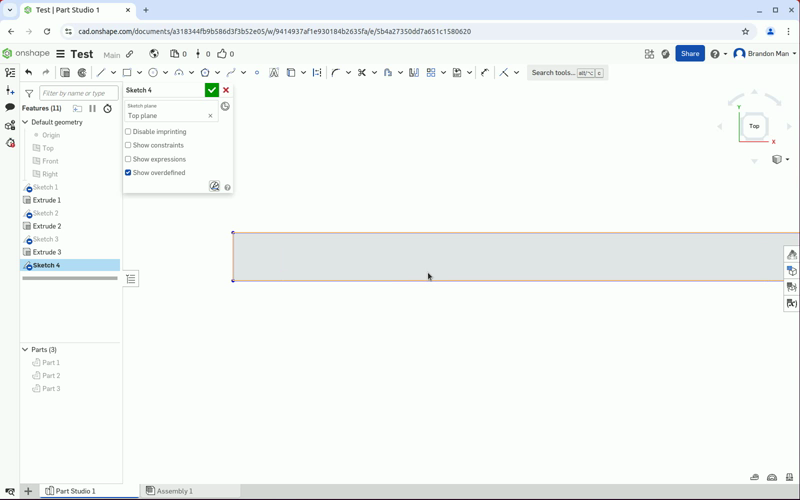
scroll(6)
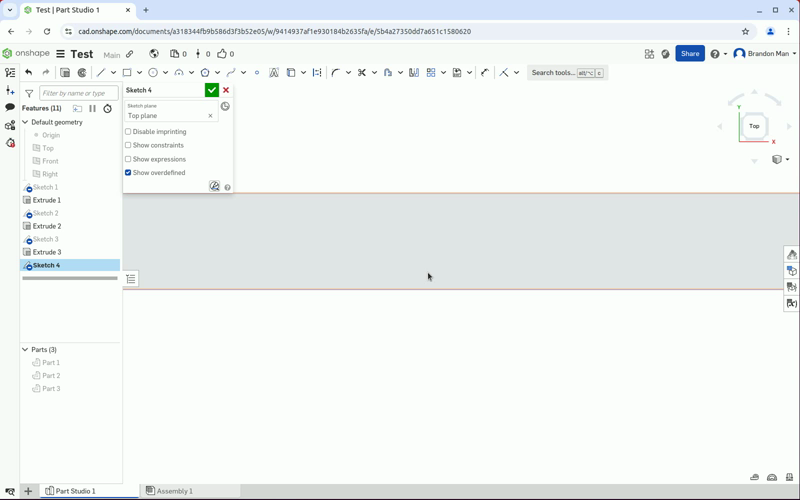
click(428, 272)
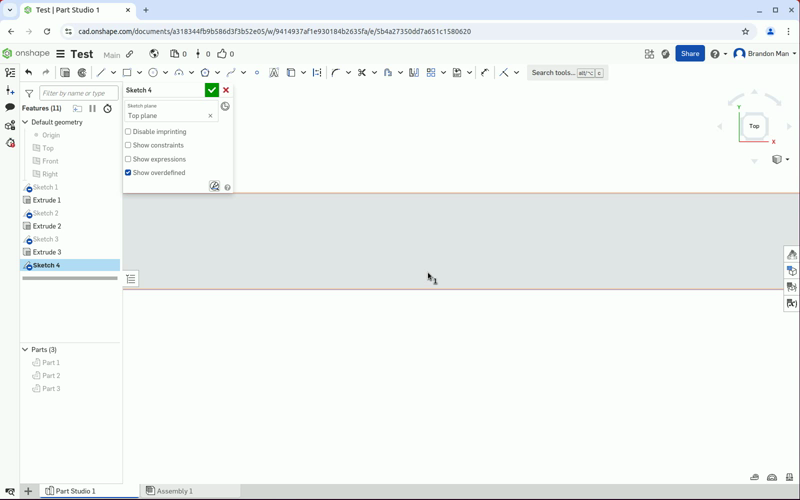
scroll(-6)
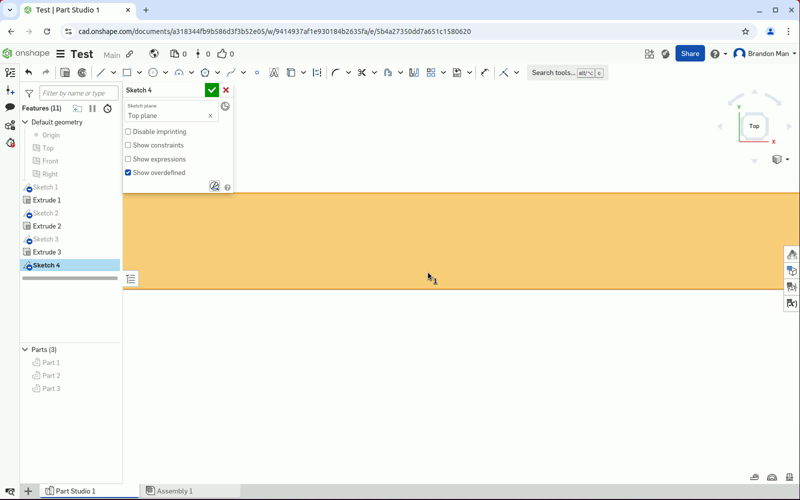
scroll(-6)
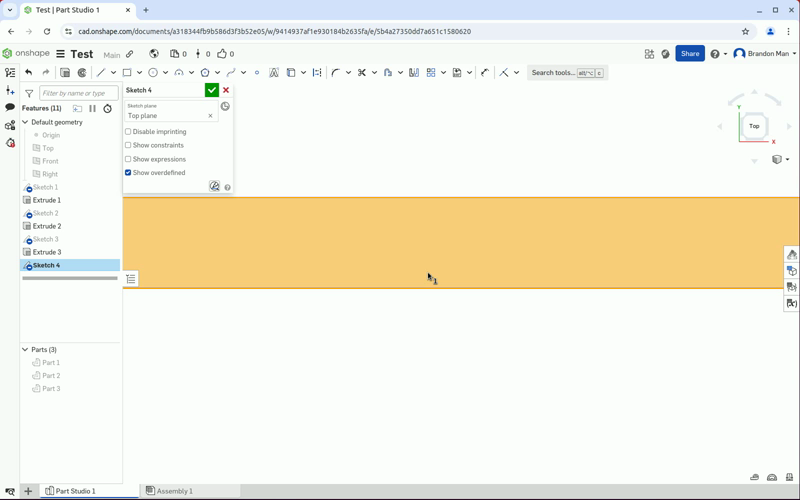
scroll(-6)
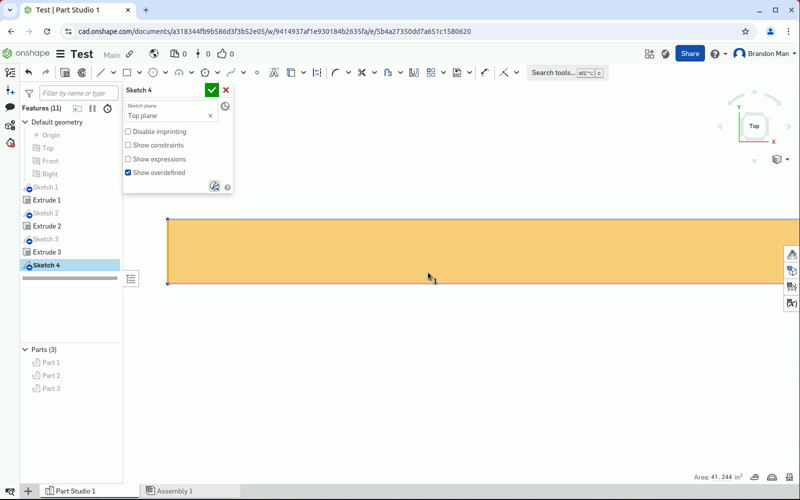
scroll(-6)
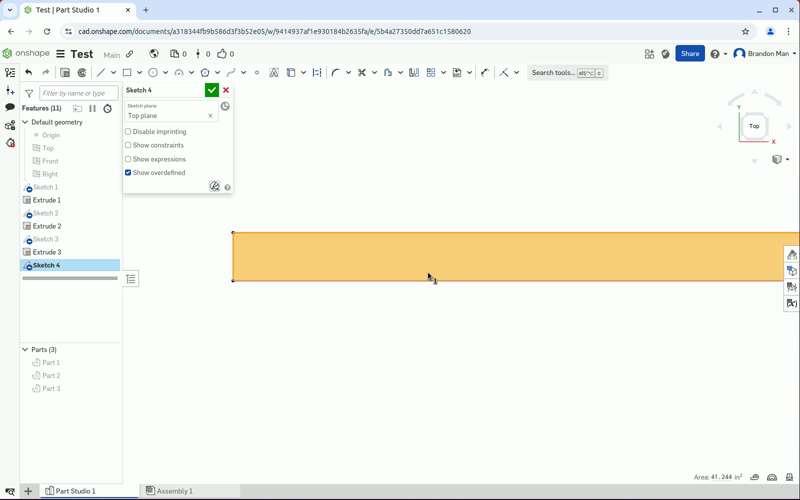
scroll(-6)
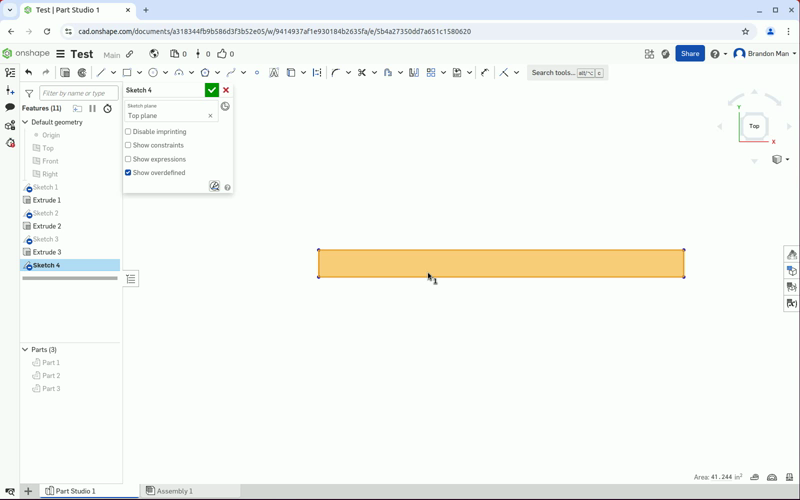
scroll(-6)
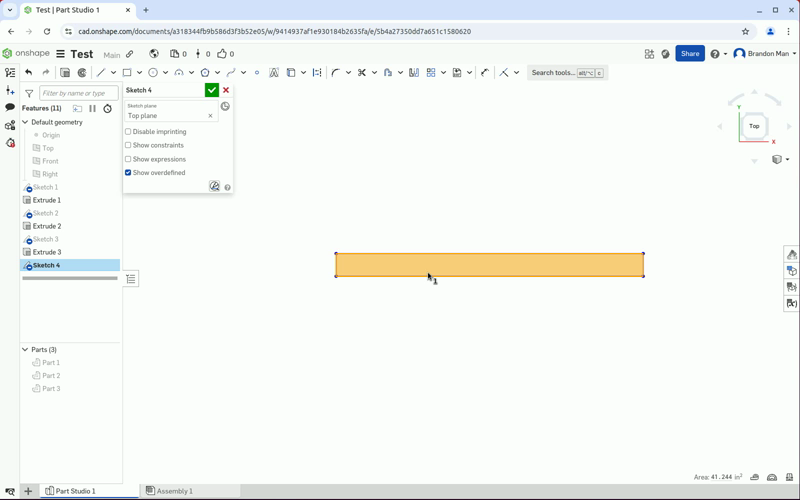
scroll(-6)
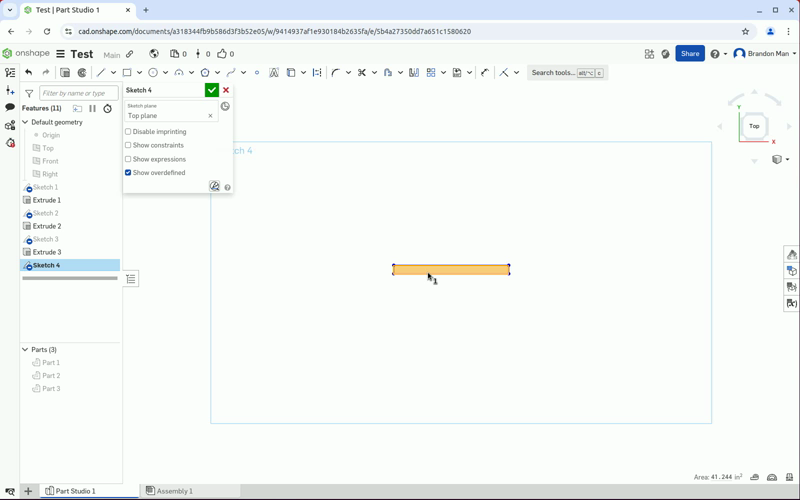
mouse_move(73, 352)
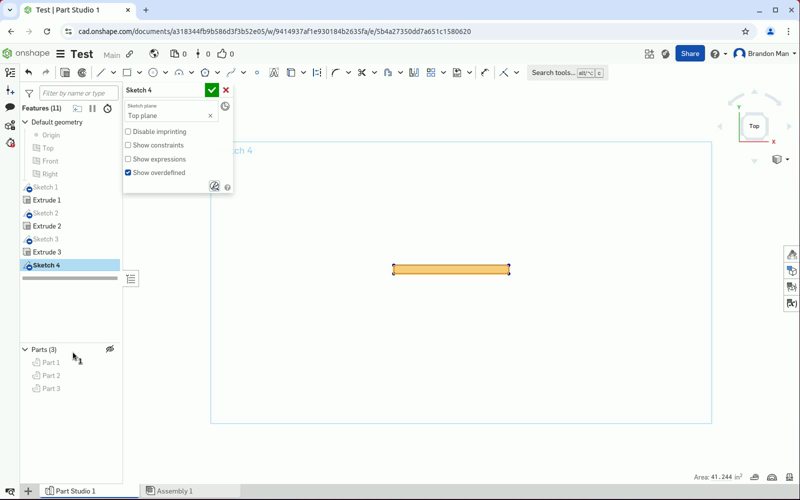
key(shift+y)
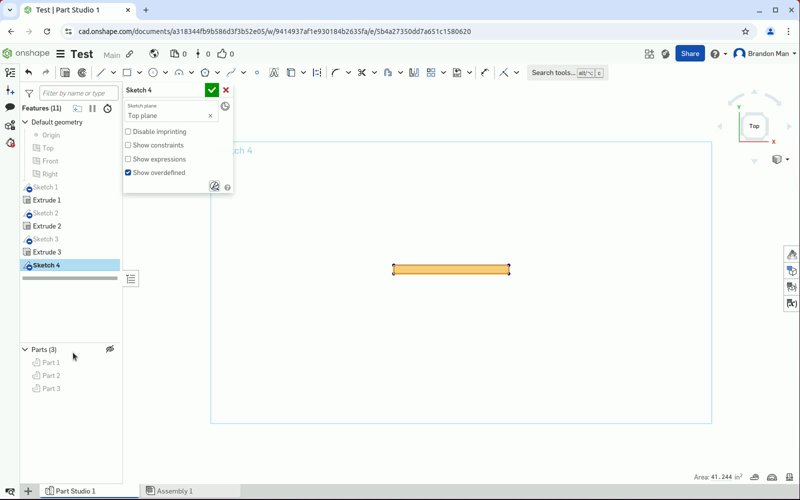
key(shift+e)
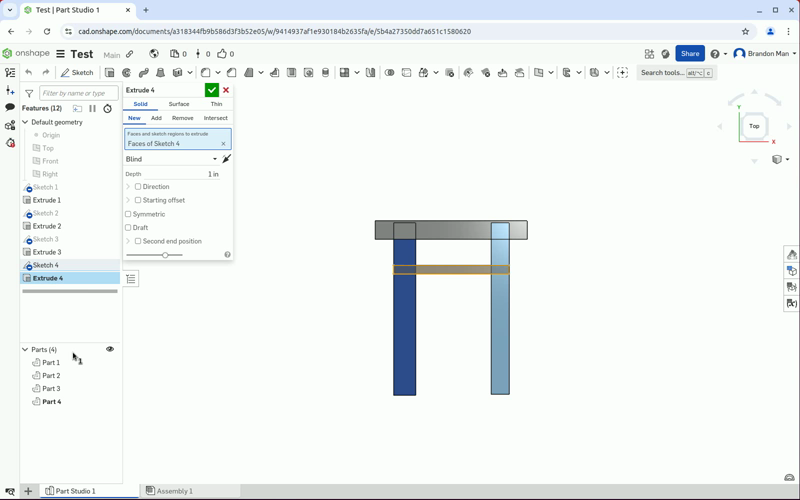
mouse_move(143, 106)
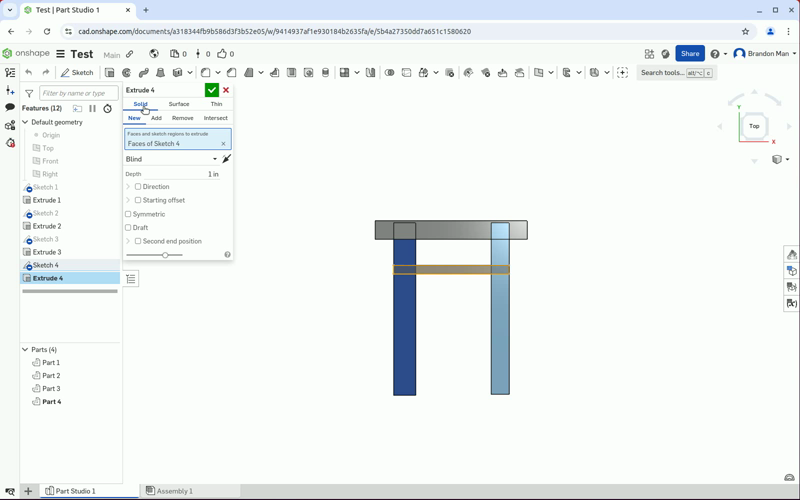
click(143, 106)
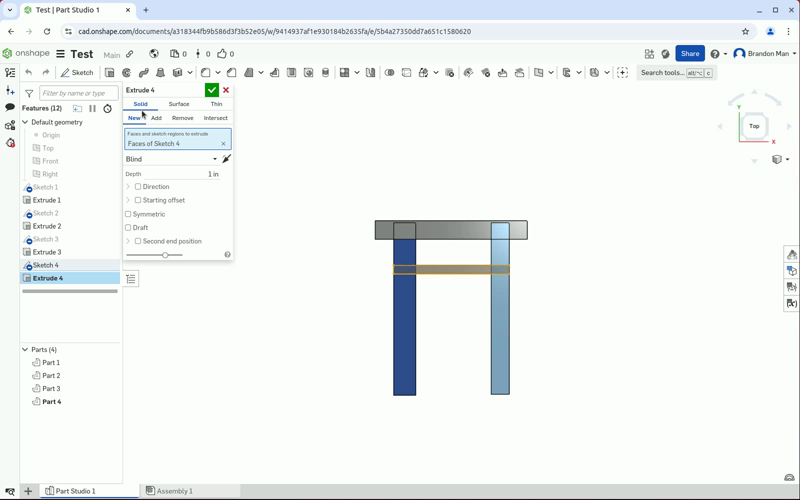
mouse_move(137, 120)
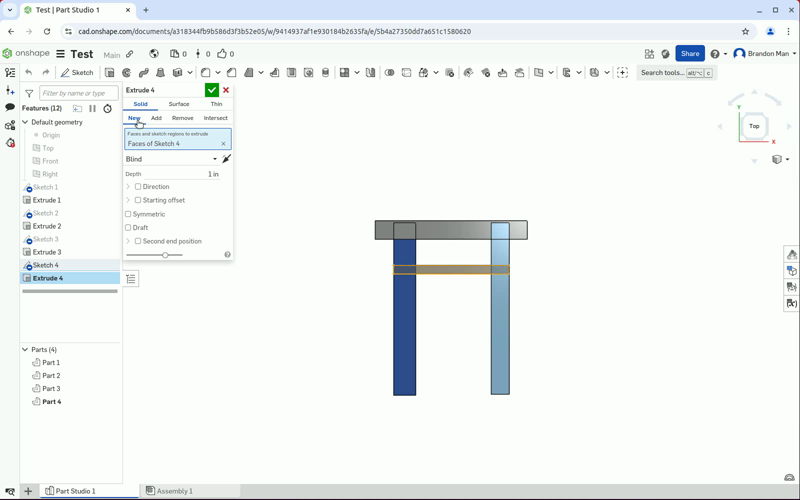
click(137, 120)
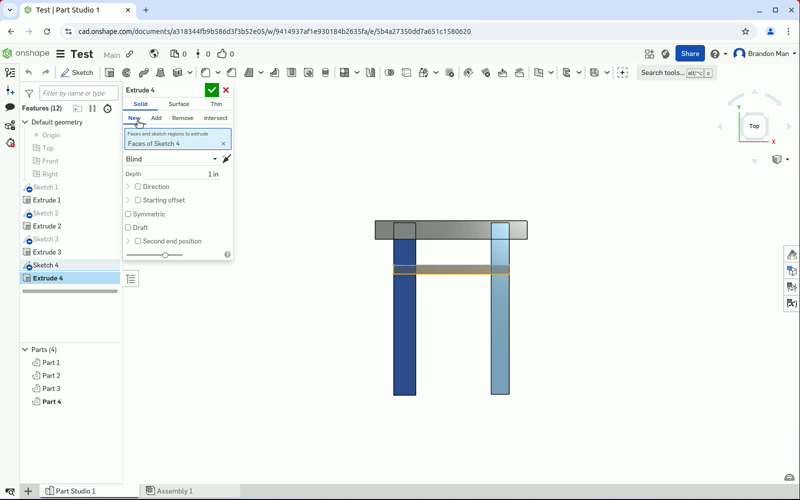
key(tab, 4)
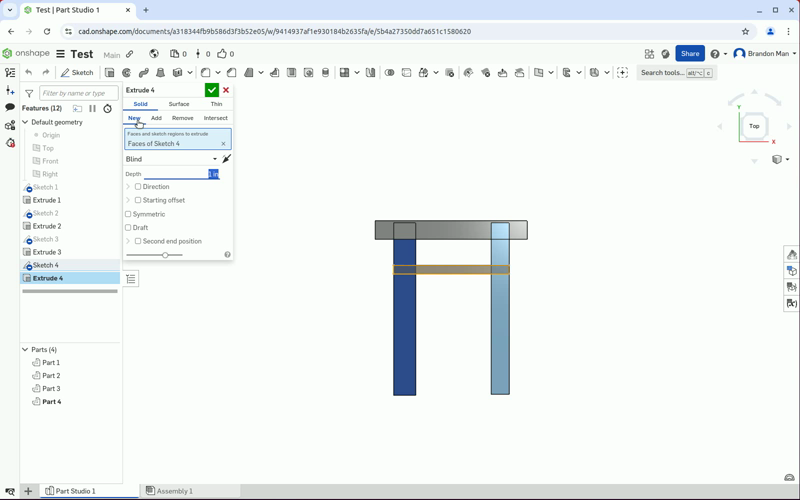
text(2.889)
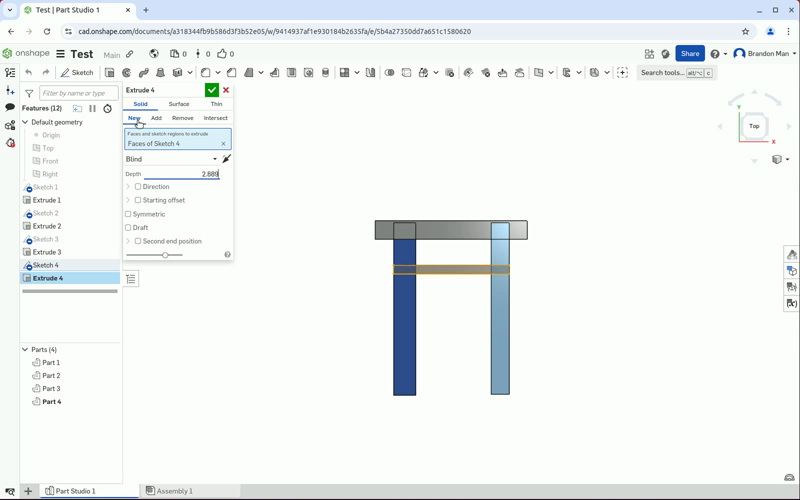
key(enter)
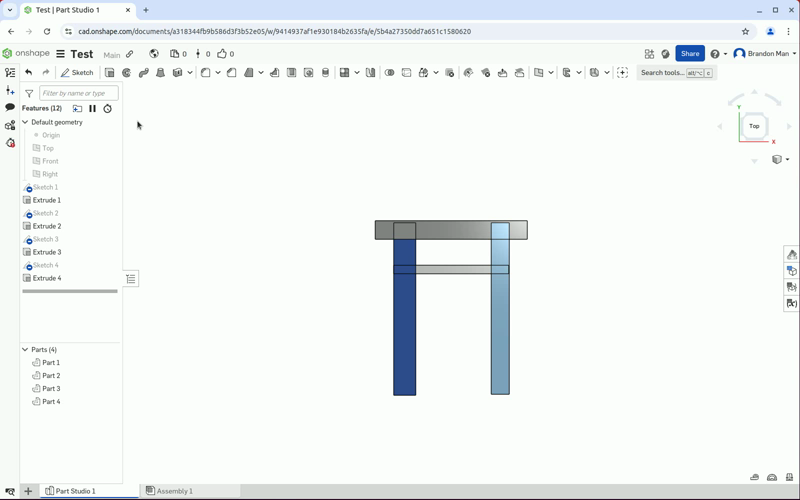
key(shift+h)
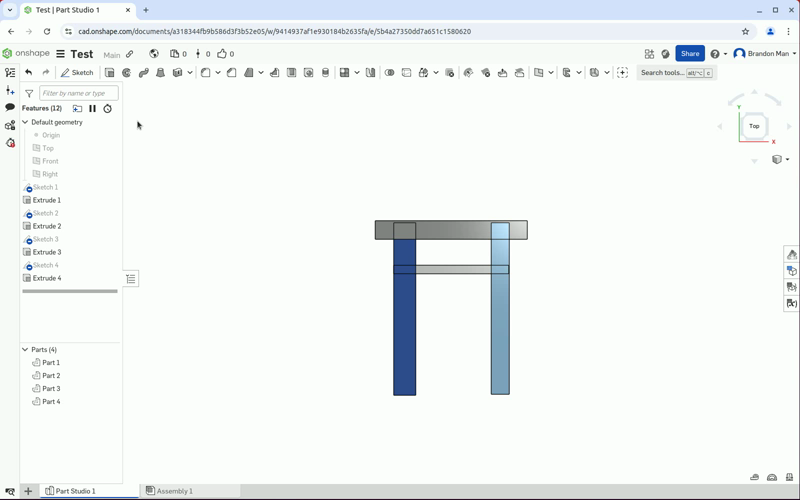
key(shift+h)
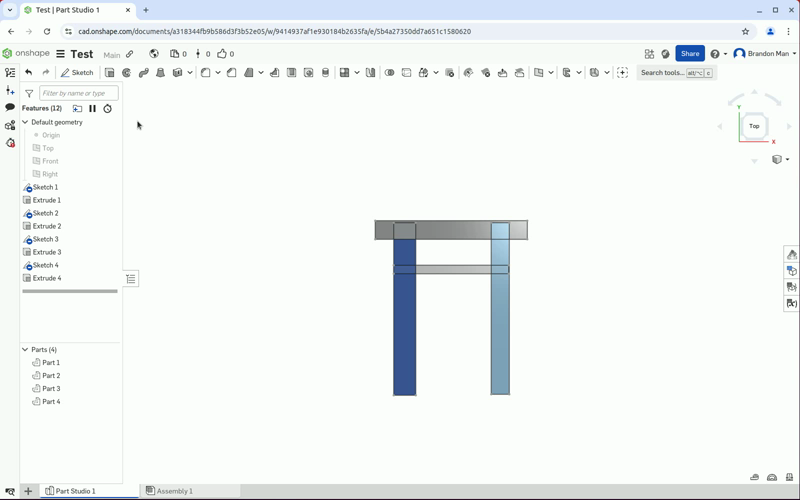
key(shift+7)
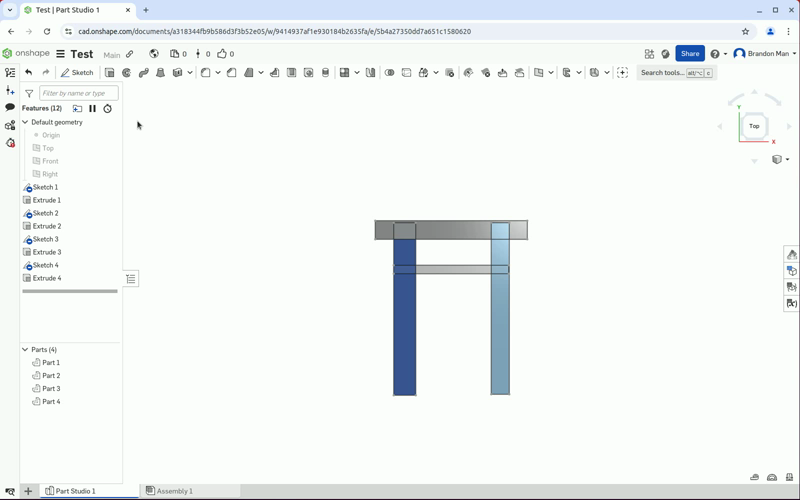
key(up, 3)
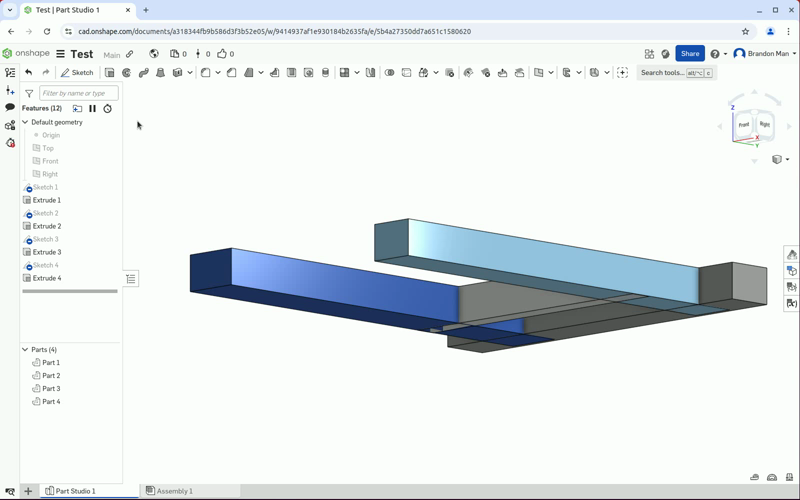
key(left, 3)
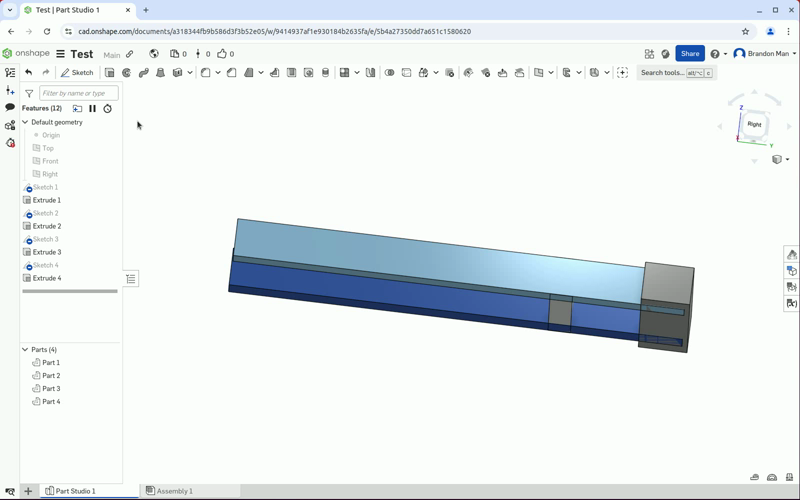
key(right, 3)
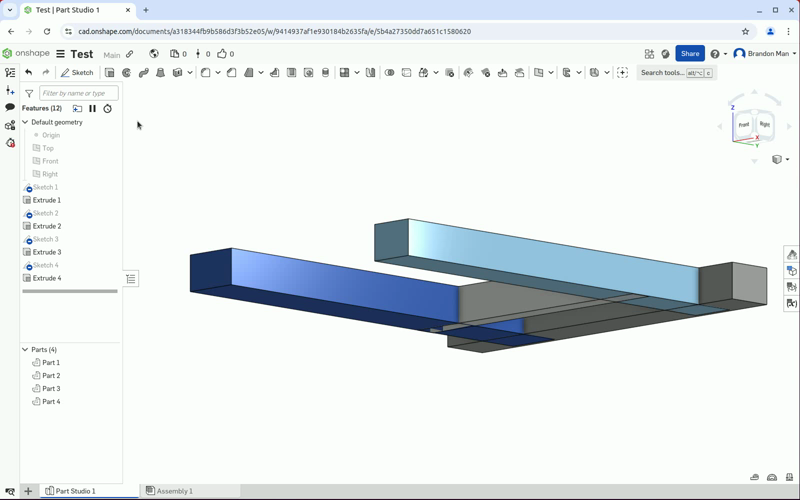
key(down, 3)
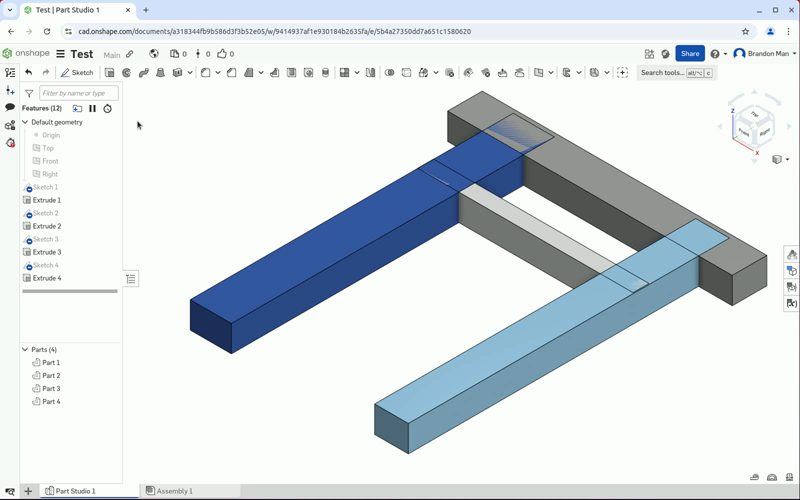
mouse_move(73, 189)
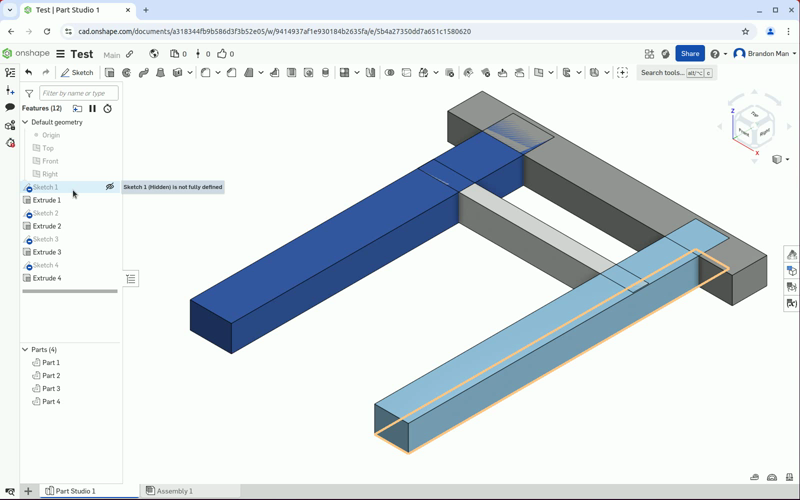
click(73, 189)